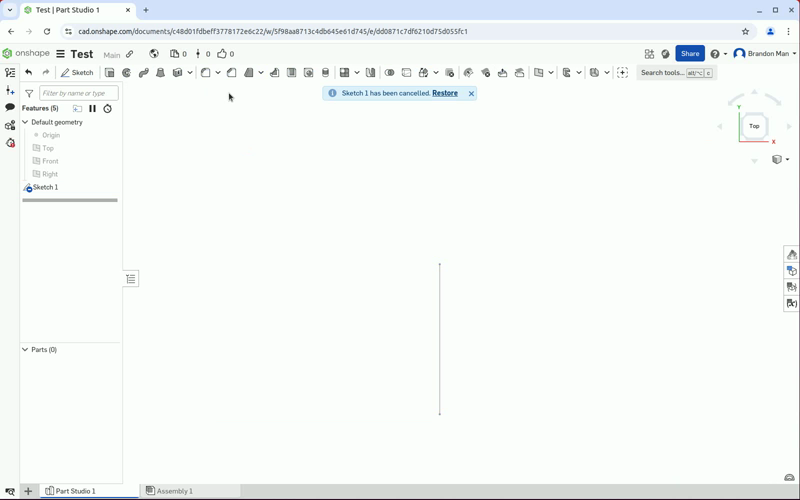
key(shift+h)
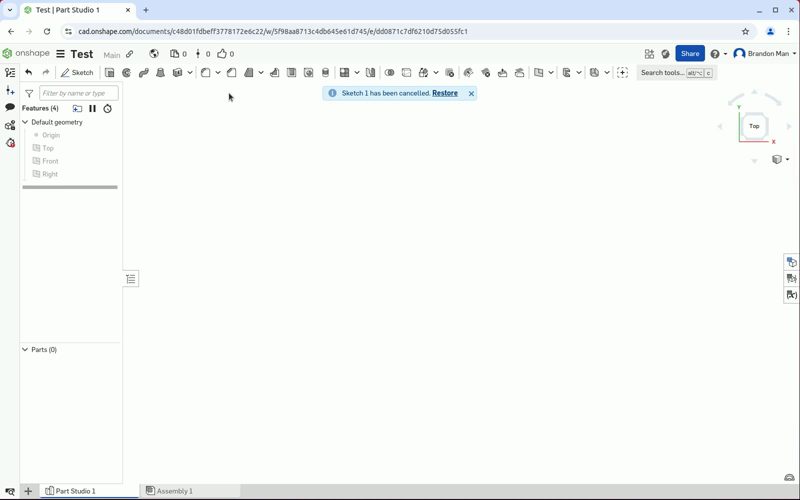
mouse_move(73, 352)
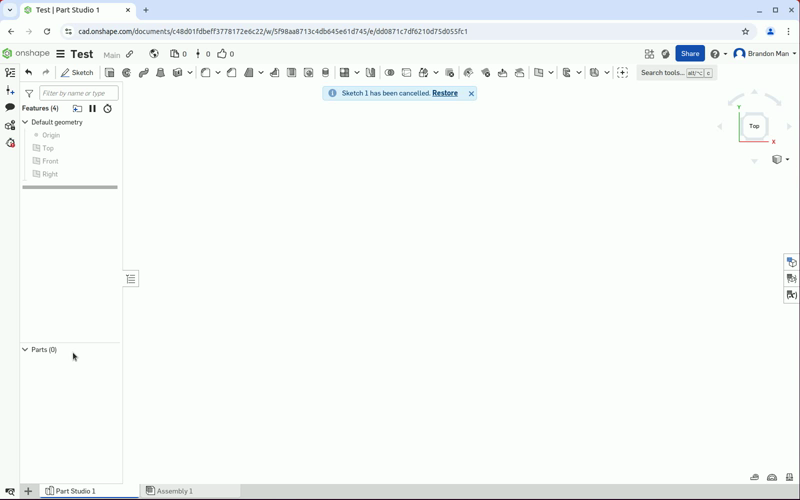
key(y)
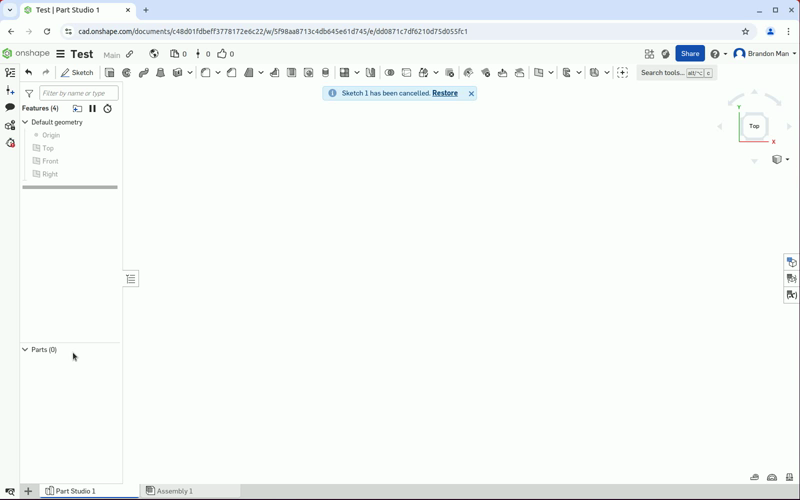
key(shift+p)
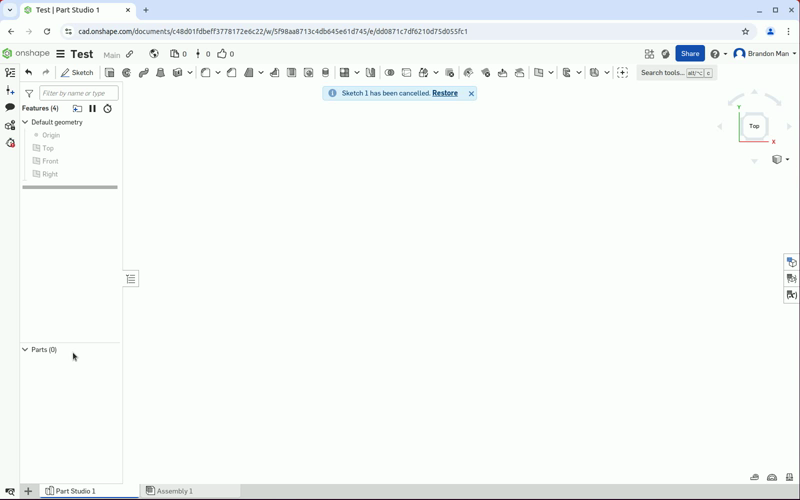
key(space)
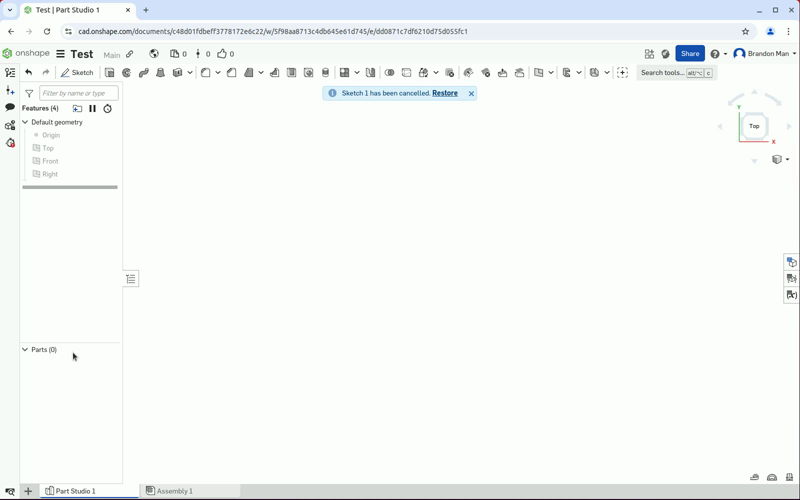
key_down(shift)
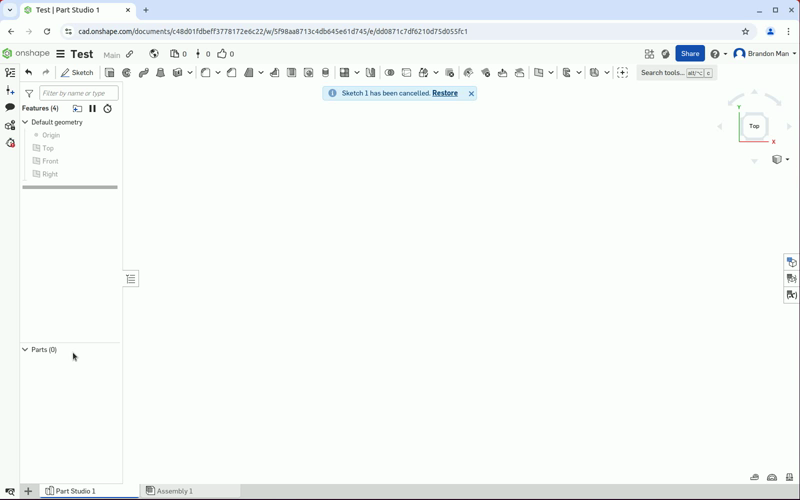
key(up)
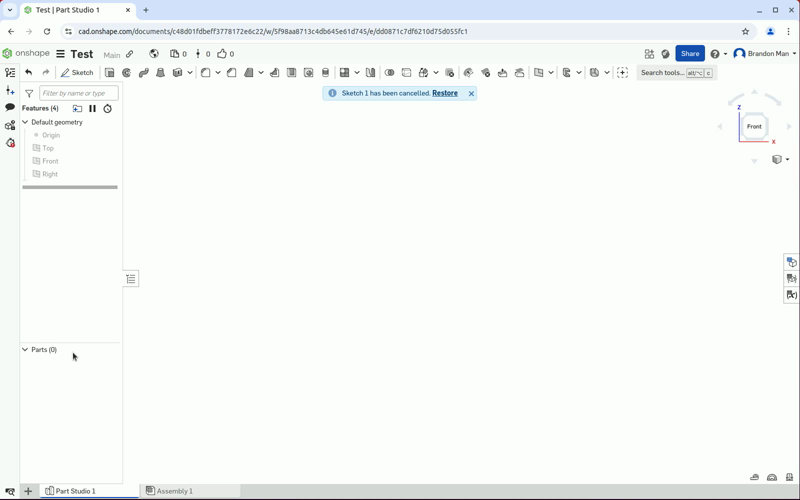
key_up(shift)
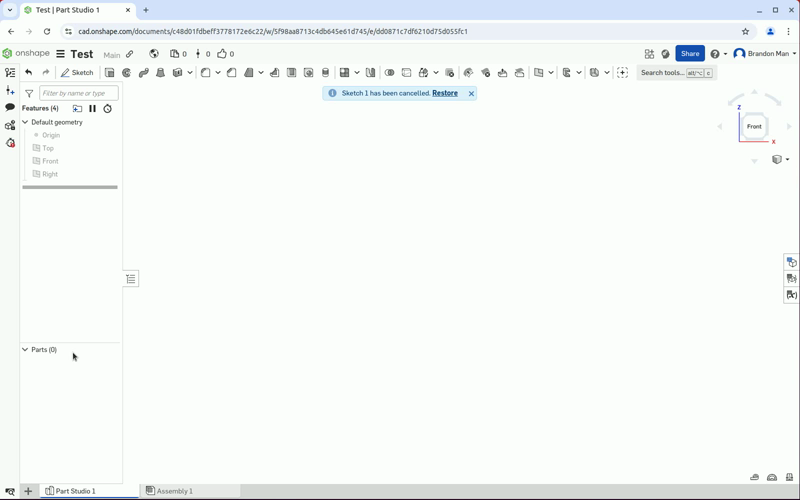
key(space)
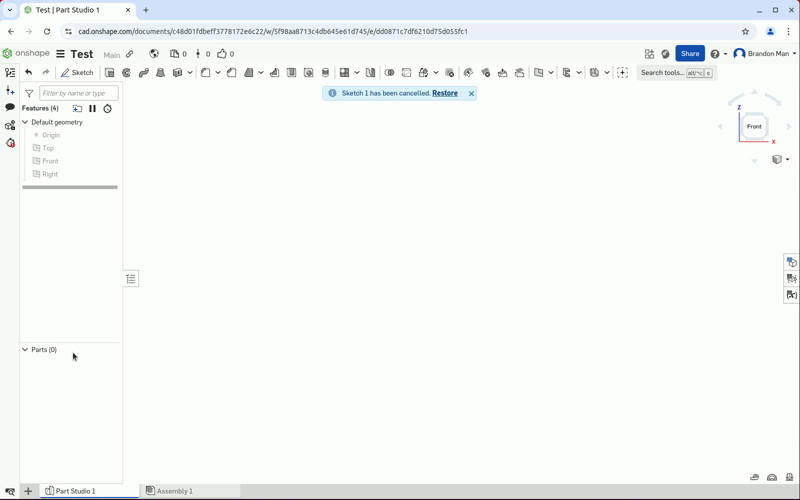
key_down(shift)
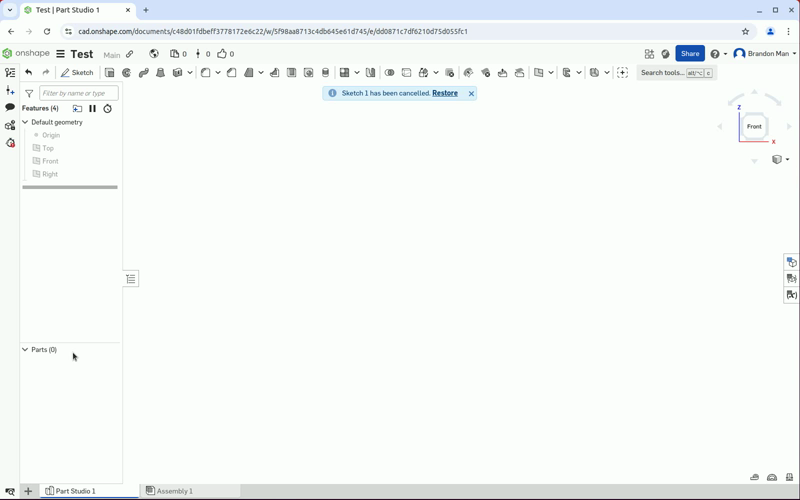
key(left)
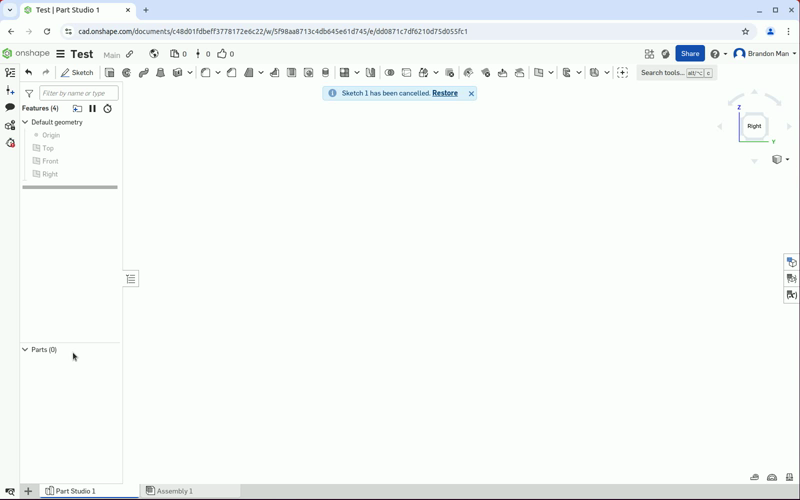
key_up(shift)
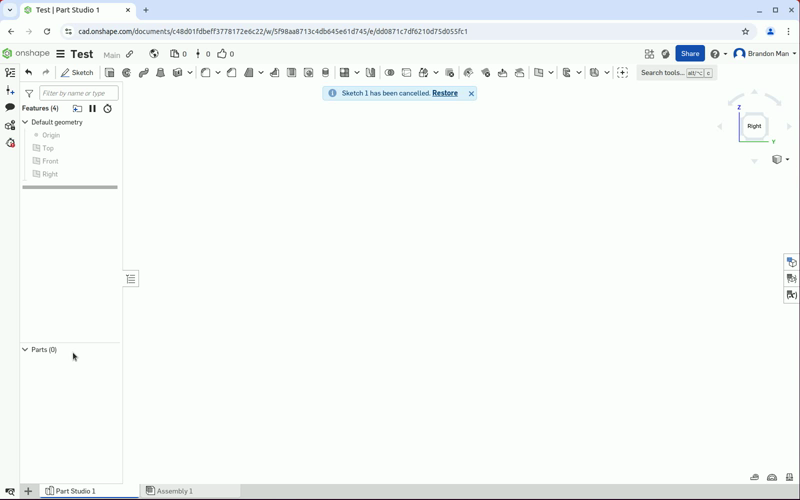
mouse_move(73, 352)
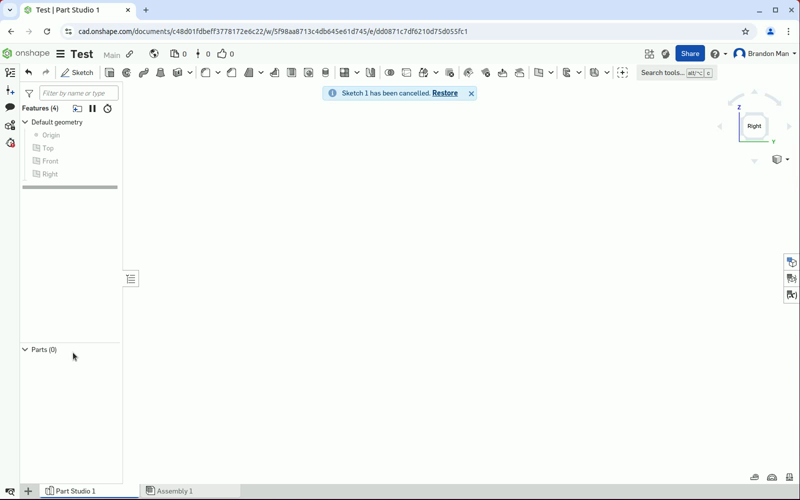
key(shift+y)
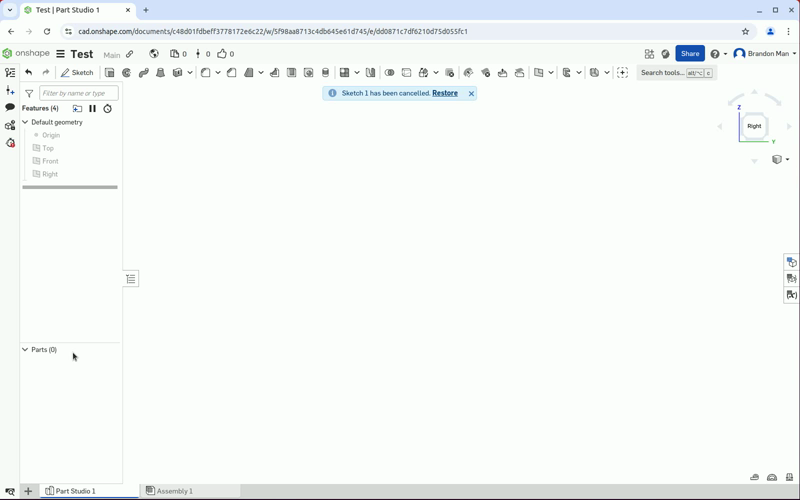
key(shift+s)
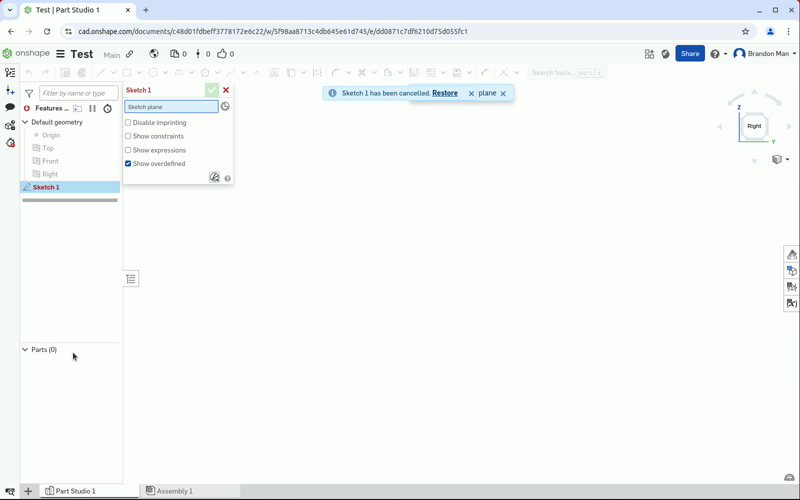
mouse_move(73, 176)
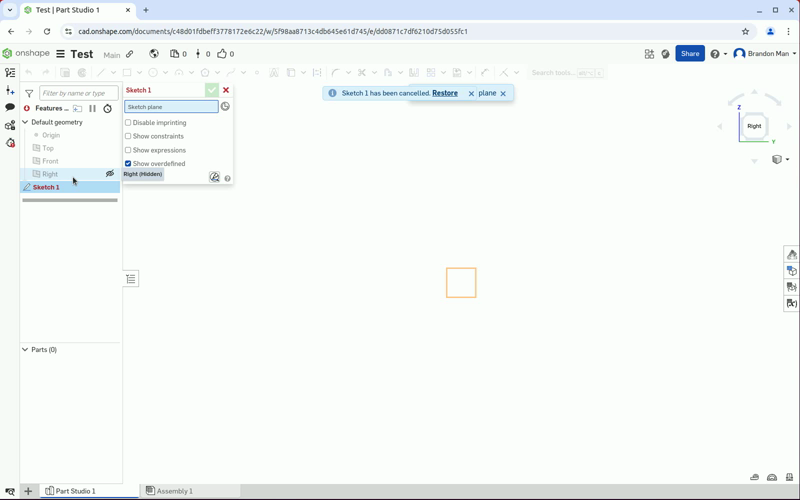
click(73, 176)
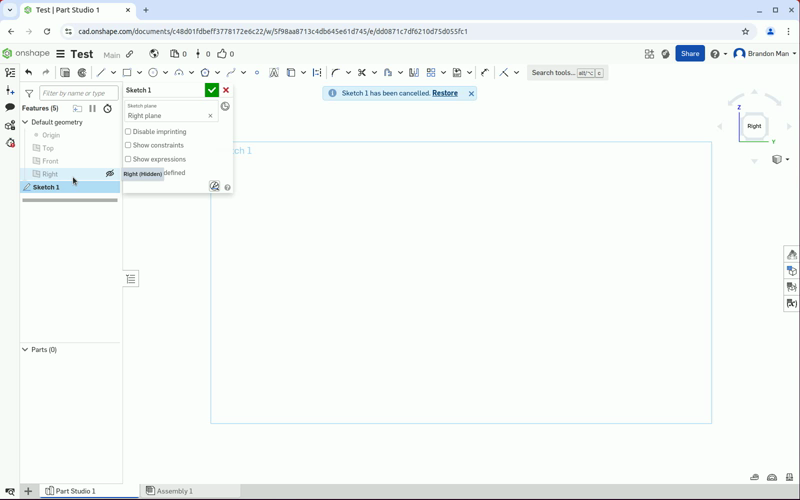
mouse_move(73, 352)
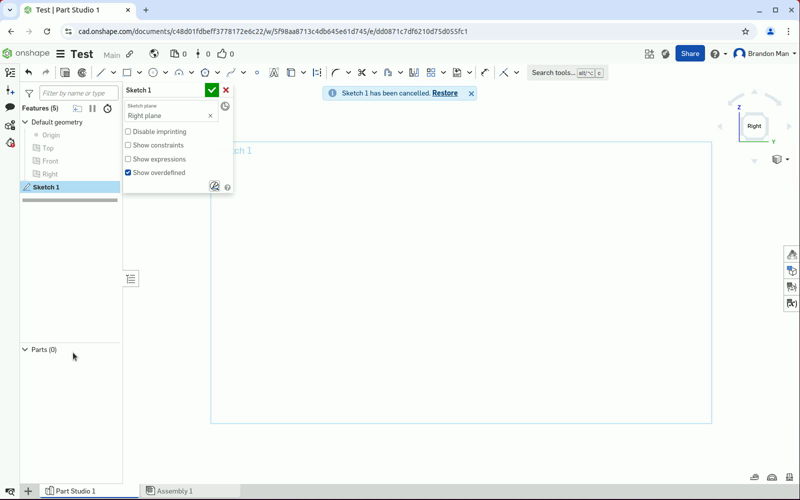
key(y)
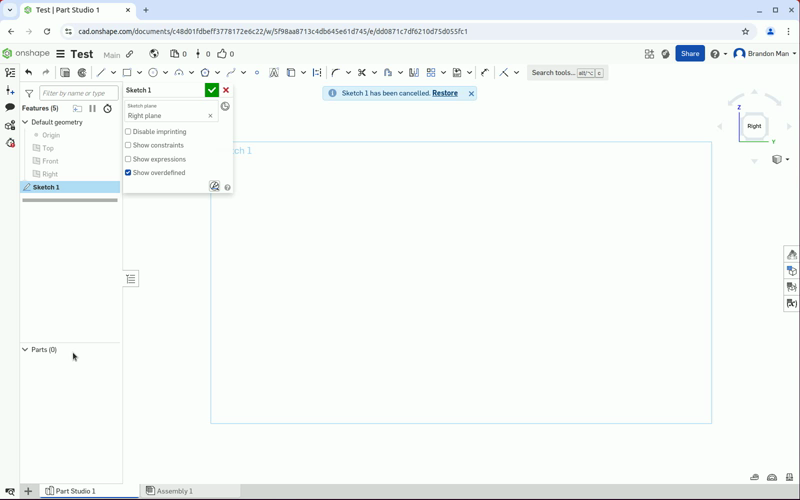
key(l)
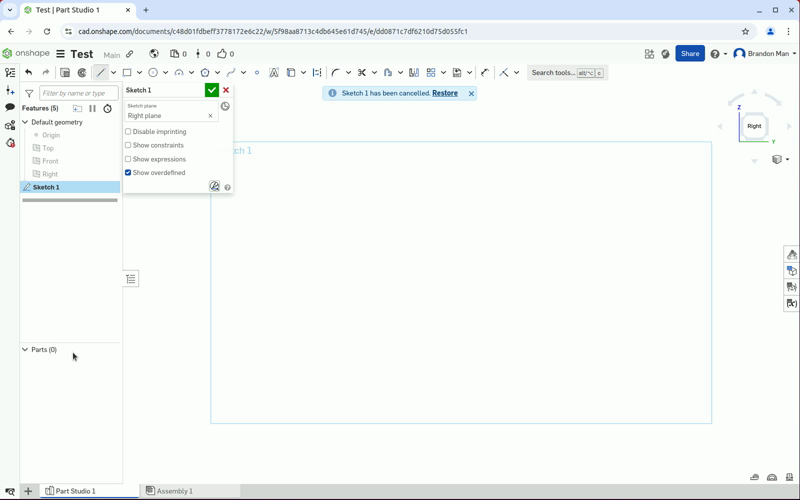
key_down(shift)
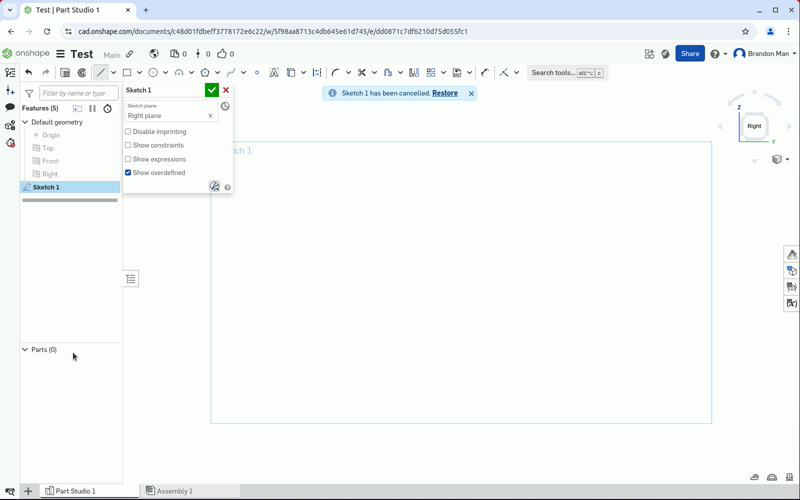
mouse_move(460, 282)
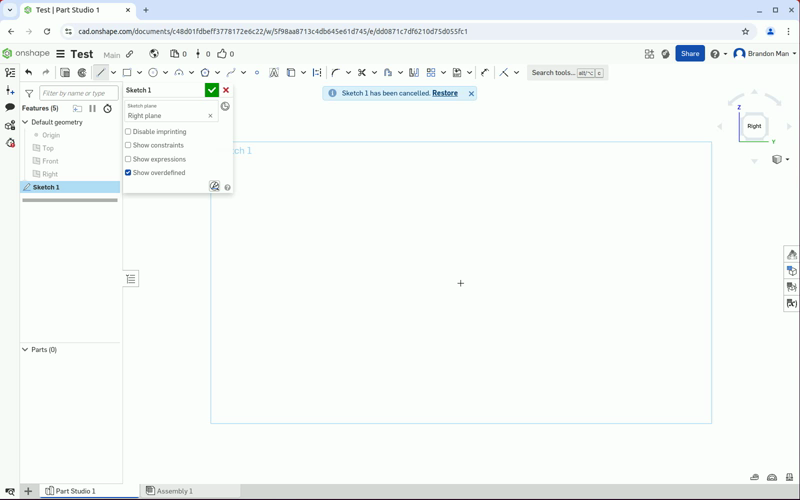
click(460, 282)
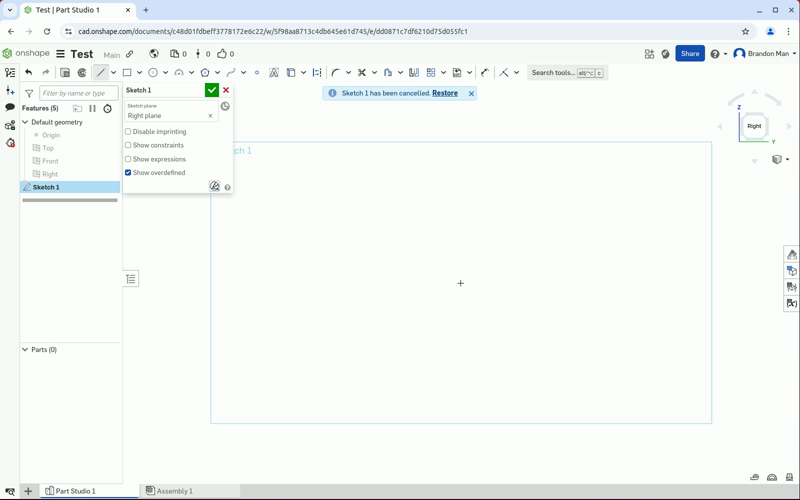
key_up(shift)
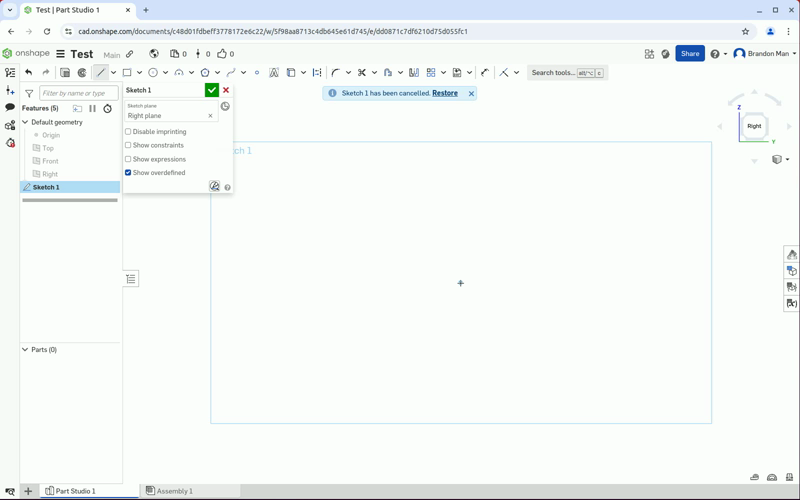
key_down(shift)
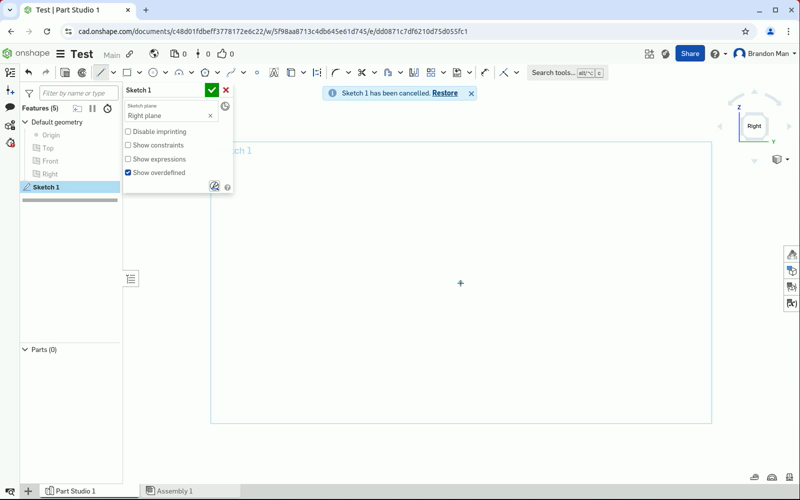
mouse_move(490, 282)
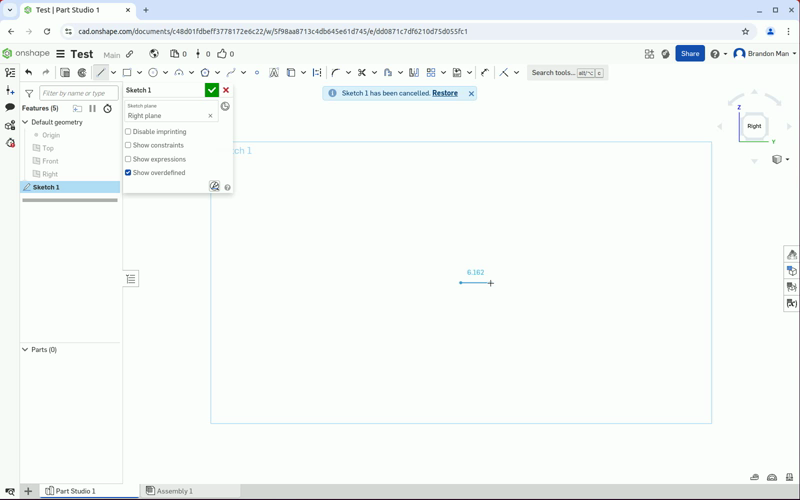
mouse_move(481, 282)
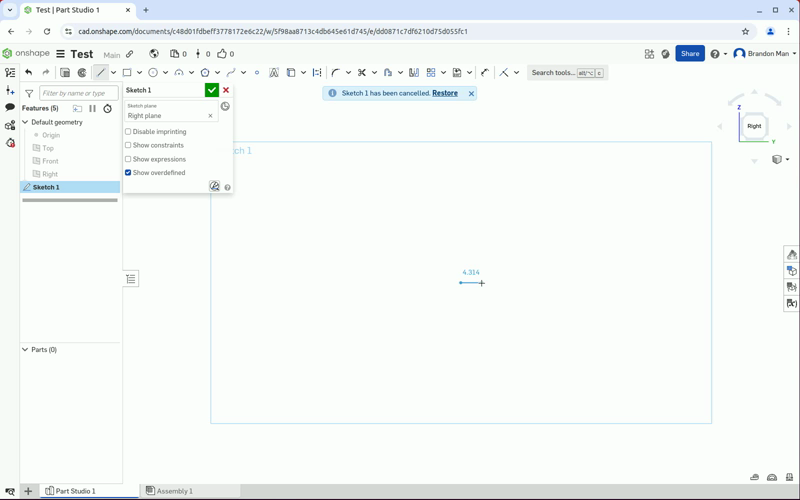
click(481, 282)
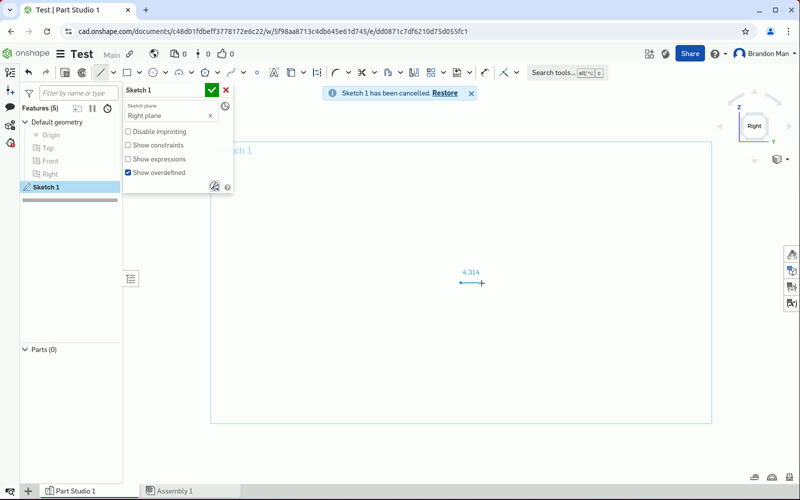
key_up(shift)
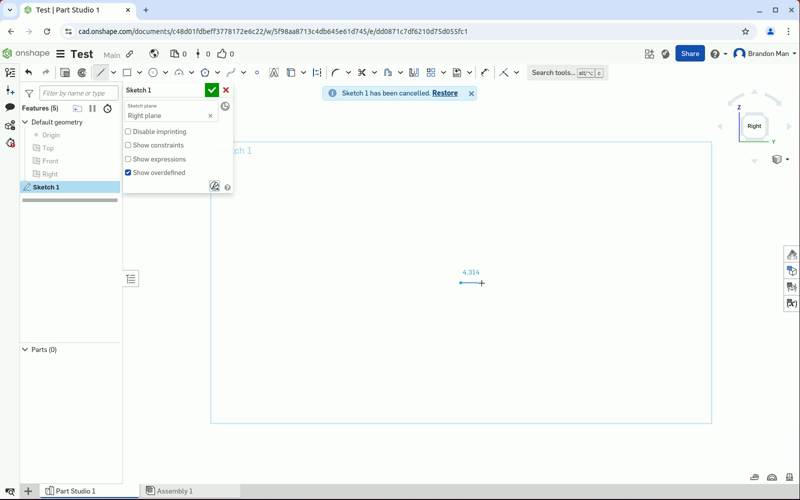
key_down(shift)
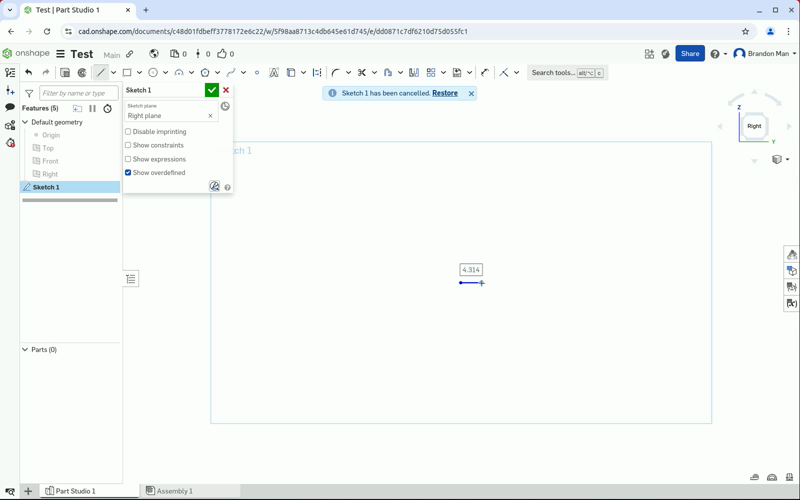
mouse_move(511, 282)
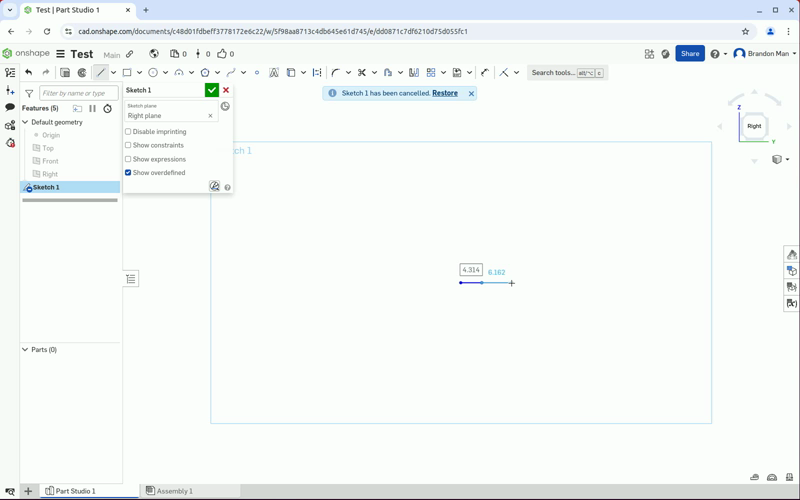
mouse_move(481, 273)
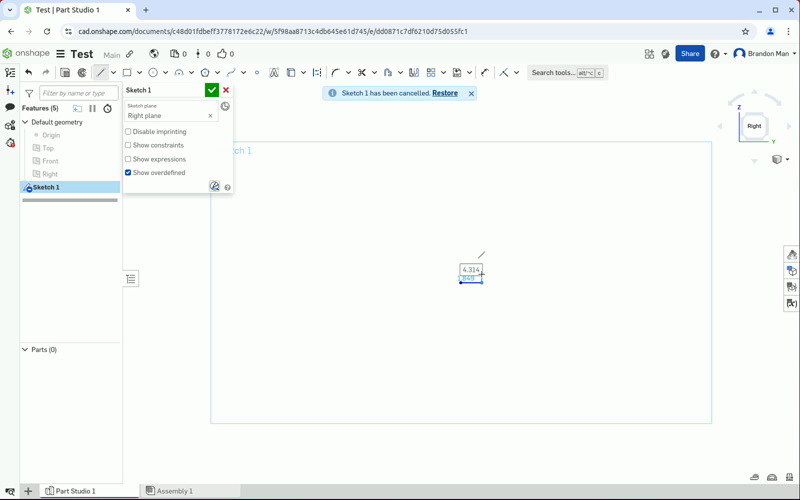
click(481, 273)
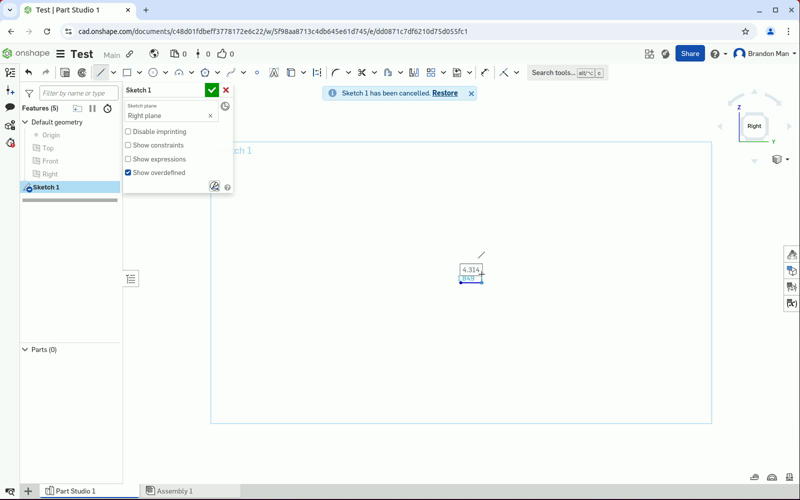
key_up(shift)
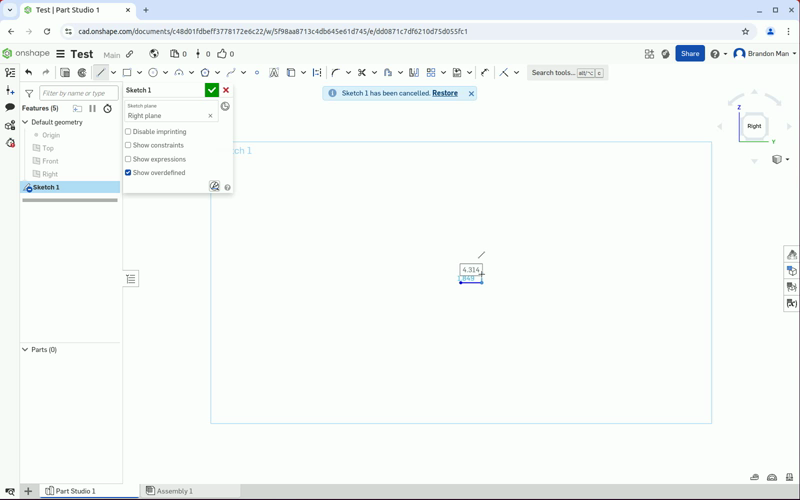
key_down(shift)
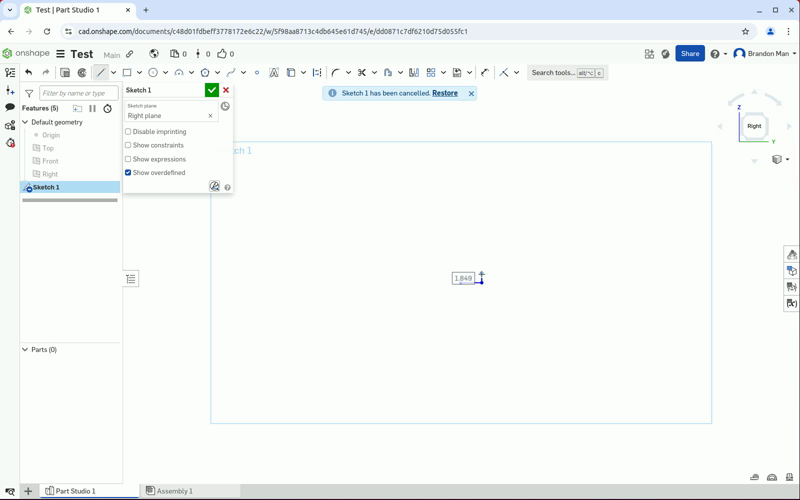
mouse_move(511, 273)
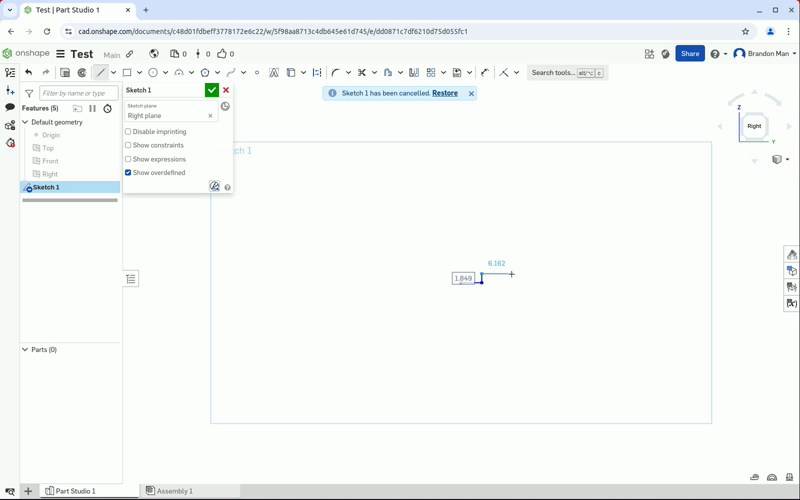
mouse_move(460, 273)
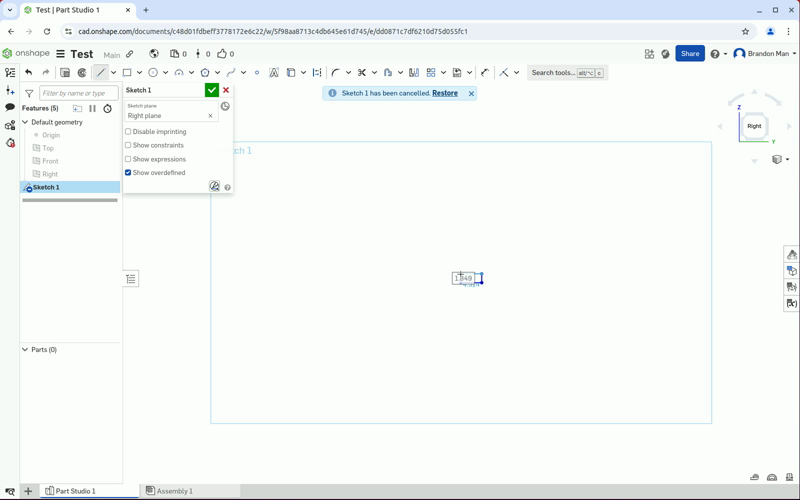
click(460, 273)
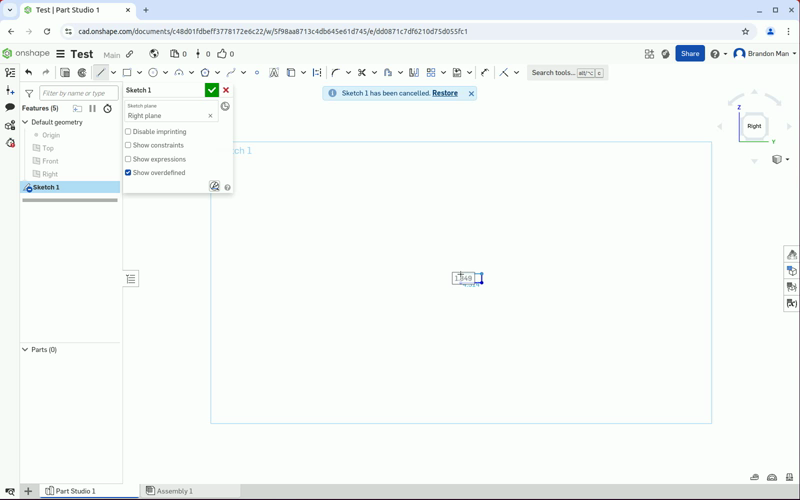
key_up(shift)
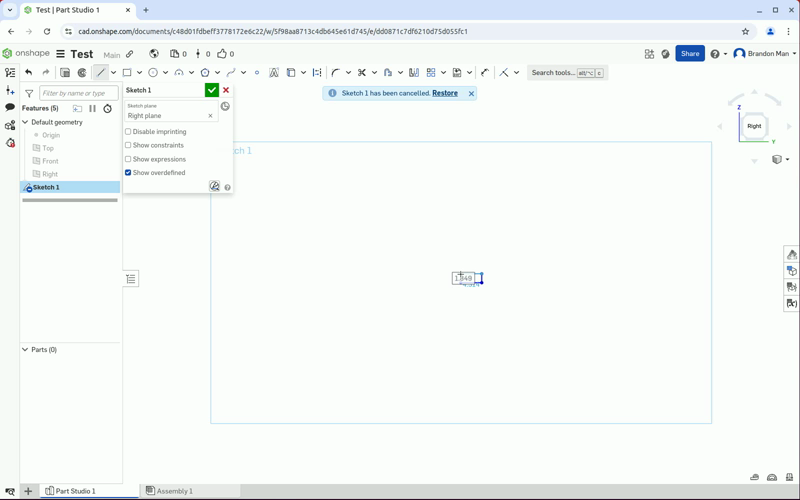
mouse_move(490, 273)
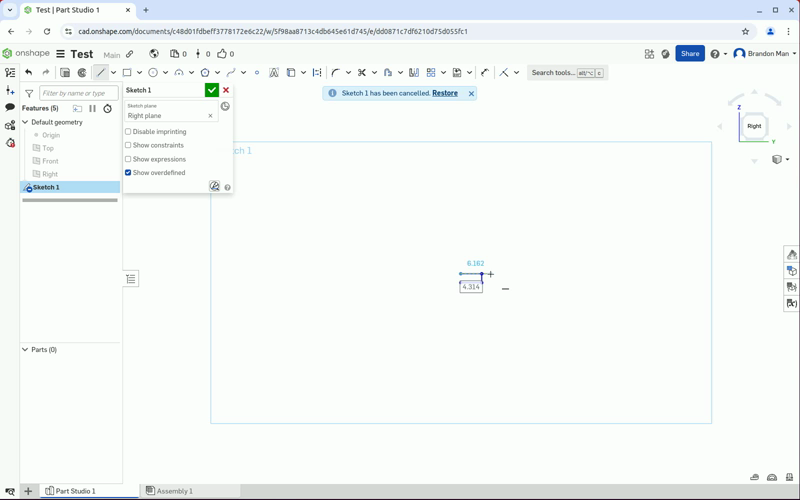
key_down(shift)
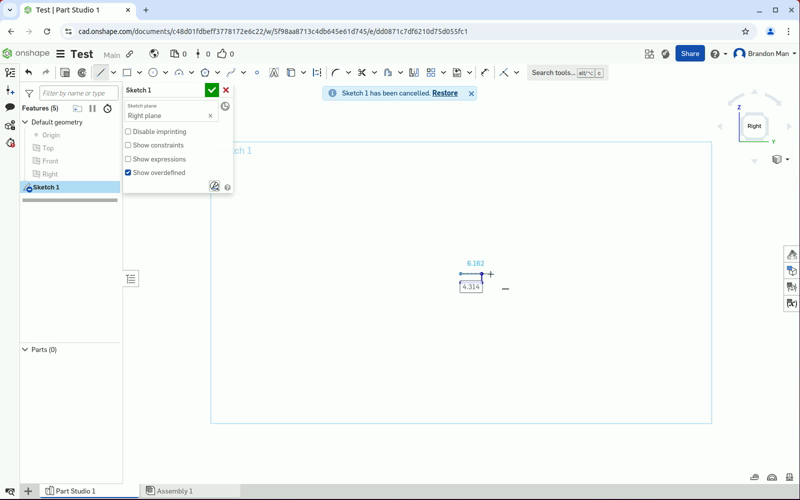
mouse_move(460, 282)
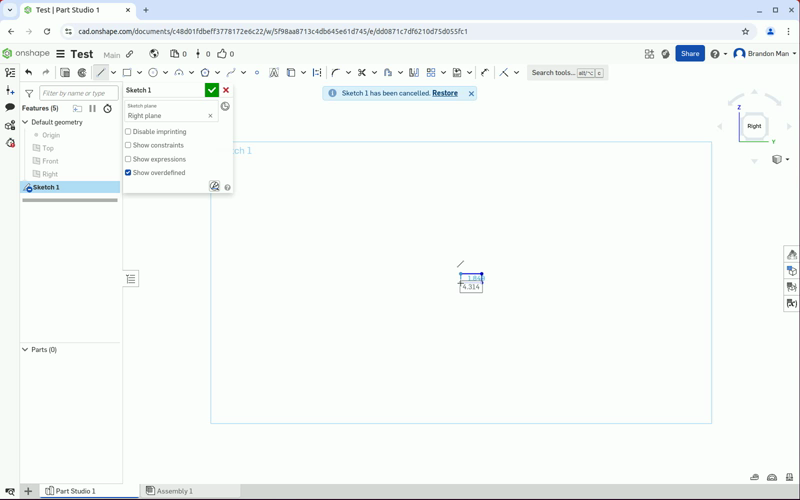
key_up(shift)
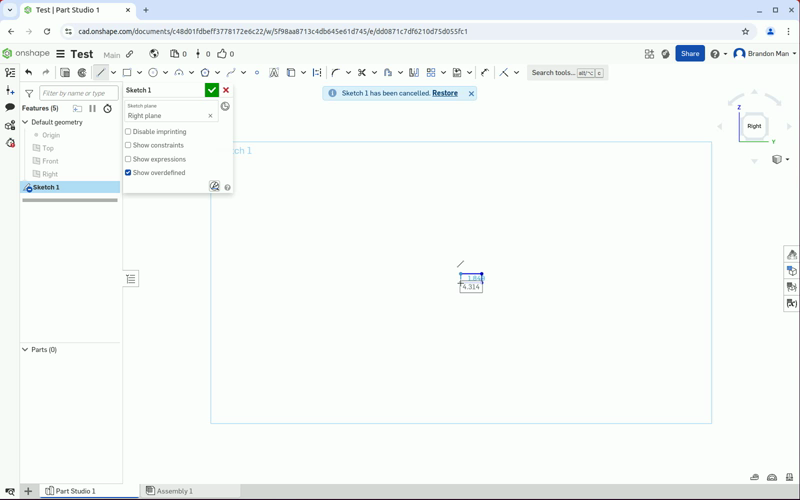
click(460, 282)
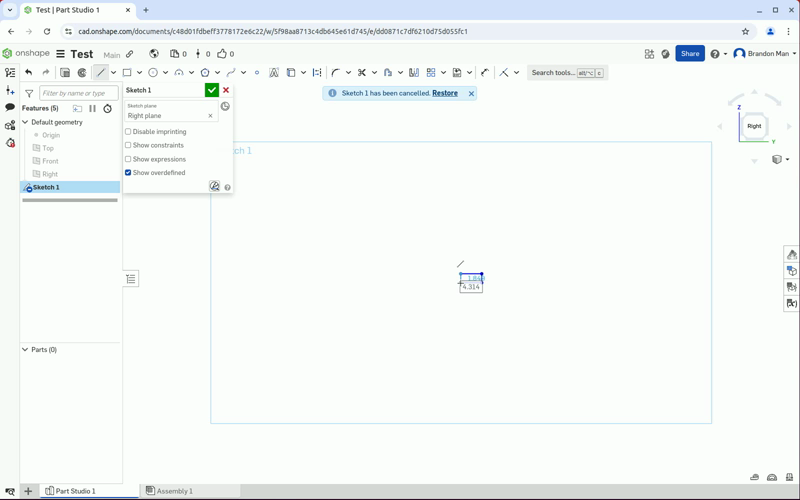
key(esc)
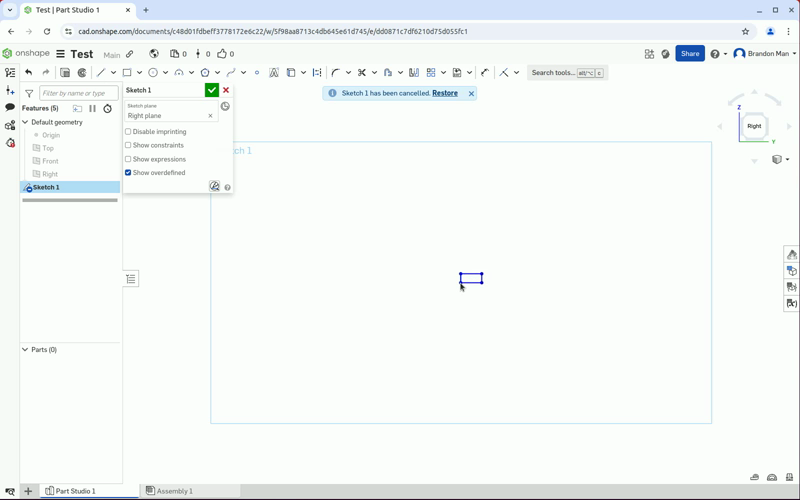
mouse_move(469, 282)
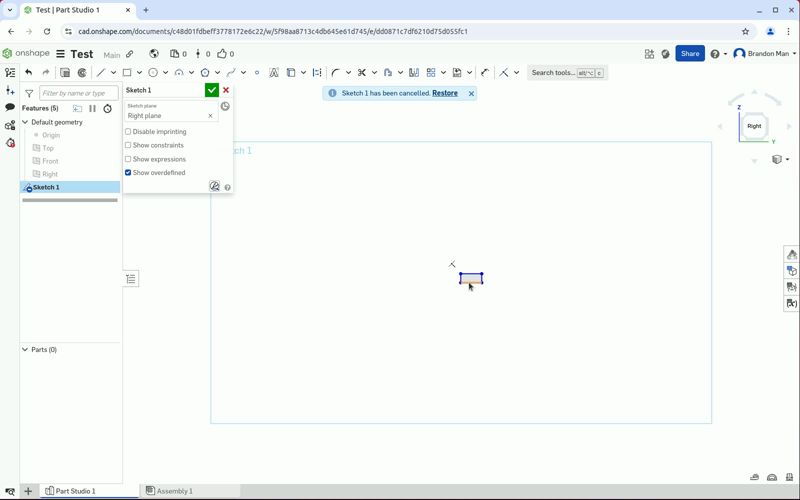
scroll(6)
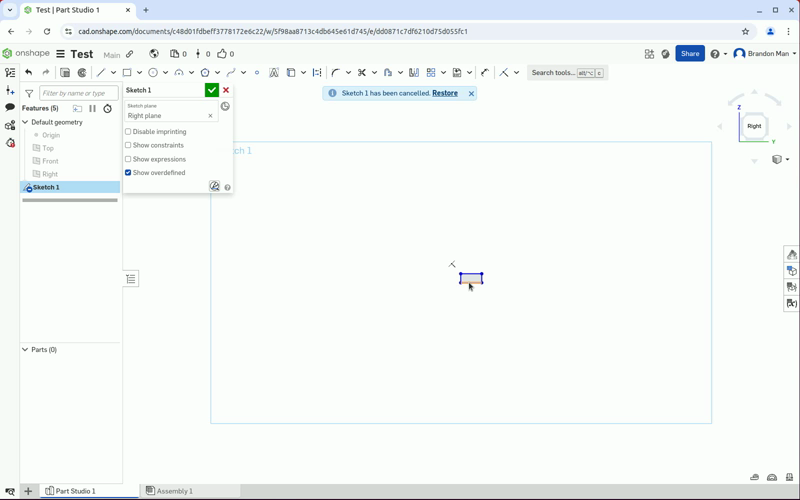
scroll(6)
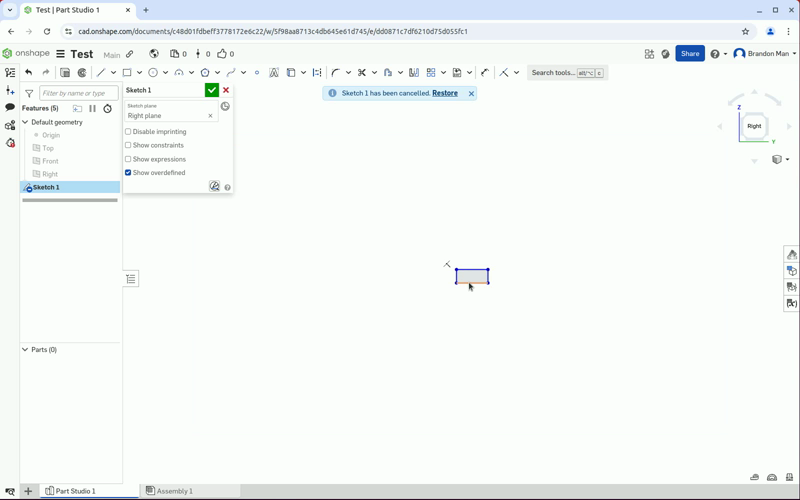
scroll(6)
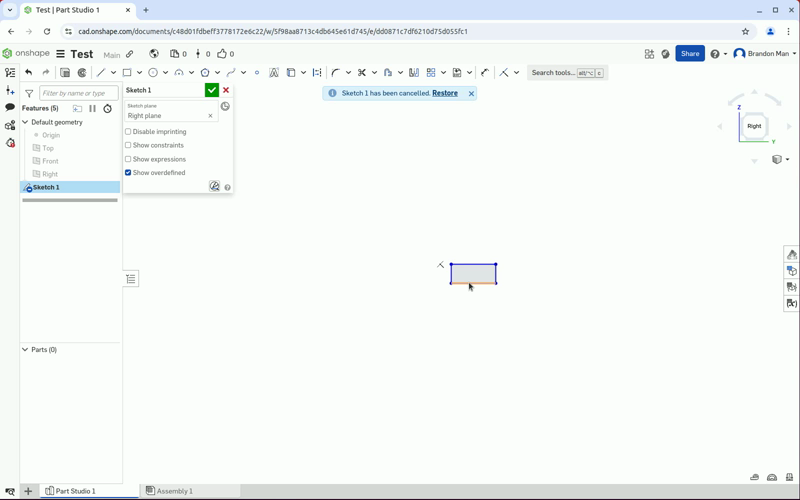
scroll(6)
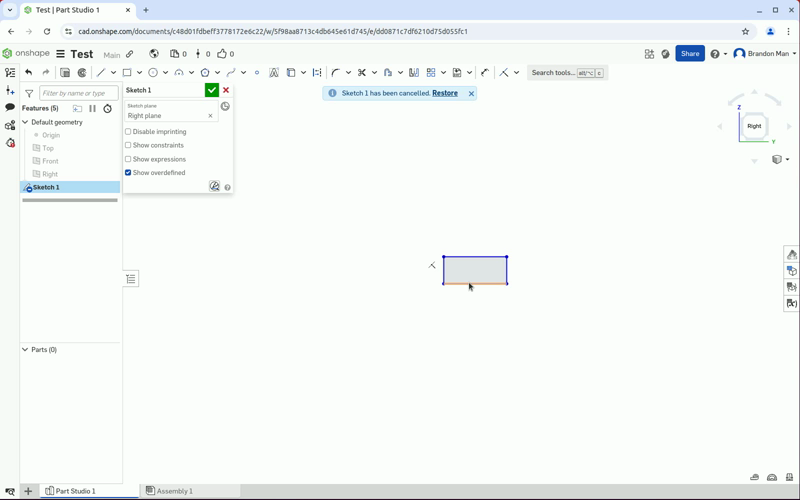
scroll(6)
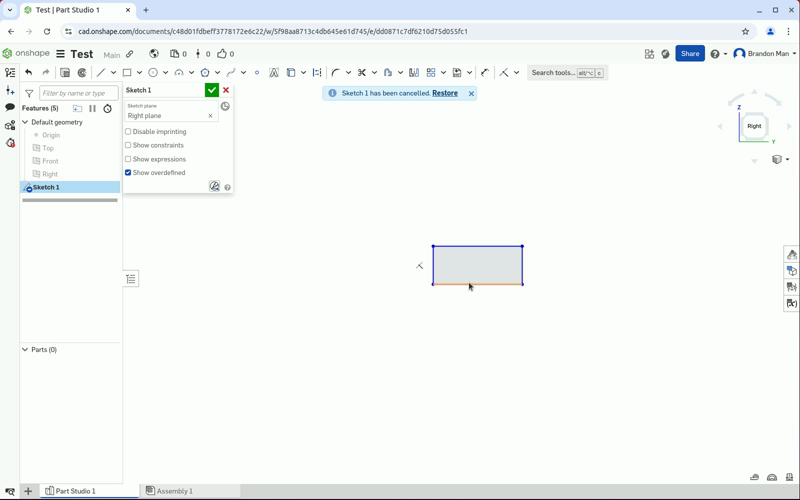
scroll(6)
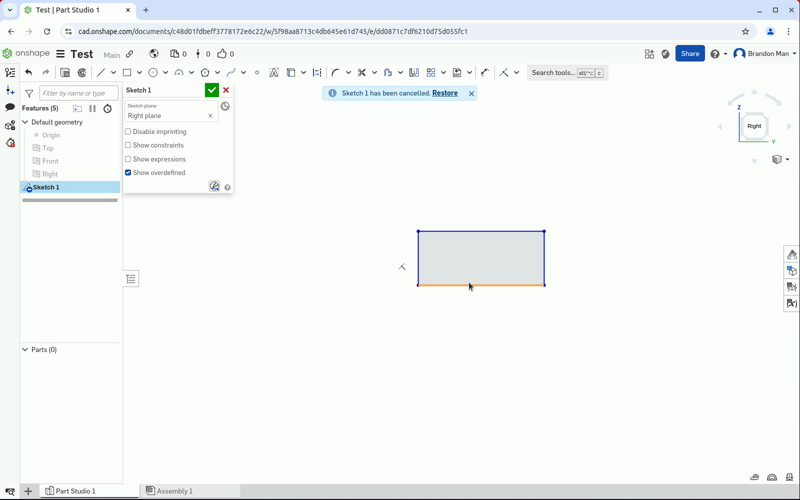
scroll(6)
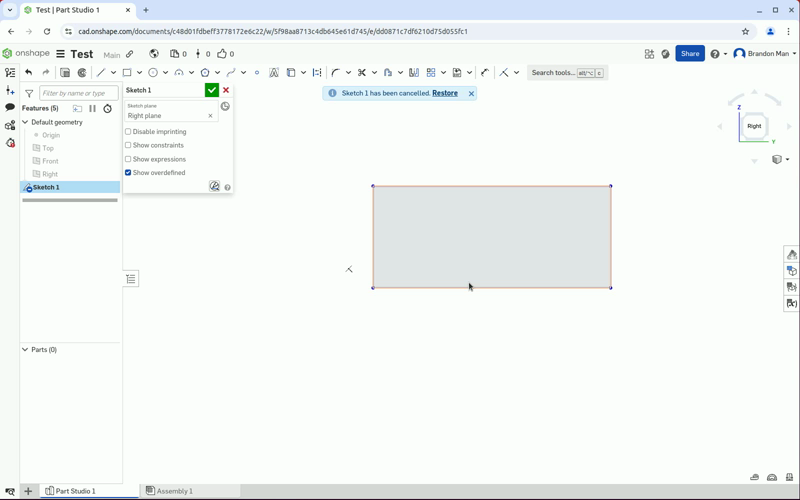
click(469, 282)
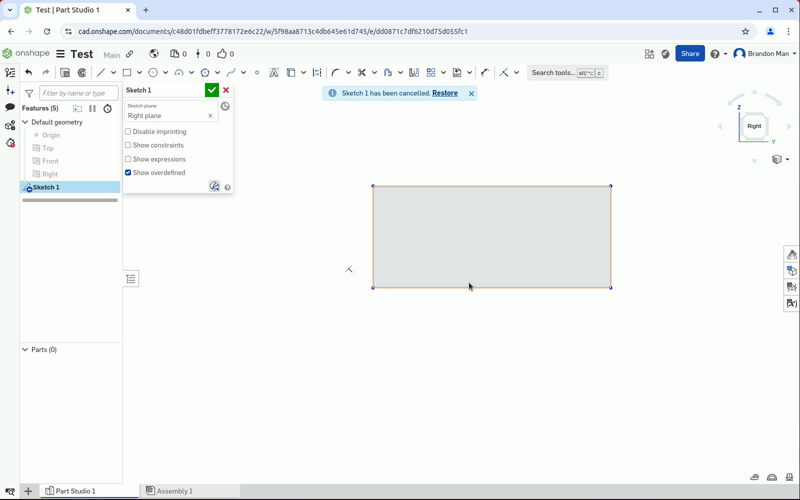
scroll(-6)
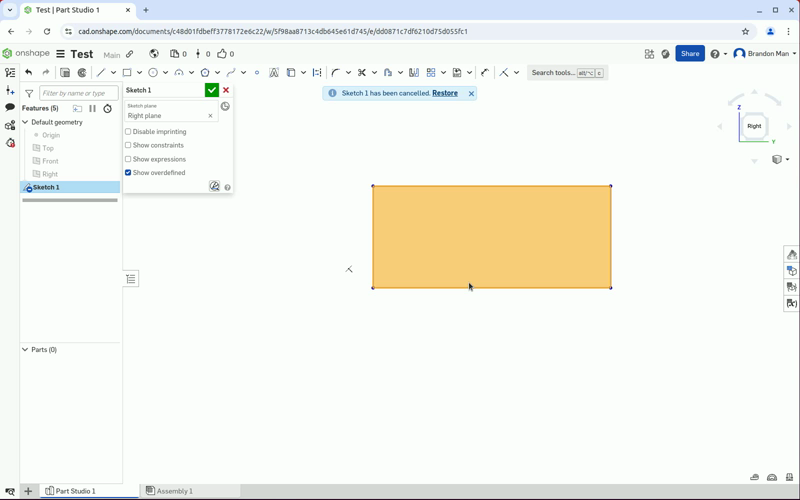
scroll(-6)
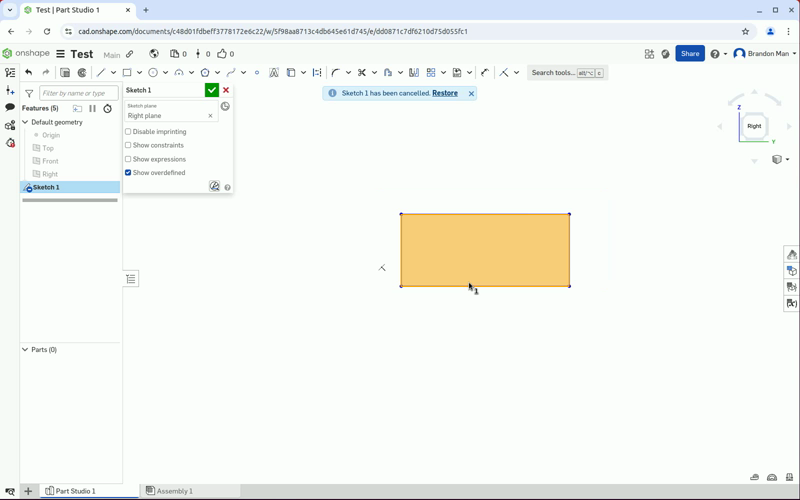
scroll(-6)
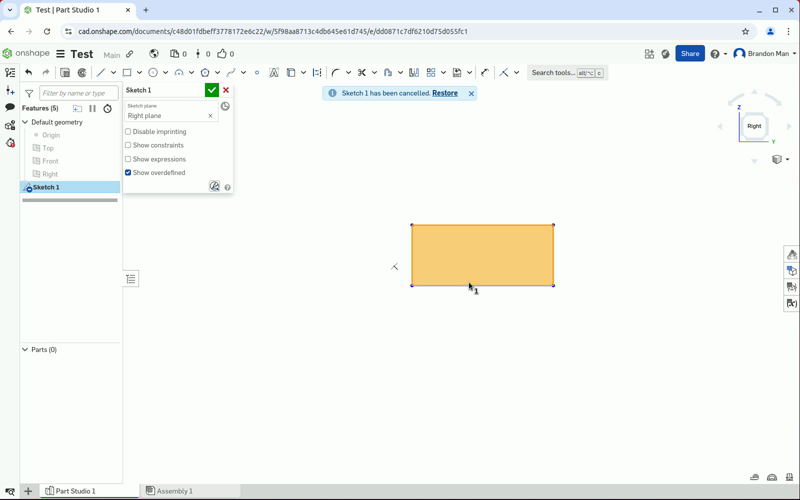
scroll(-6)
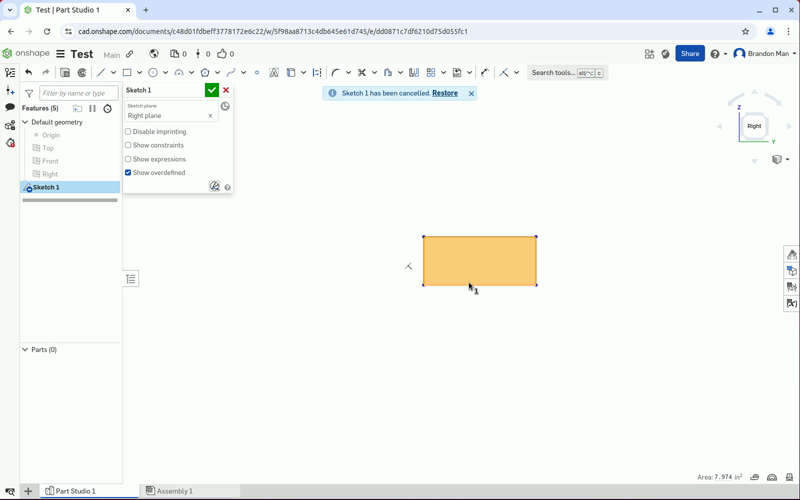
scroll(-6)
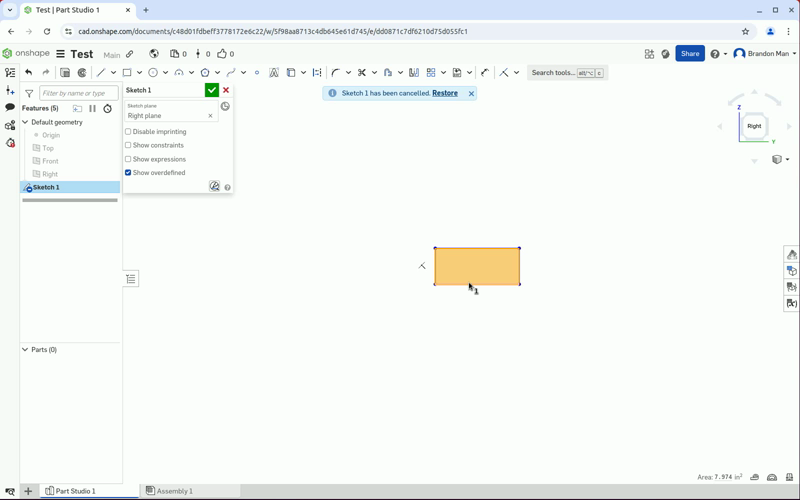
scroll(-6)
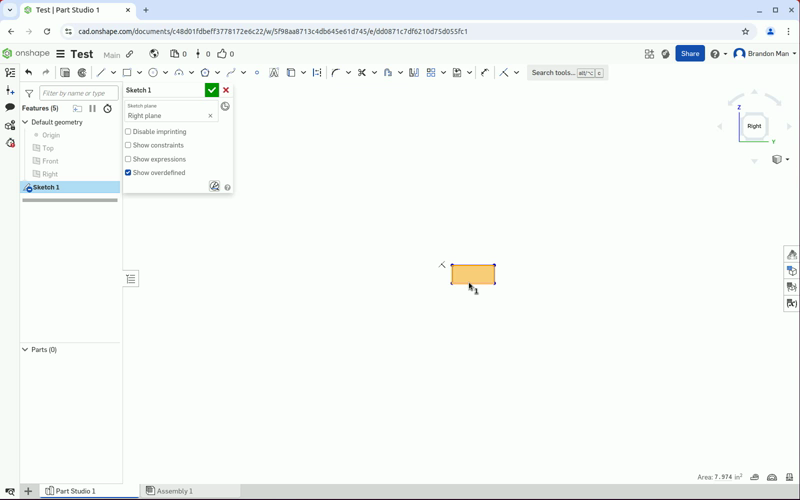
scroll(-6)
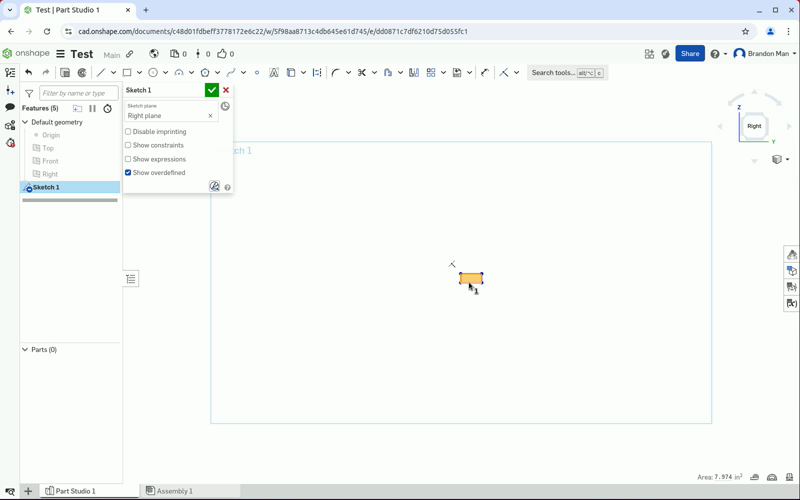
mouse_move(73, 352)
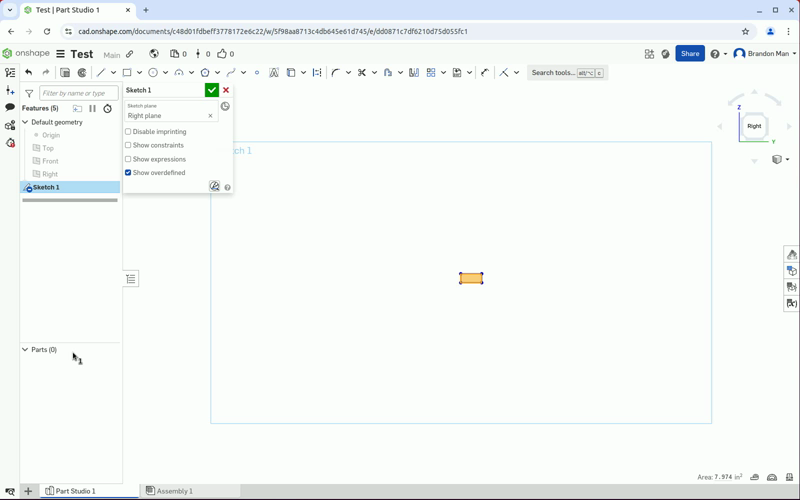
key(shift+y)
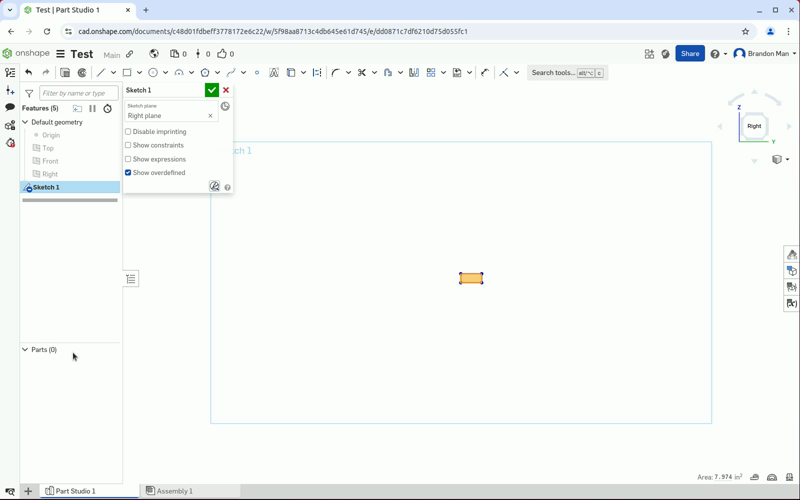
key(shift+e)
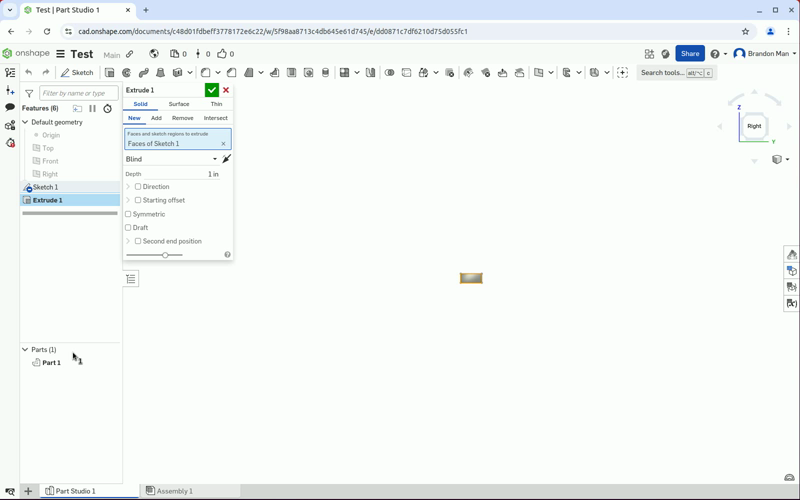
mouse_move(143, 106)
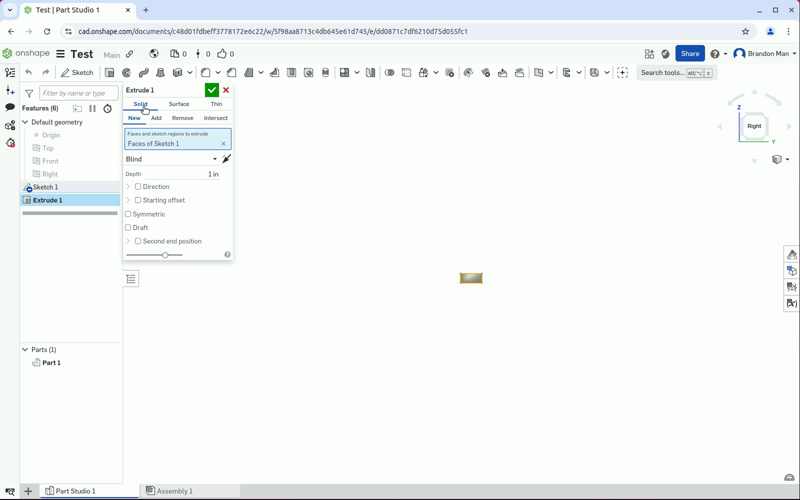
click(143, 106)
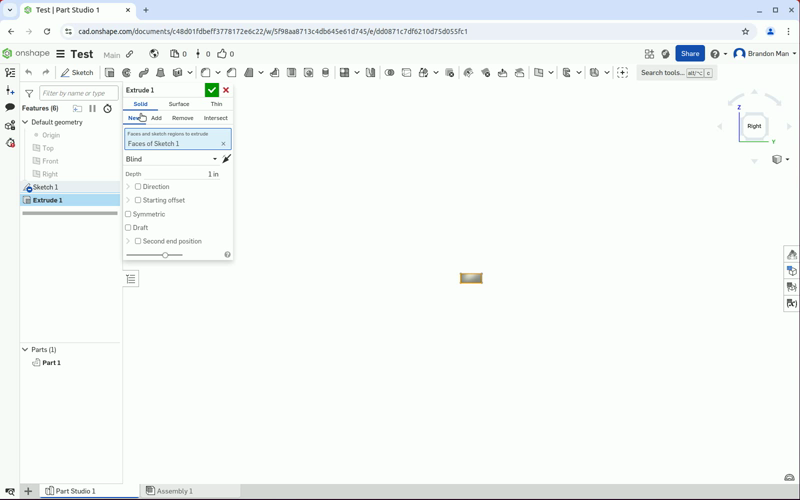
mouse_move(137, 120)
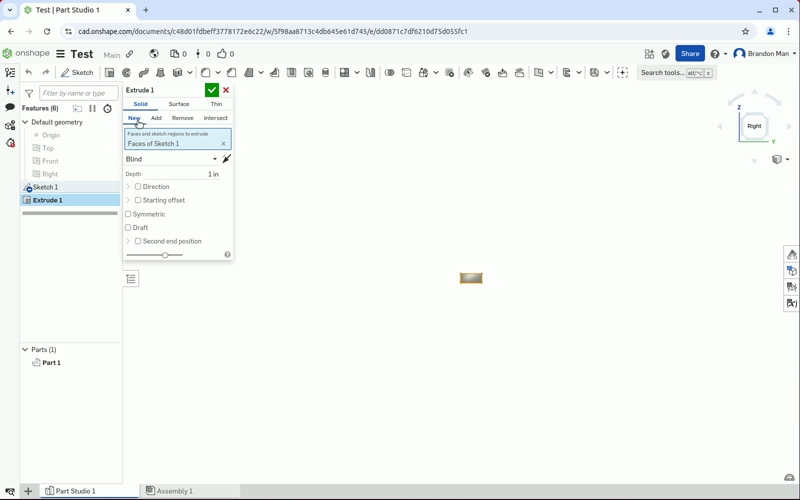
click(137, 120)
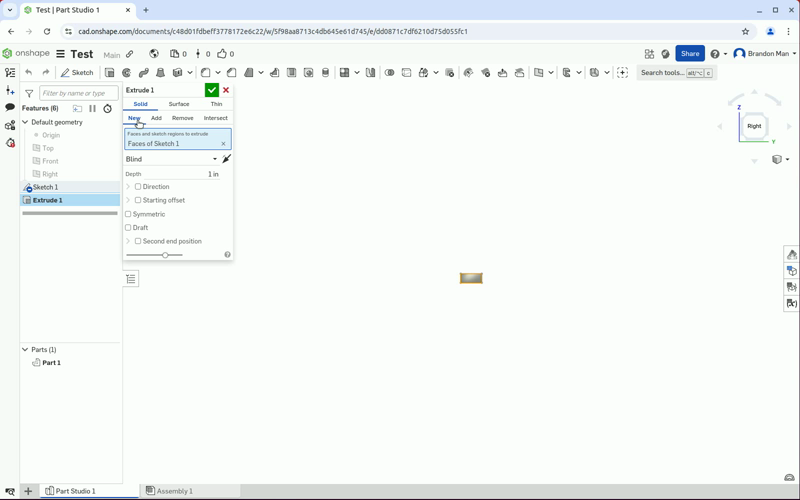
key(tab, 4)
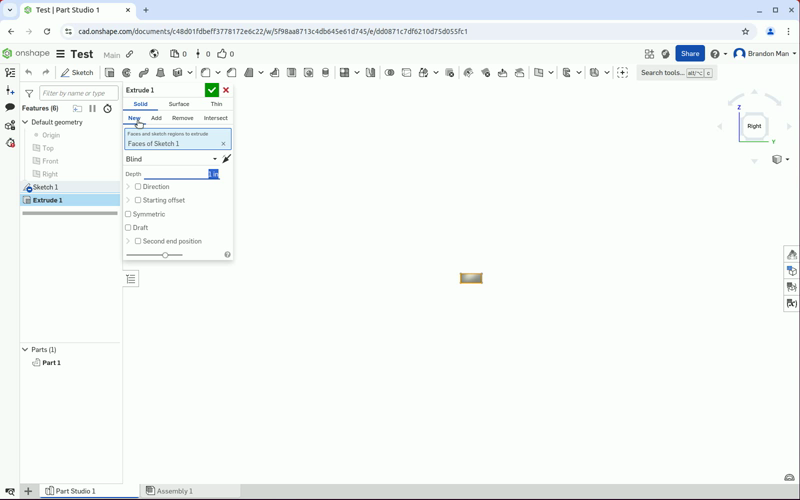
text(33.7)
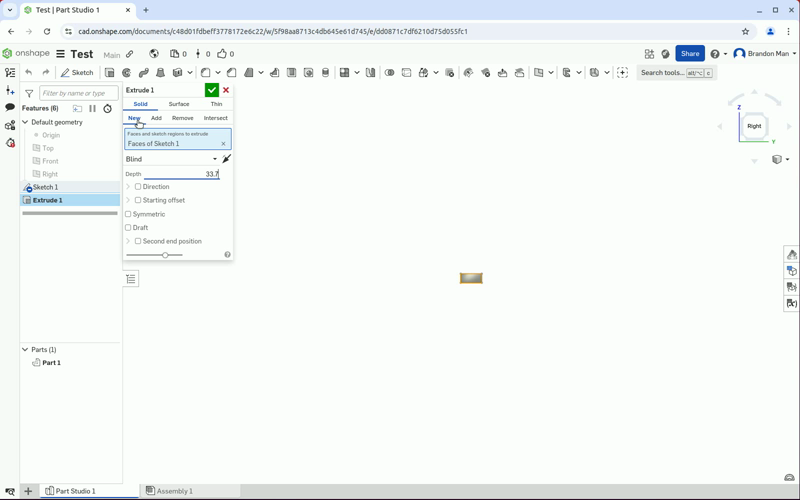
key(tab, 3)
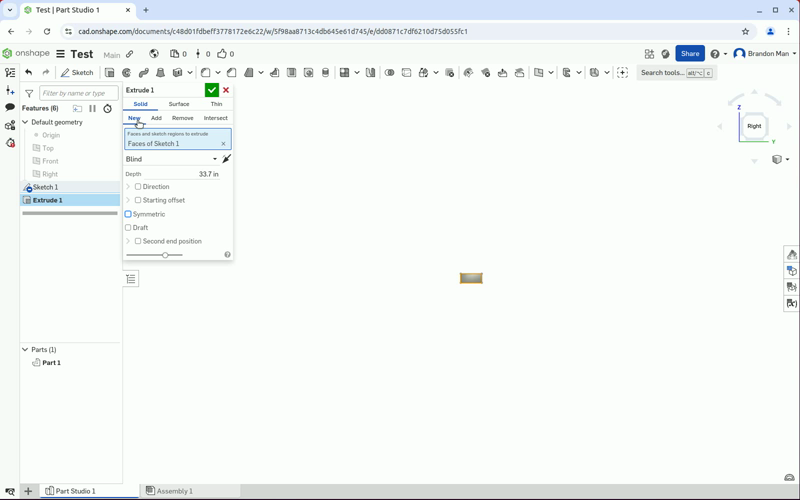
key(space)
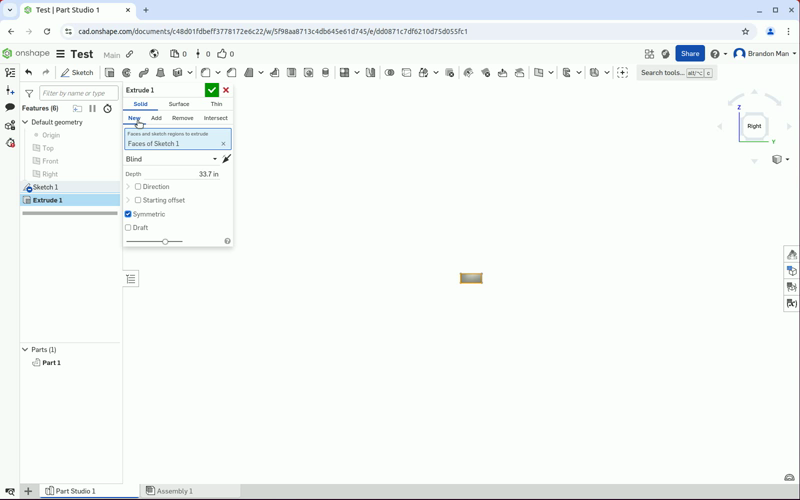
key(enter)
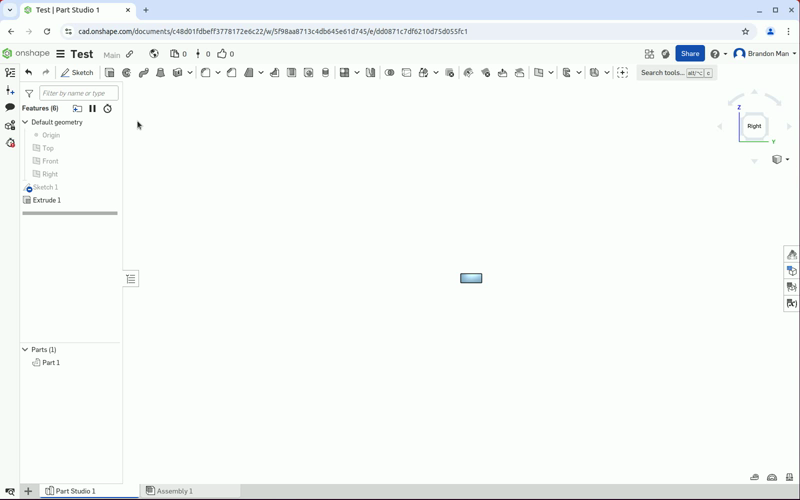
key(shift+h)
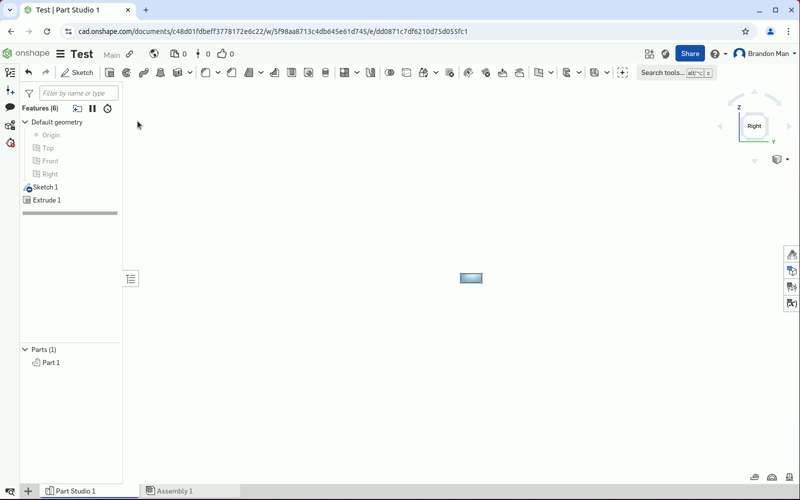
key(shift+h)
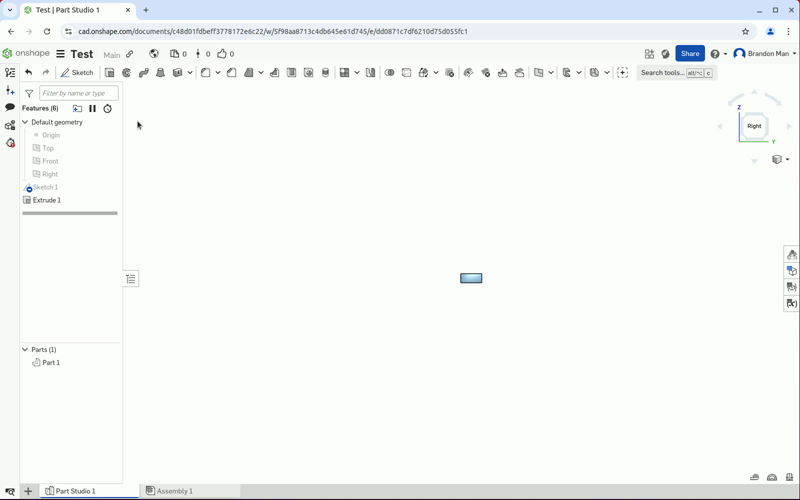
mouse_move(73, 189)
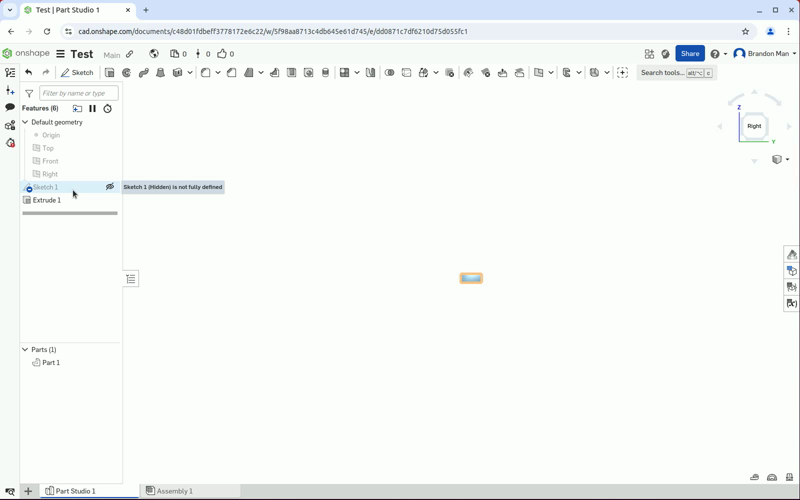
click(73, 189)
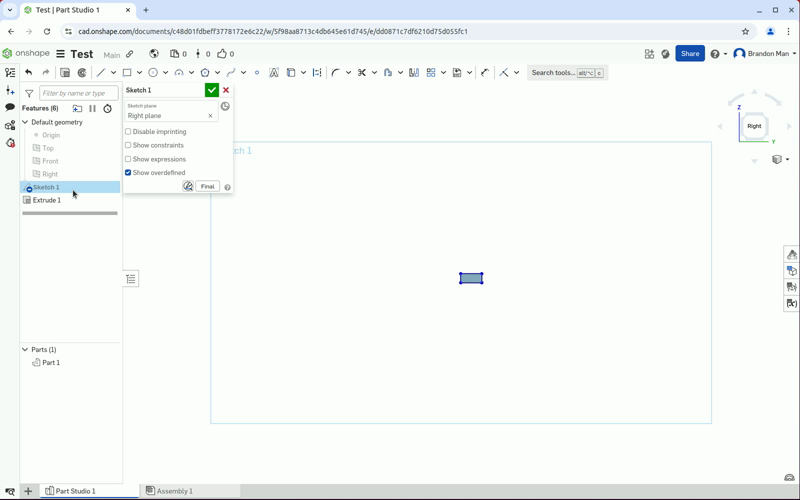
mouse_move(229, 92)
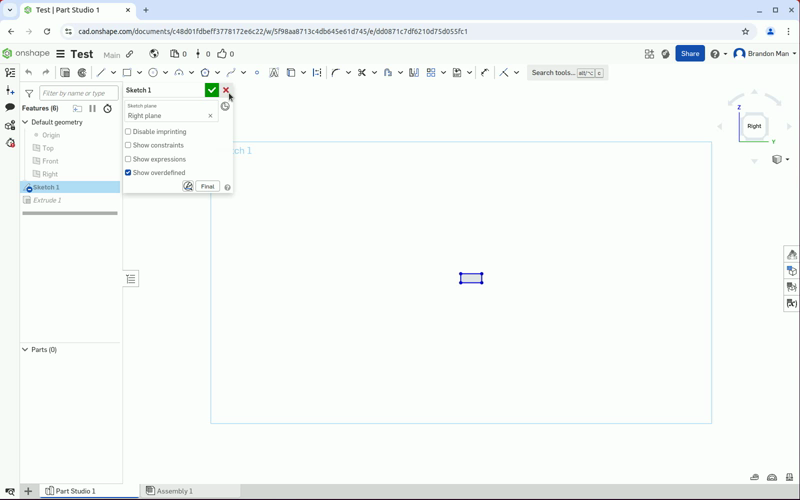
click(229, 92)
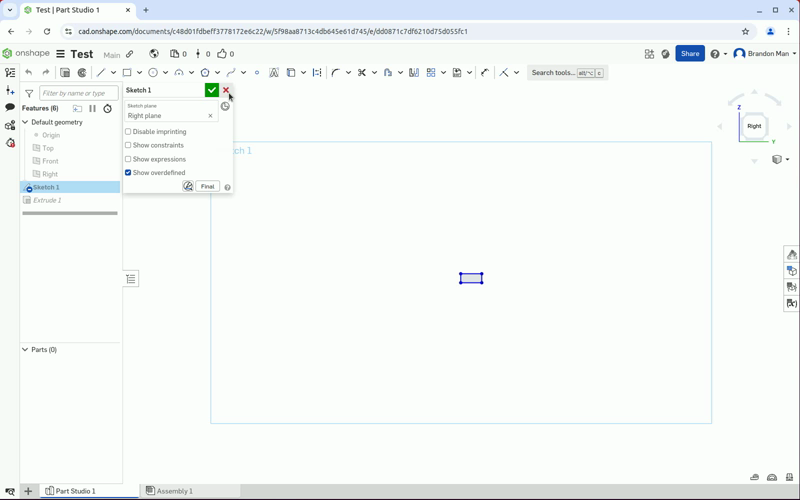
key(shift+s)
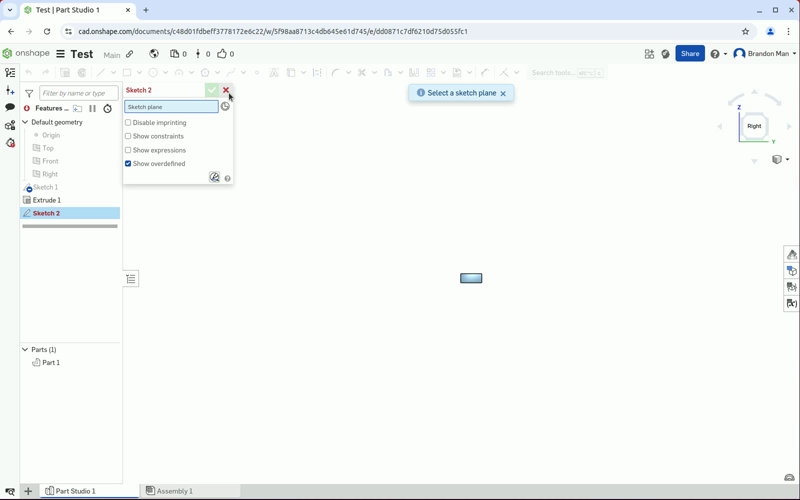
mouse_move(73, 176)
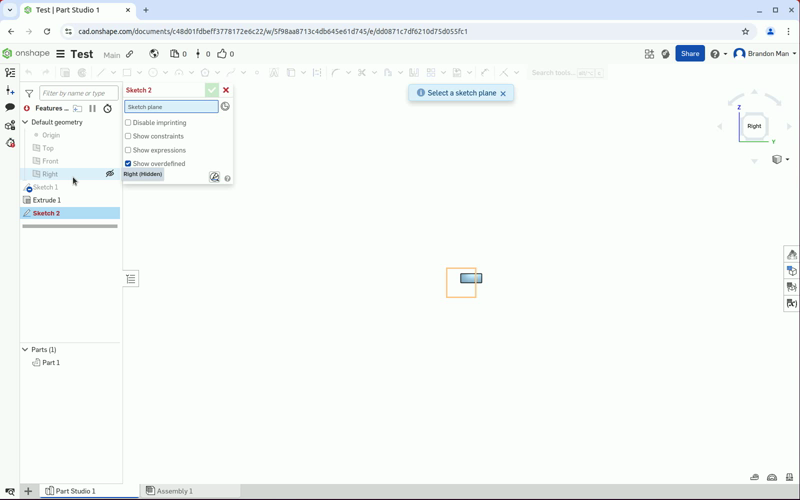
click(73, 176)
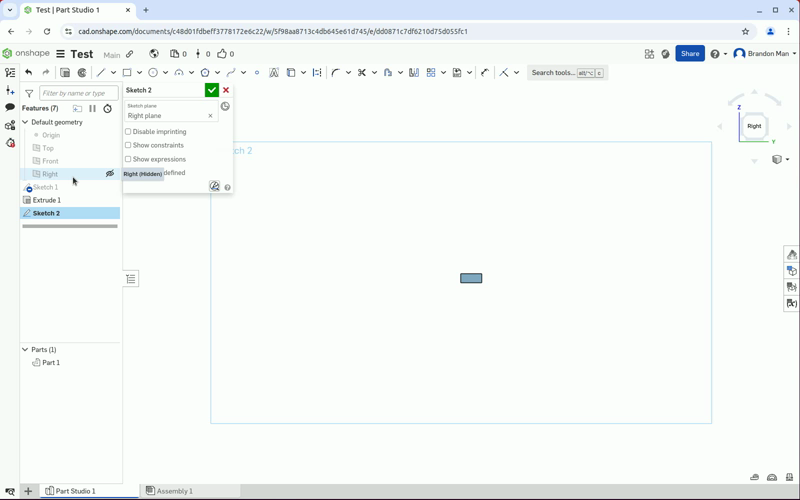
mouse_move(73, 352)
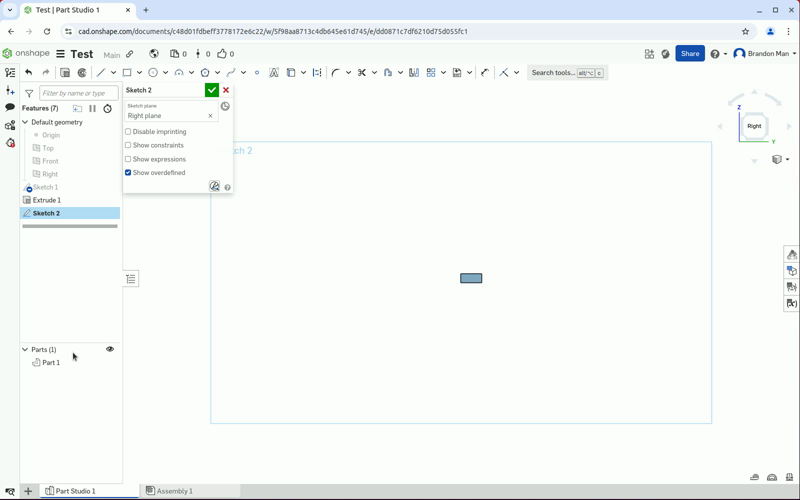
key(y)
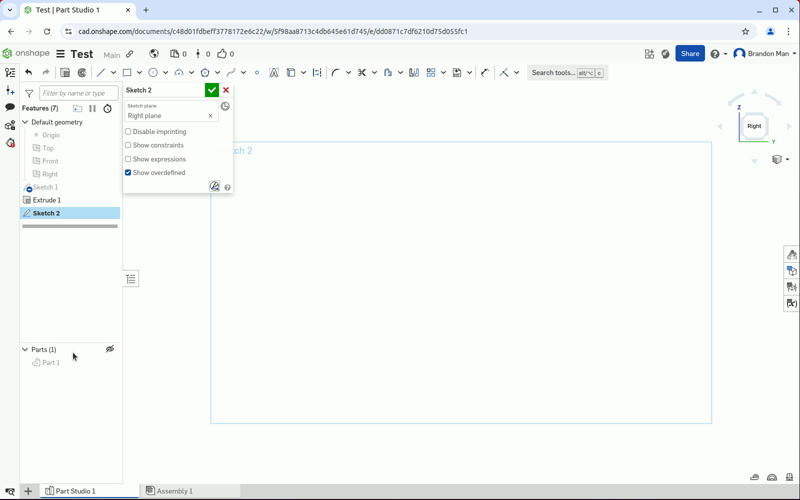
key(l)
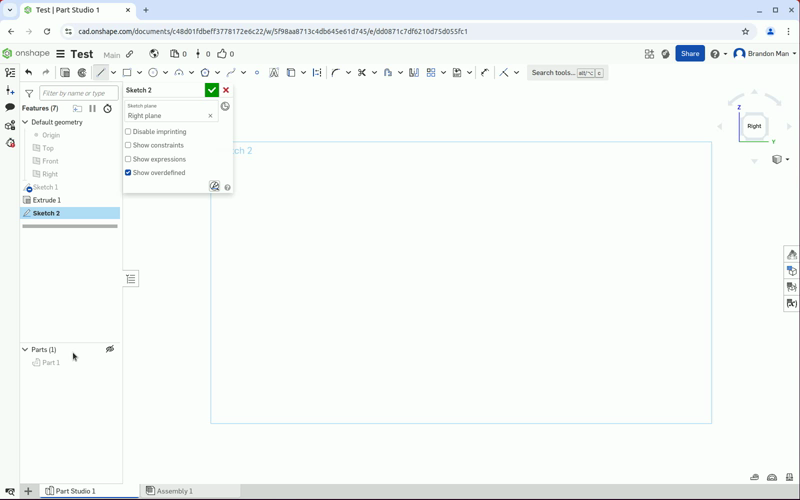
key_down(shift)
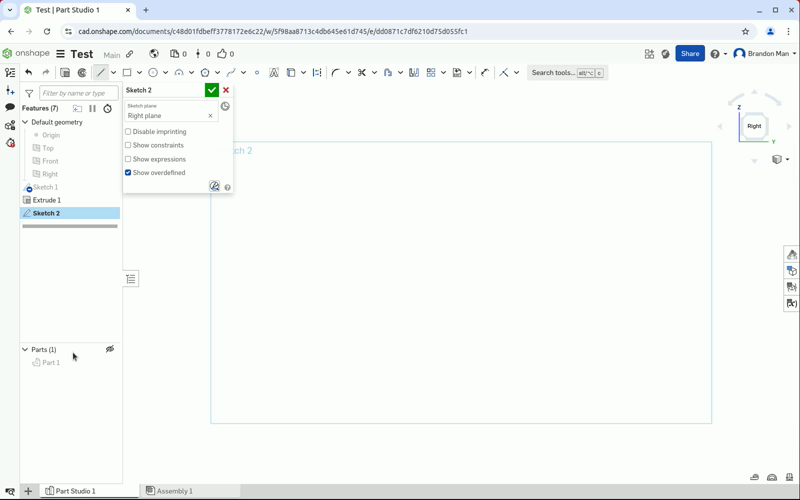
mouse_move(438, 282)
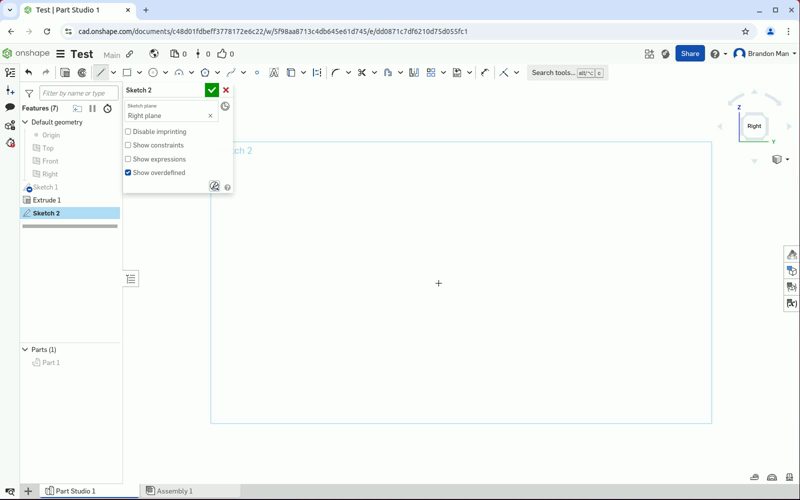
click(438, 282)
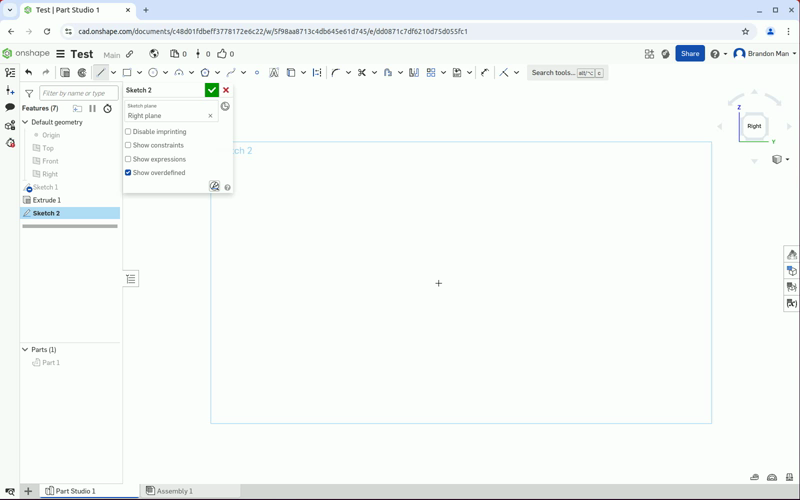
key_up(shift)
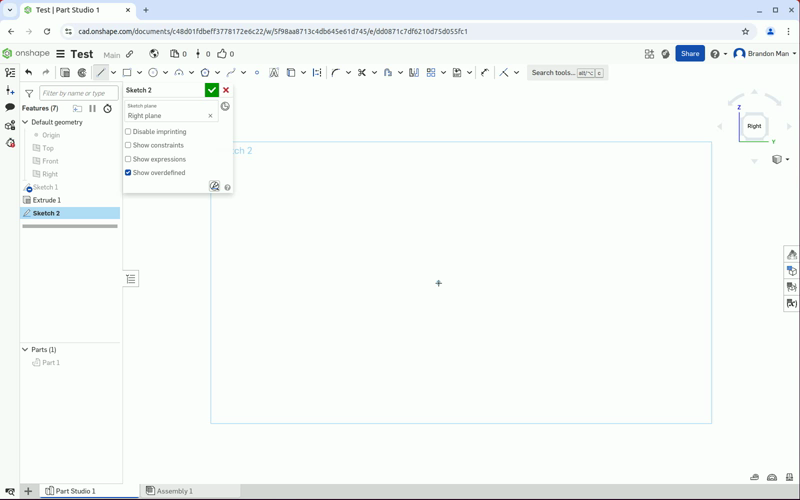
key_down(shift)
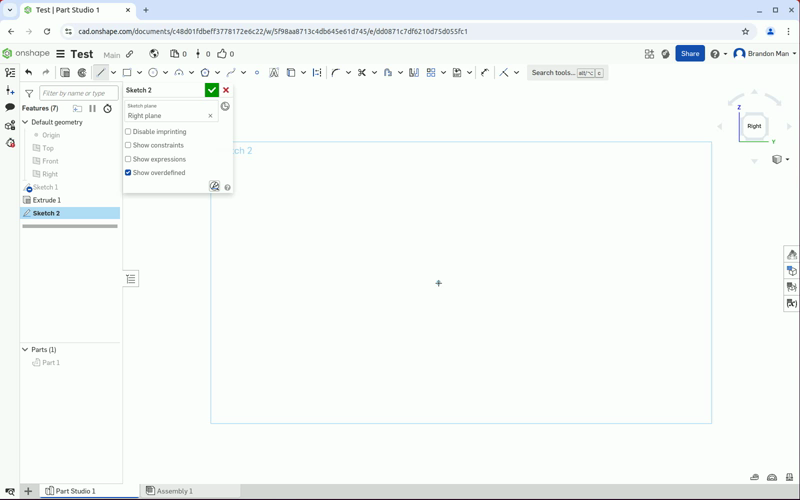
mouse_move(468, 282)
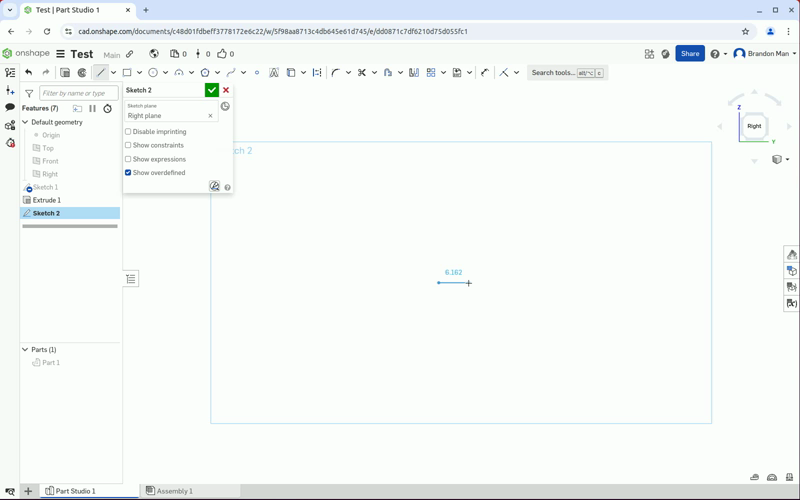
mouse_move(459, 282)
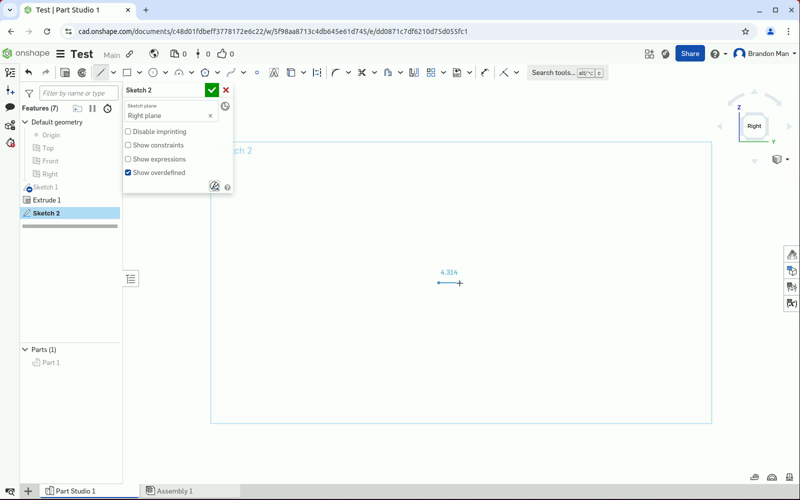
click(459, 282)
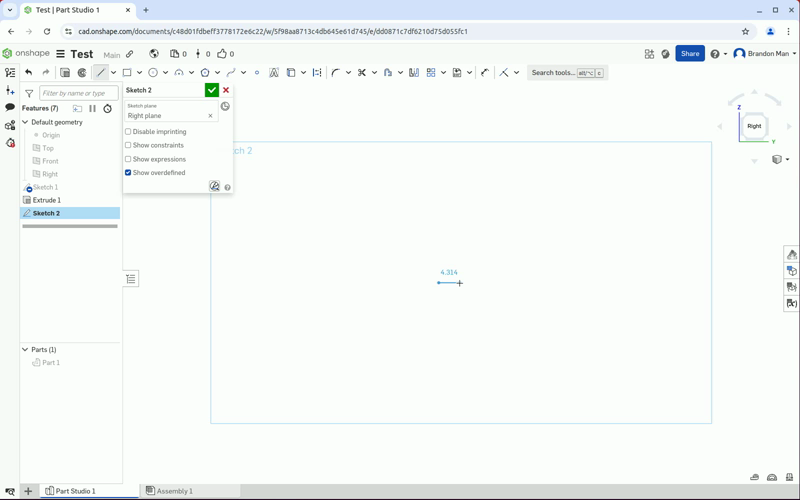
key_up(shift)
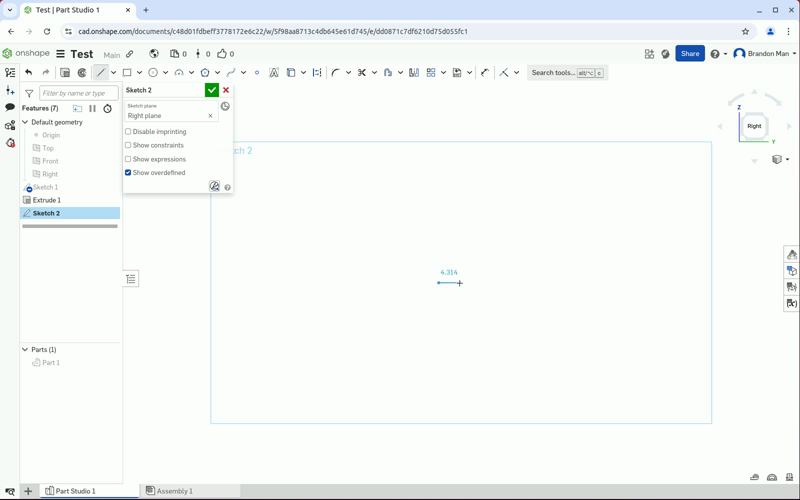
key_down(shift)
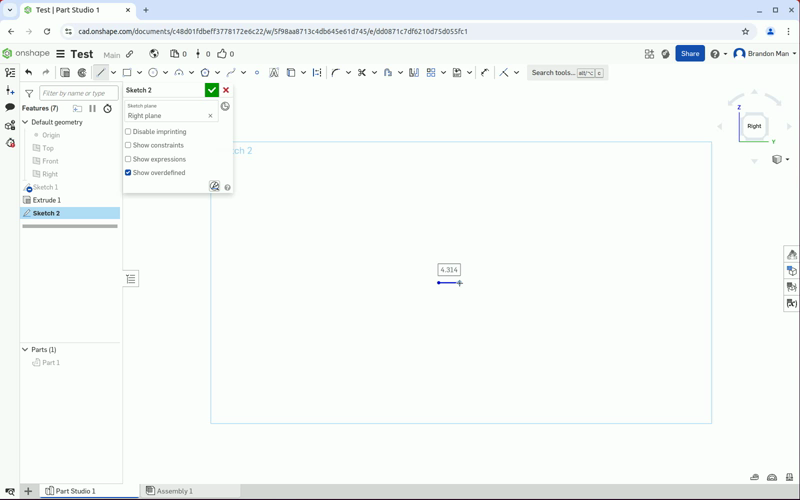
mouse_move(489, 282)
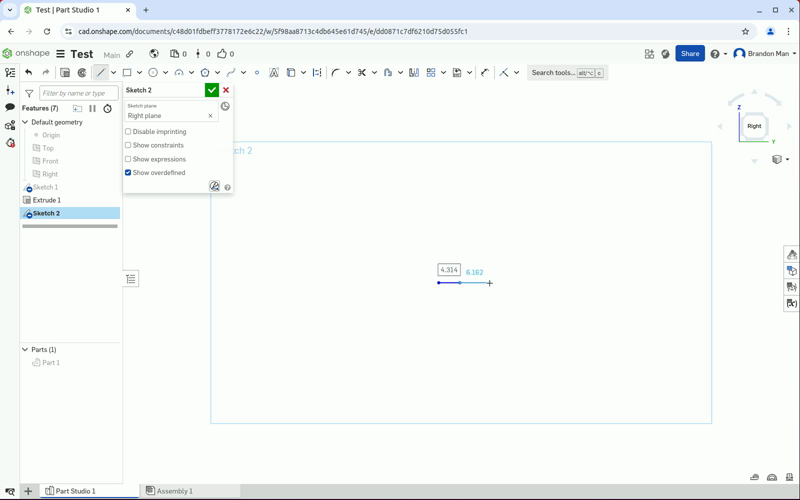
mouse_move(459, 273)
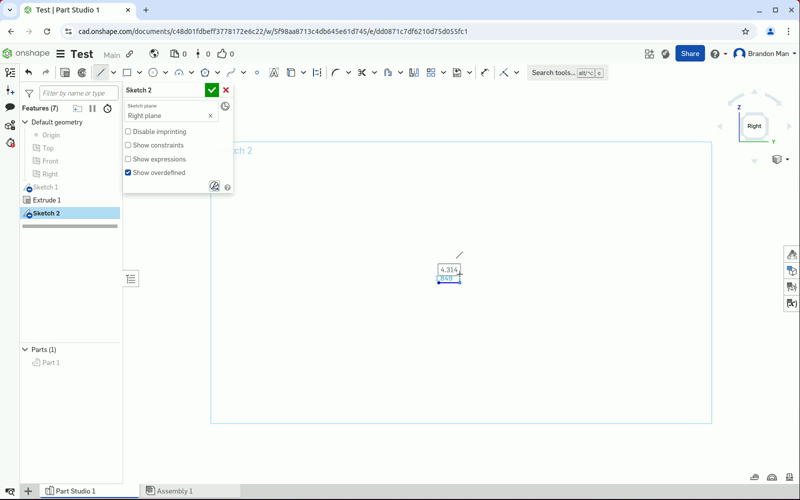
click(459, 273)
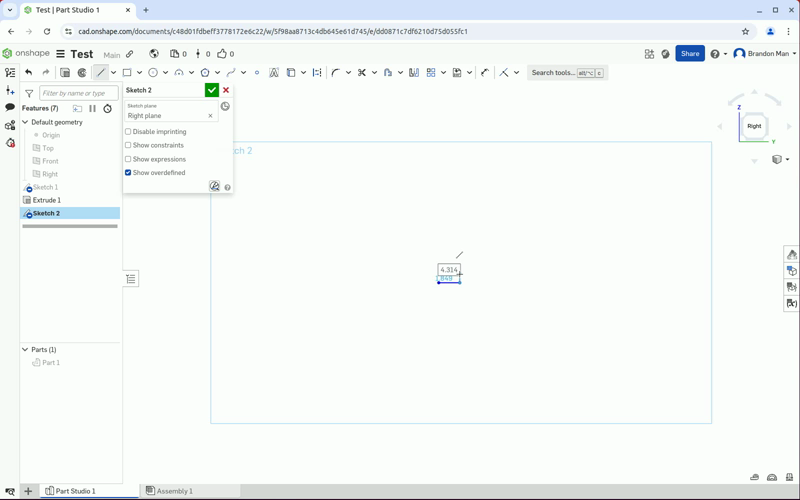
key_up(shift)
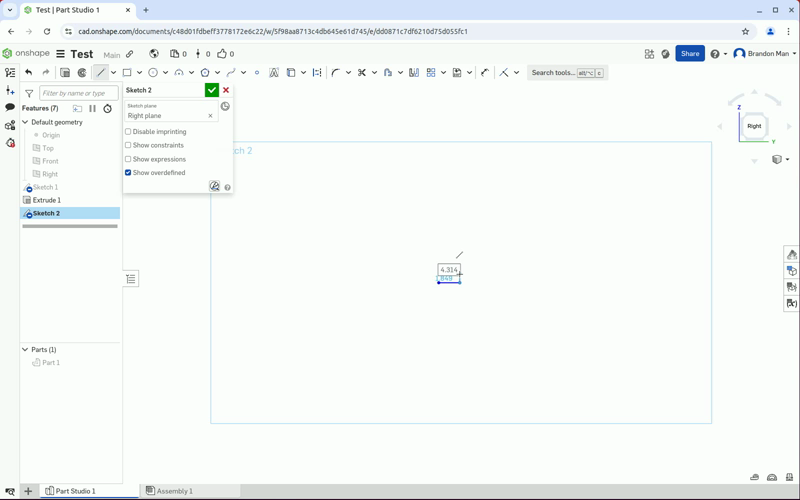
key_down(shift)
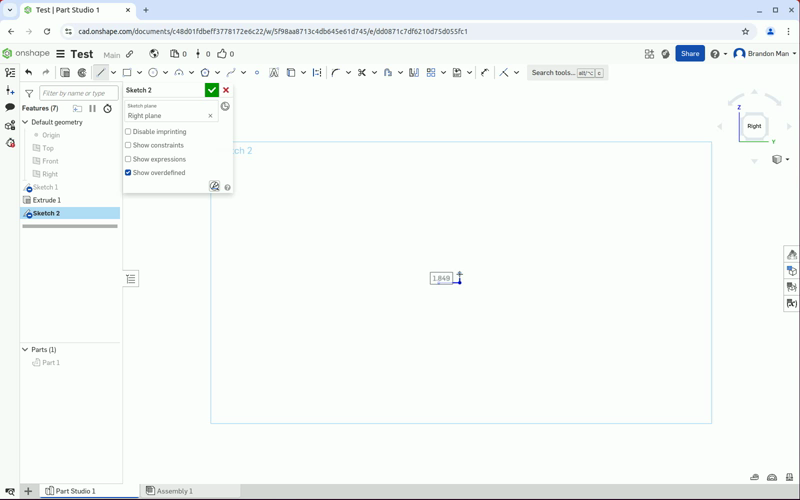
mouse_move(489, 273)
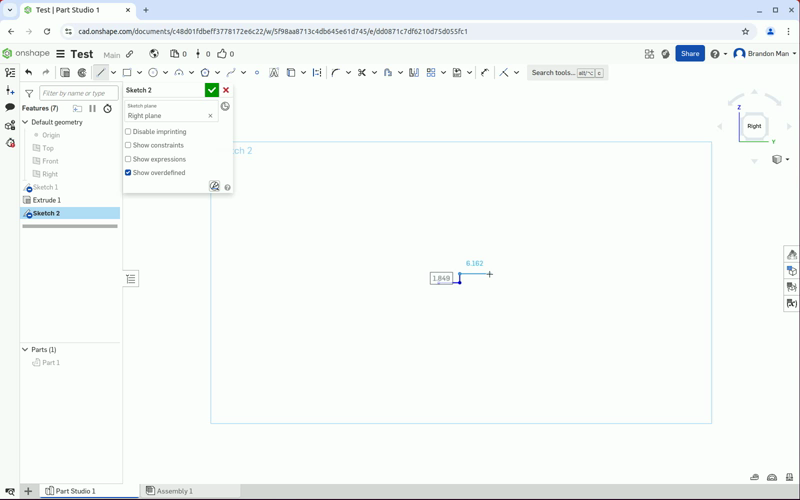
mouse_move(438, 273)
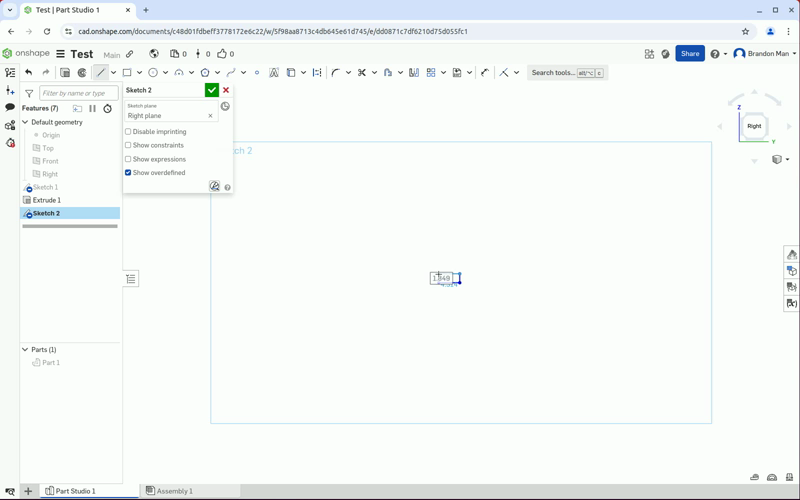
click(438, 273)
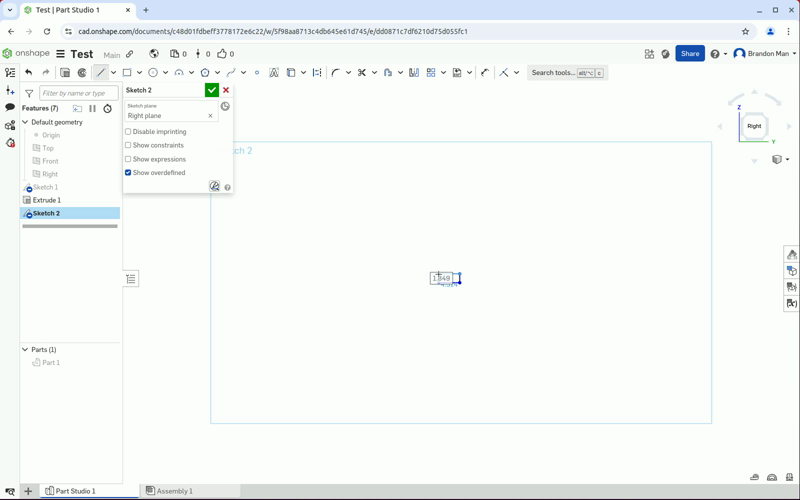
key_up(shift)
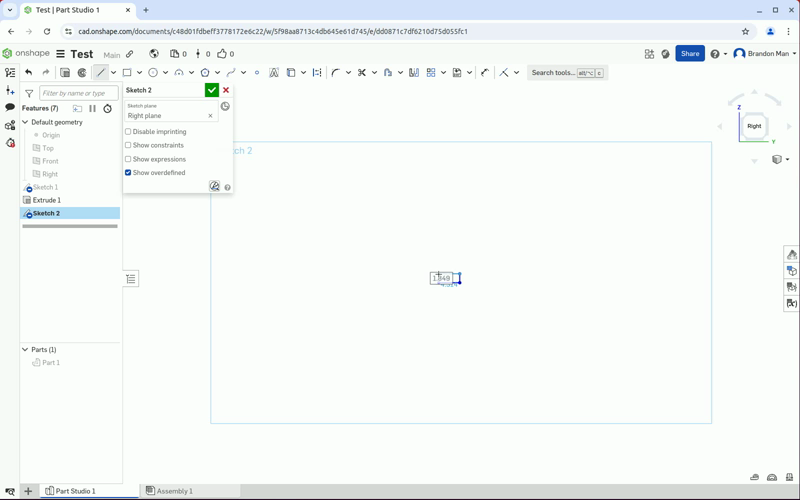
mouse_move(468, 273)
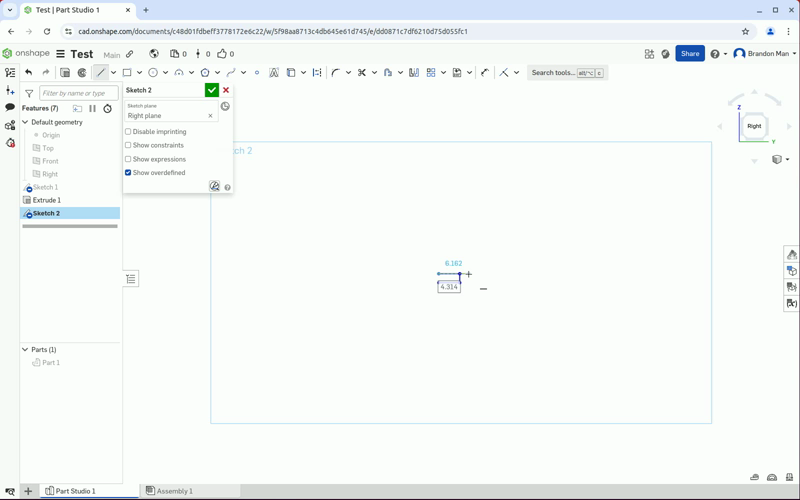
key_down(shift)
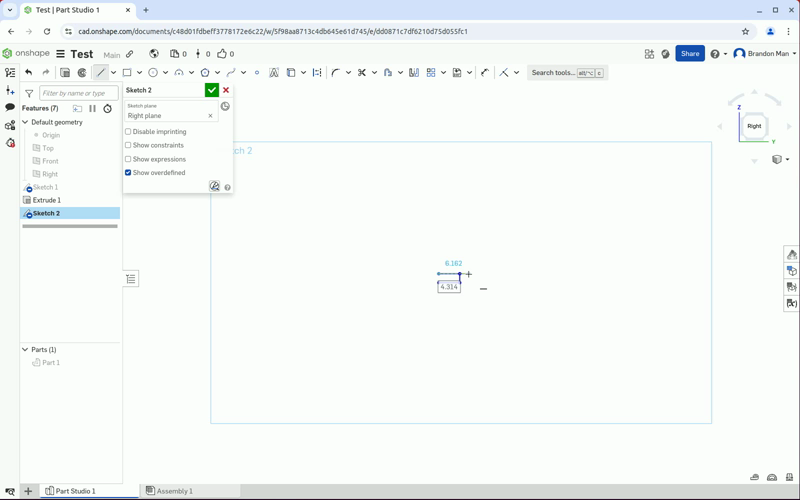
mouse_move(438, 282)
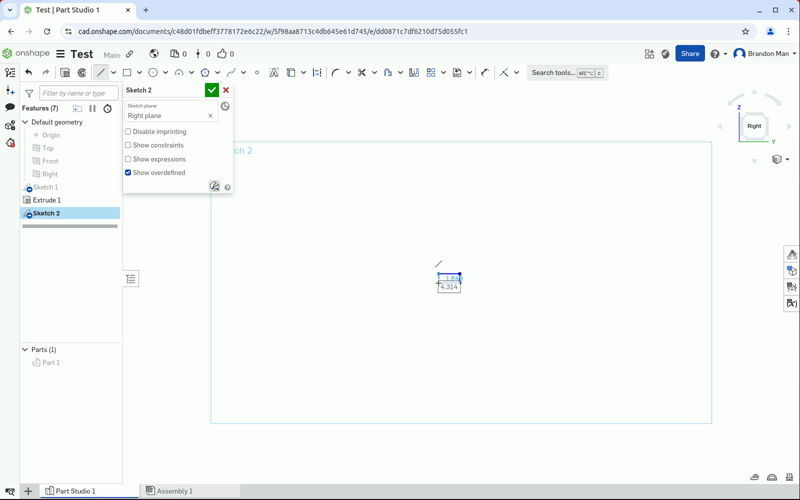
key_up(shift)
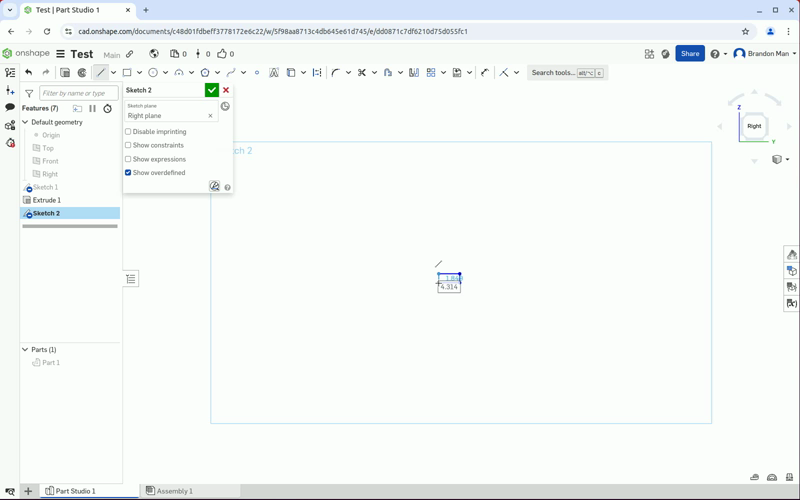
click(438, 282)
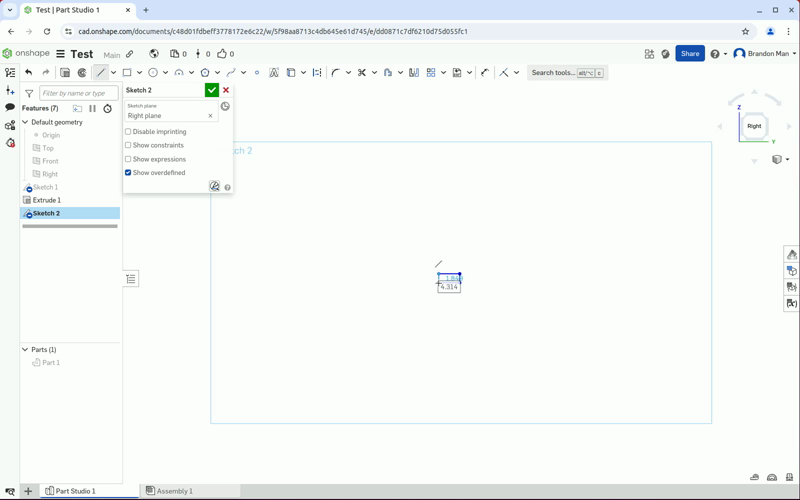
key(esc)
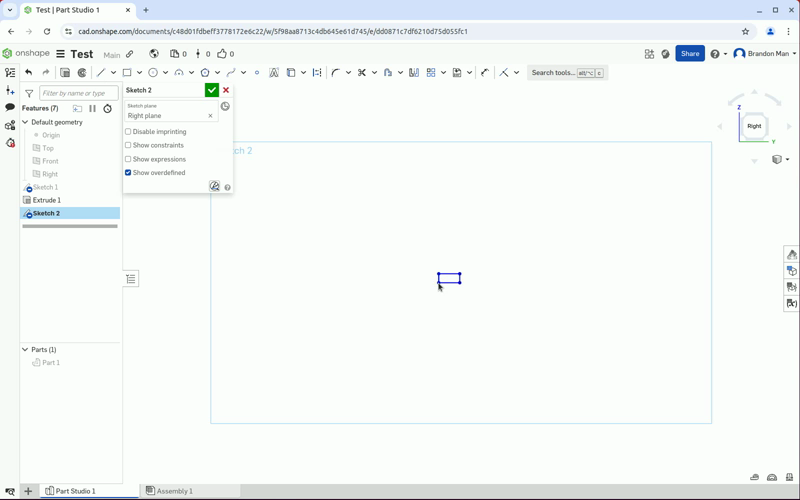
key(l)
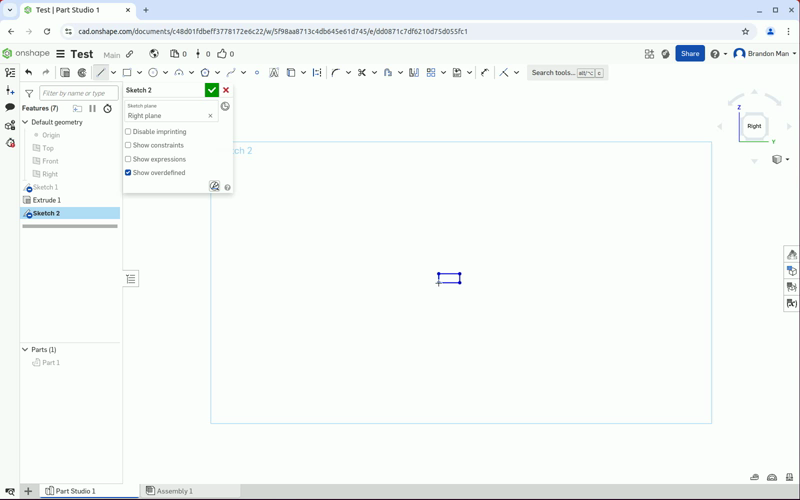
key_down(shift)
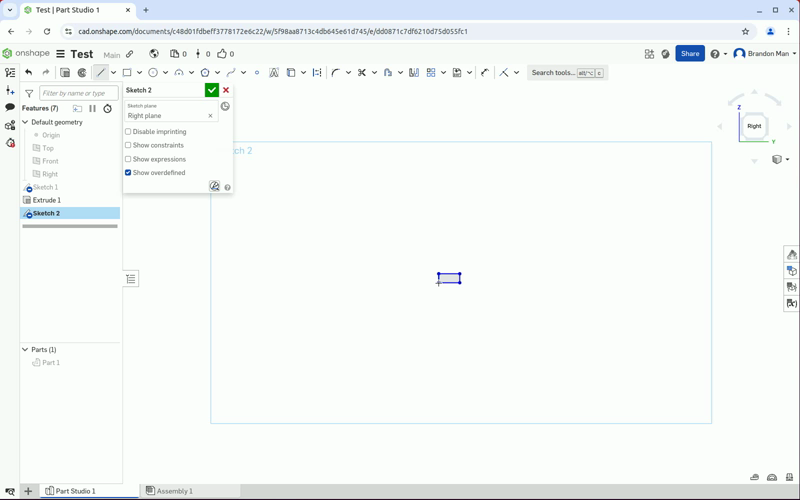
mouse_move(439, 281)
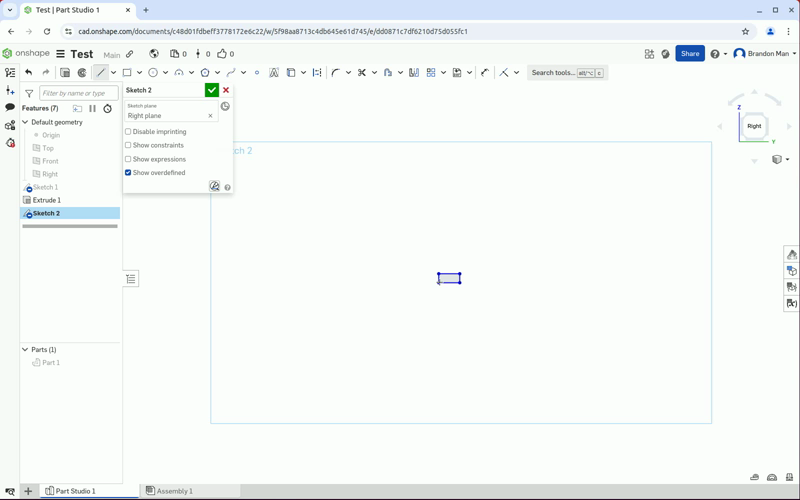
scroll(6)
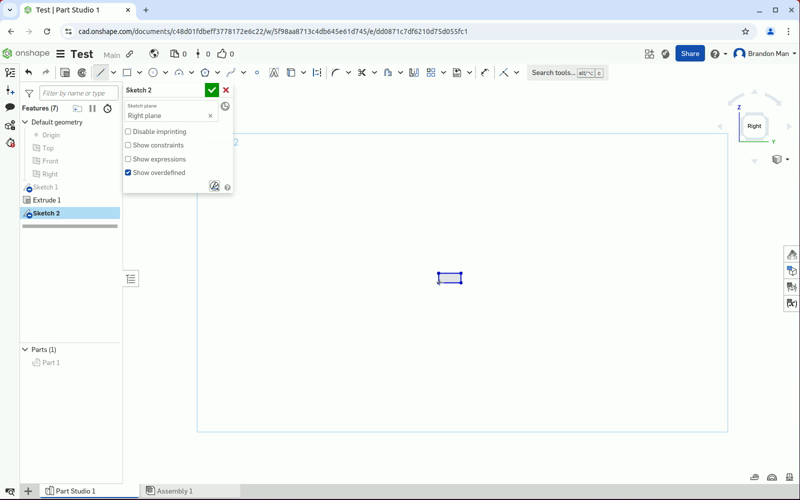
scroll(6)
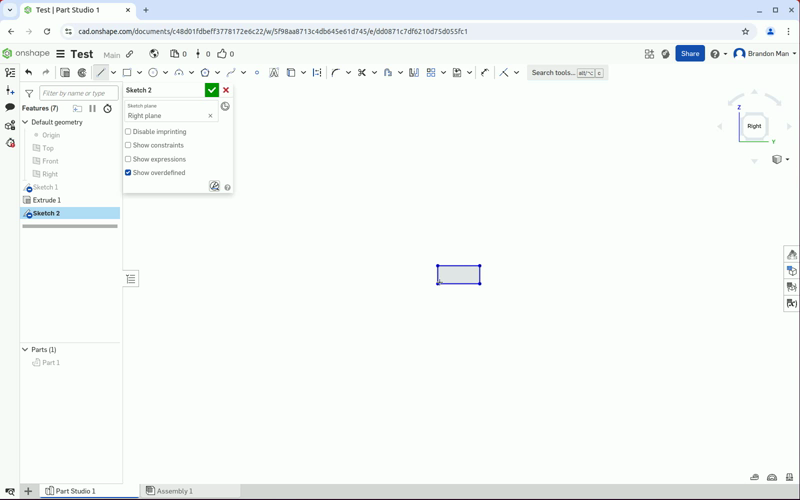
scroll(6)
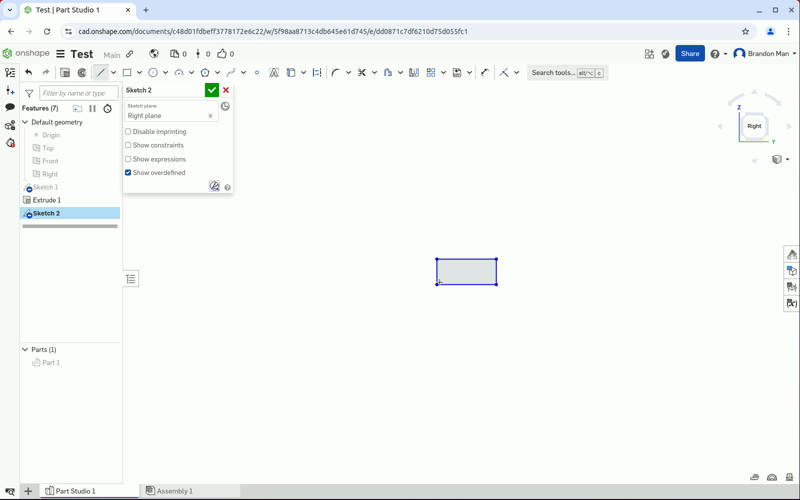
scroll(6)
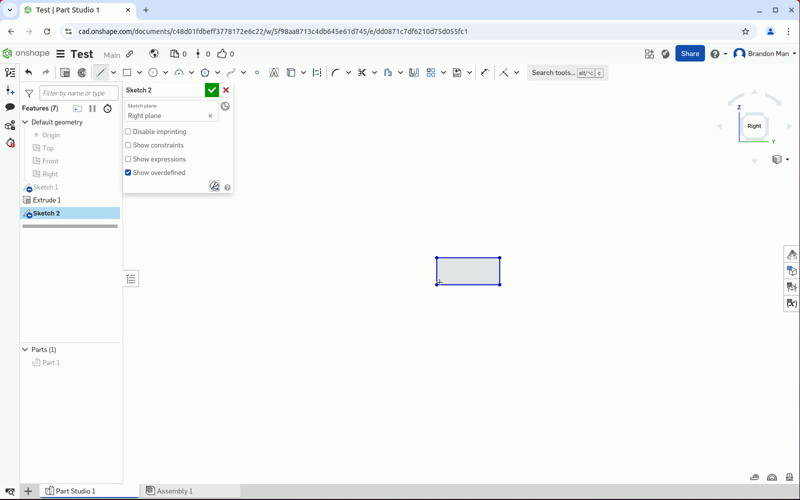
scroll(6)
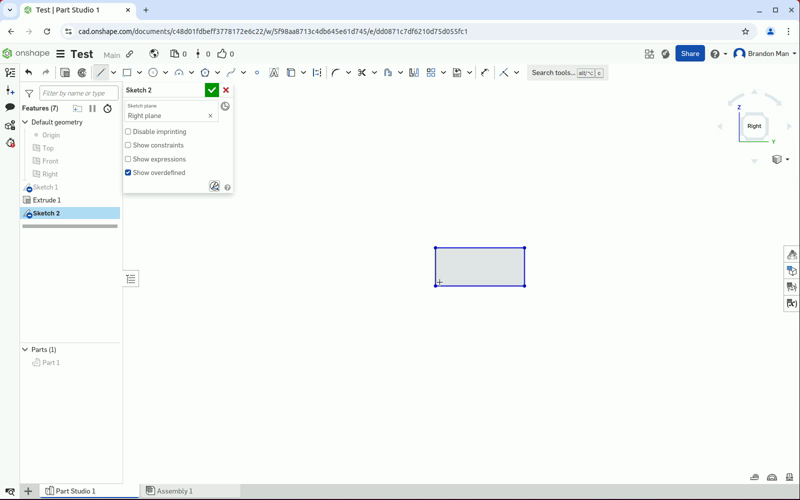
scroll(6)
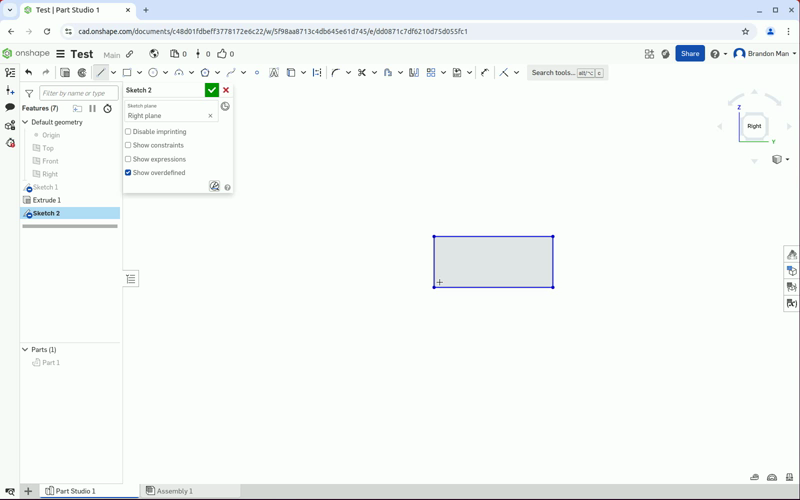
scroll(6)
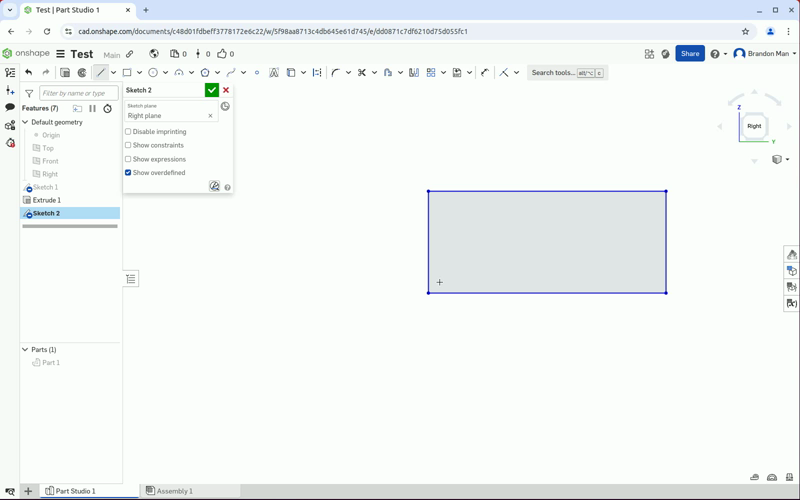
click(439, 281)
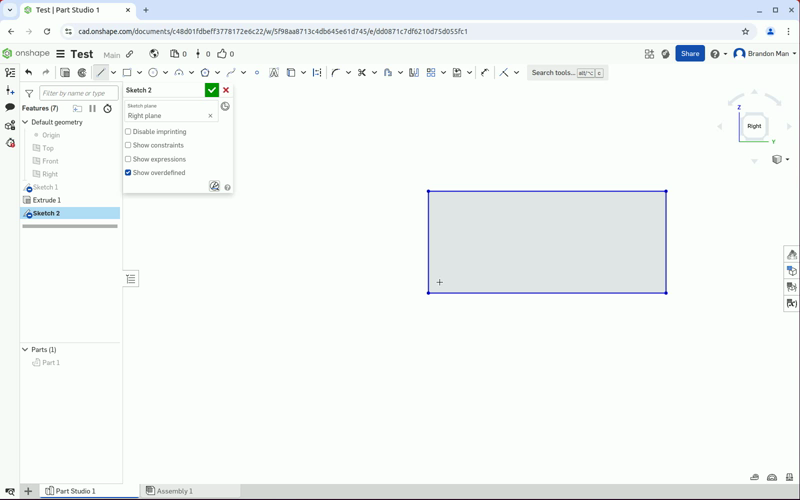
scroll(-6)
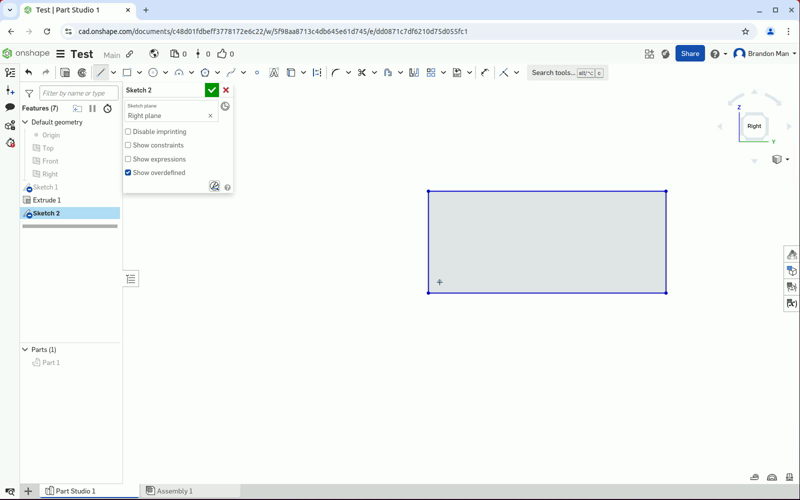
scroll(-6)
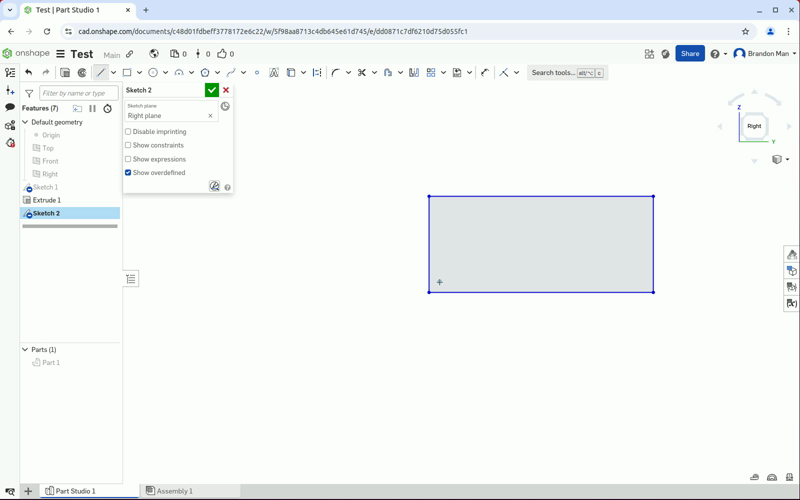
scroll(-6)
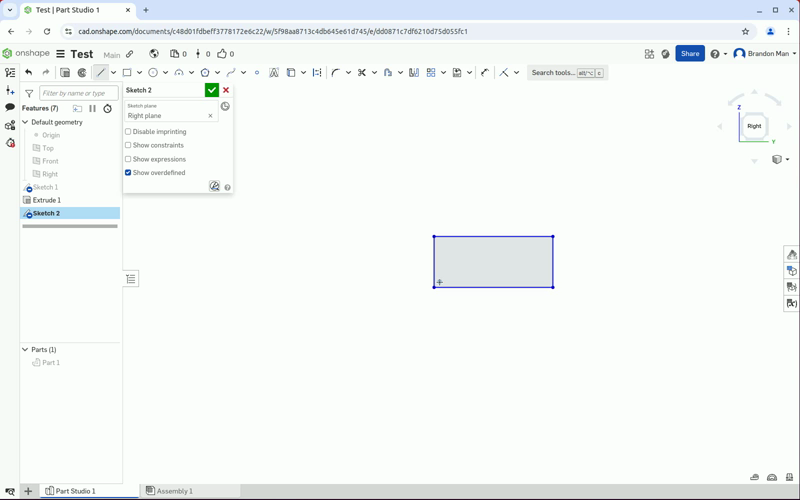
scroll(-6)
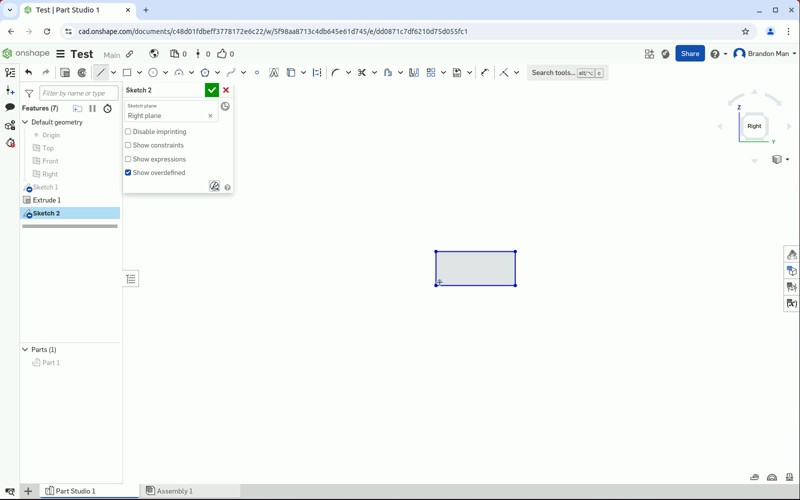
scroll(-6)
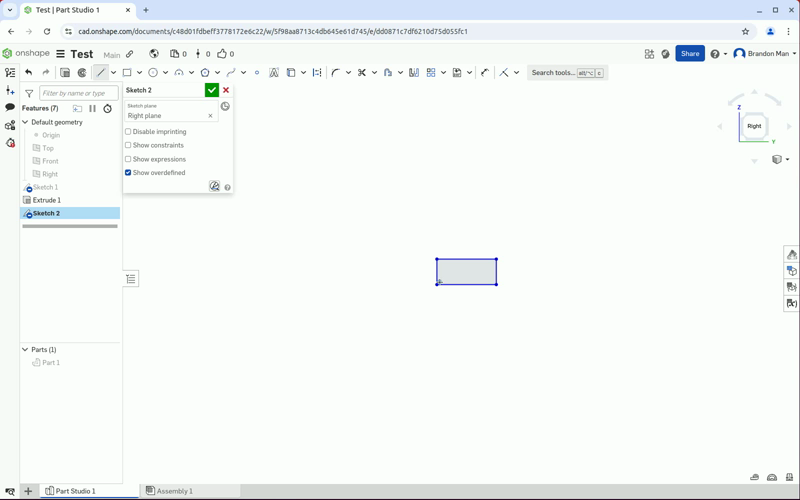
scroll(-6)
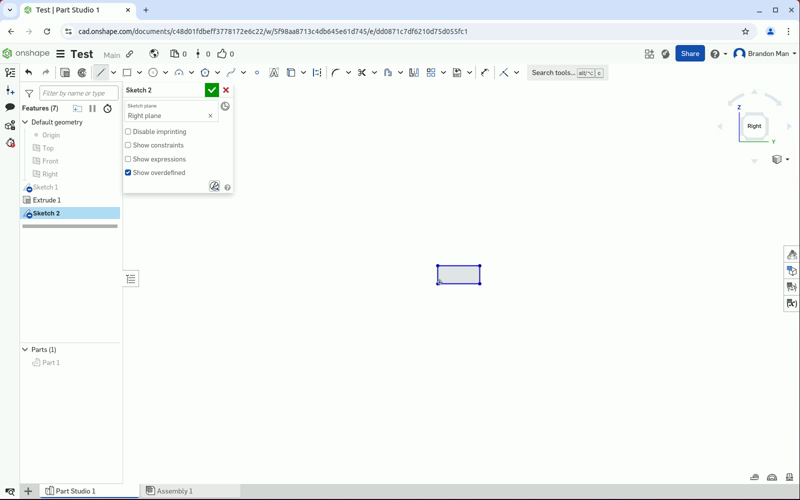
scroll(-6)
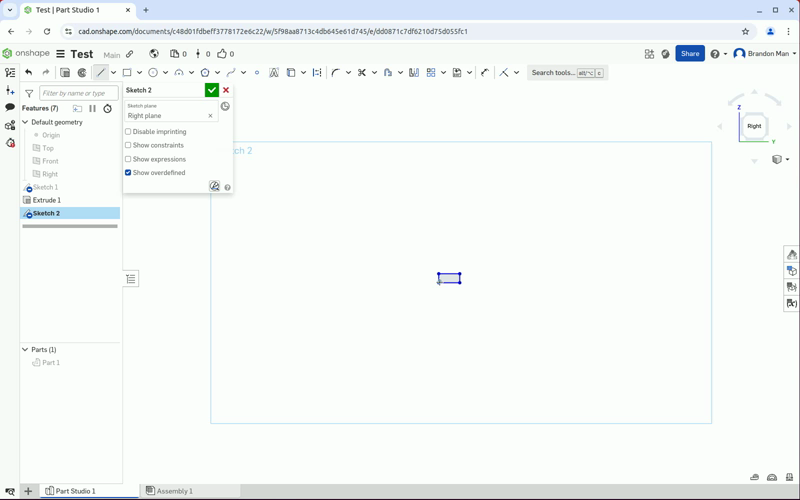
key_up(shift)
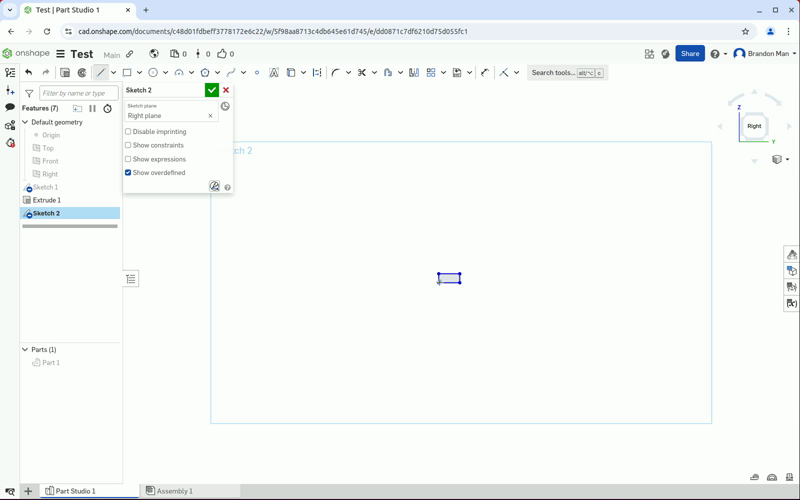
key_down(shift)
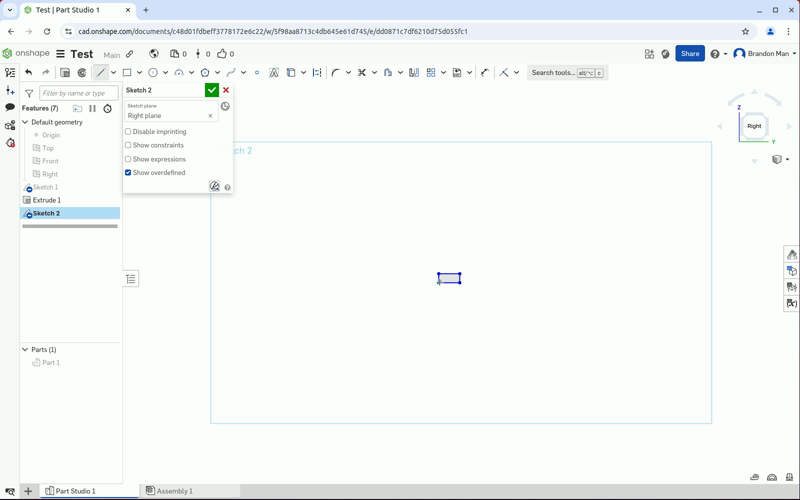
mouse_move(469, 281)
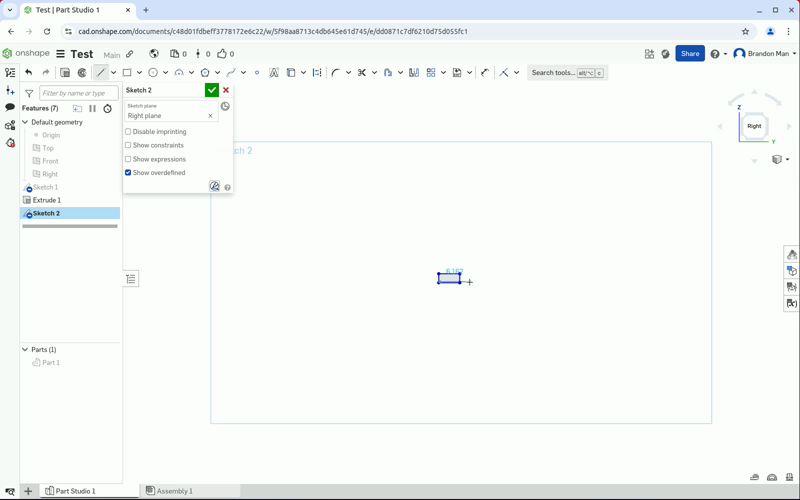
mouse_move(458, 281)
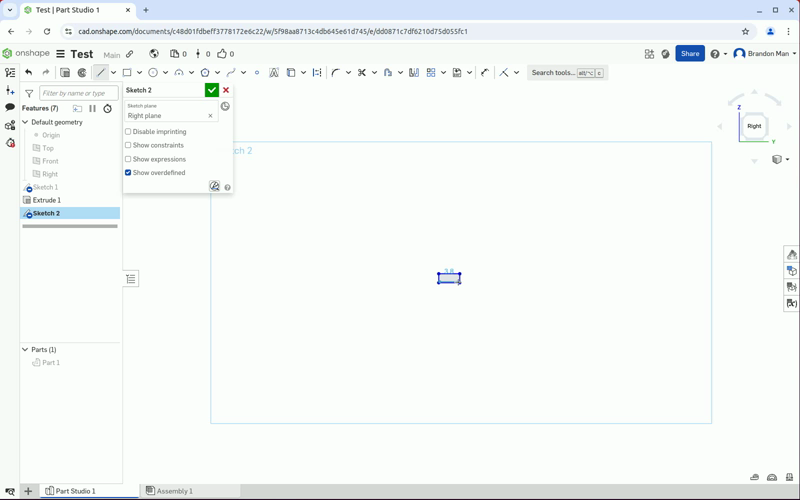
scroll(6)
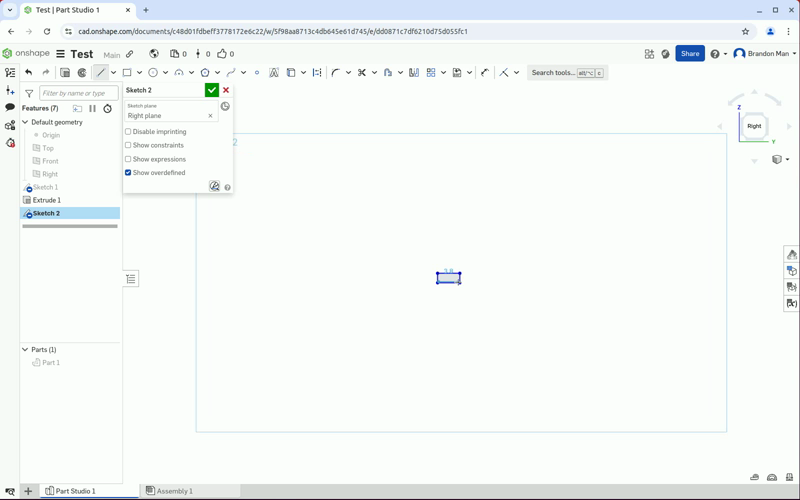
scroll(6)
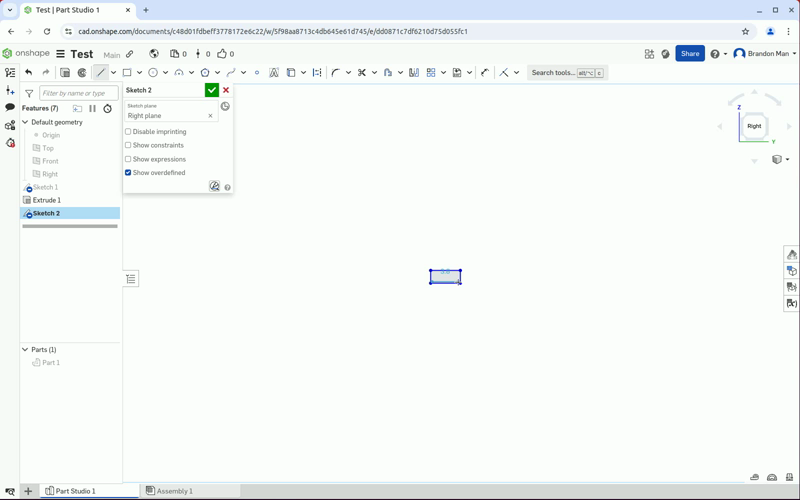
scroll(6)
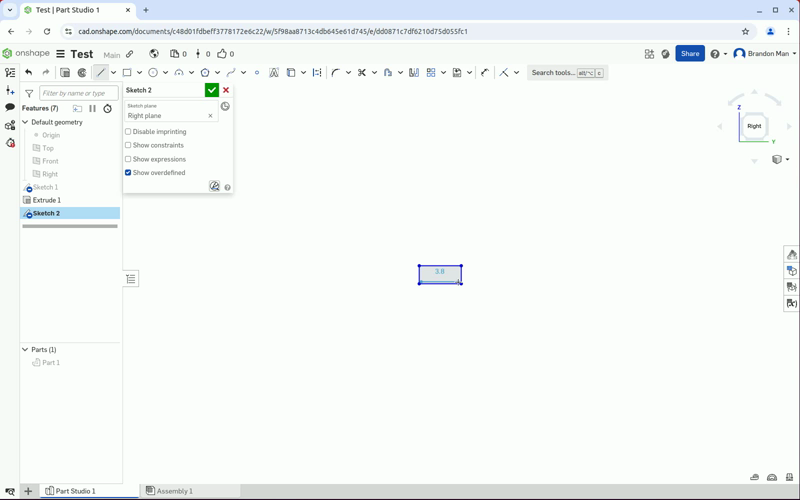
scroll(6)
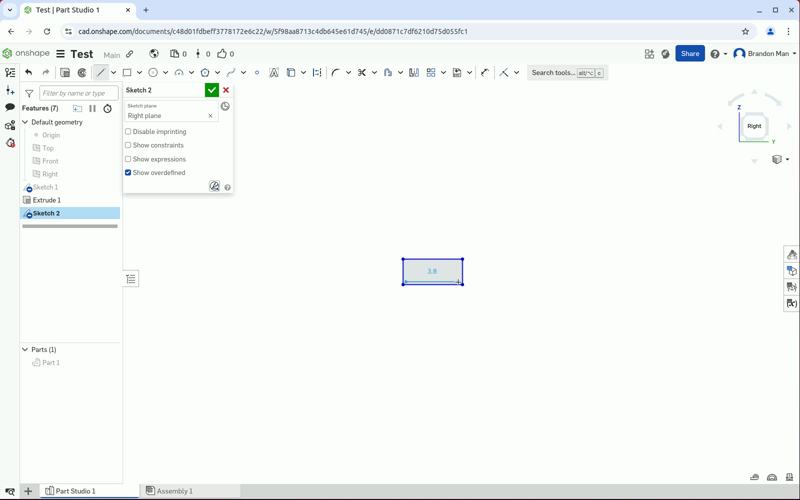
scroll(6)
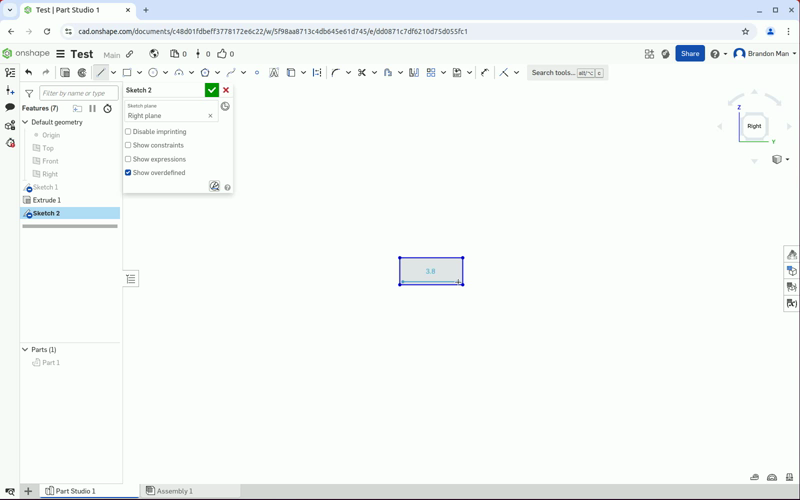
scroll(6)
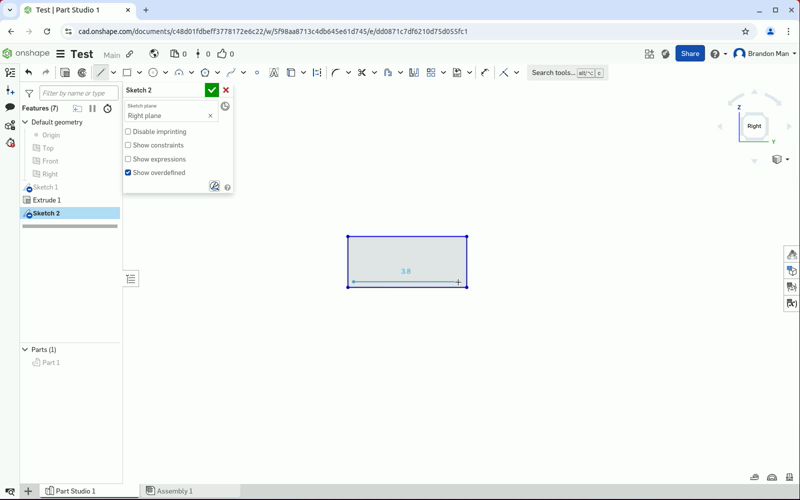
scroll(6)
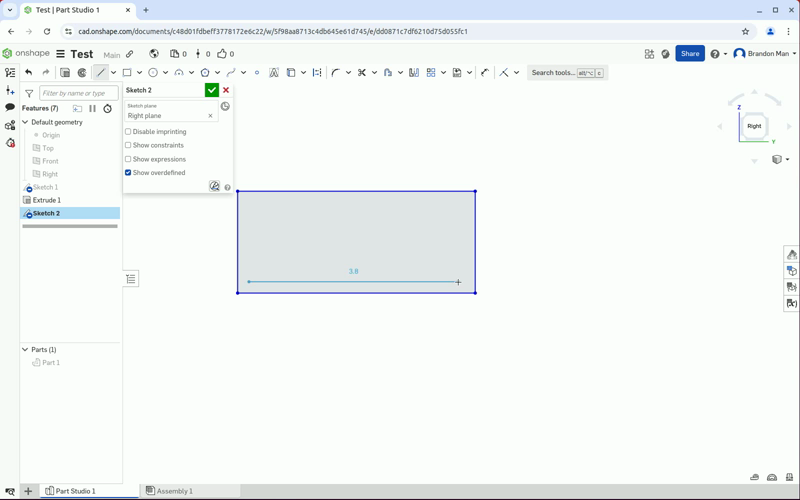
click(458, 281)
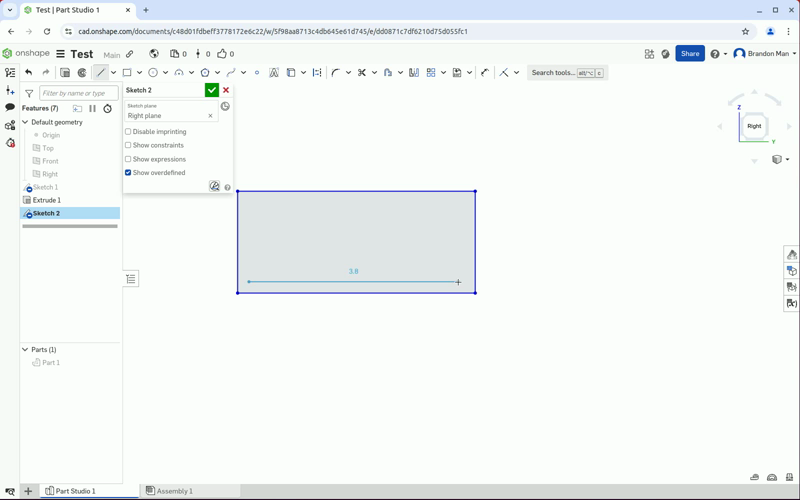
scroll(-6)
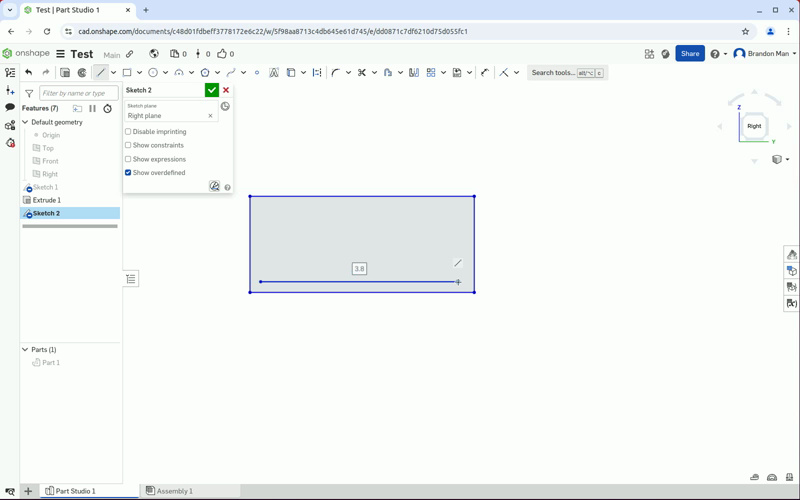
scroll(-6)
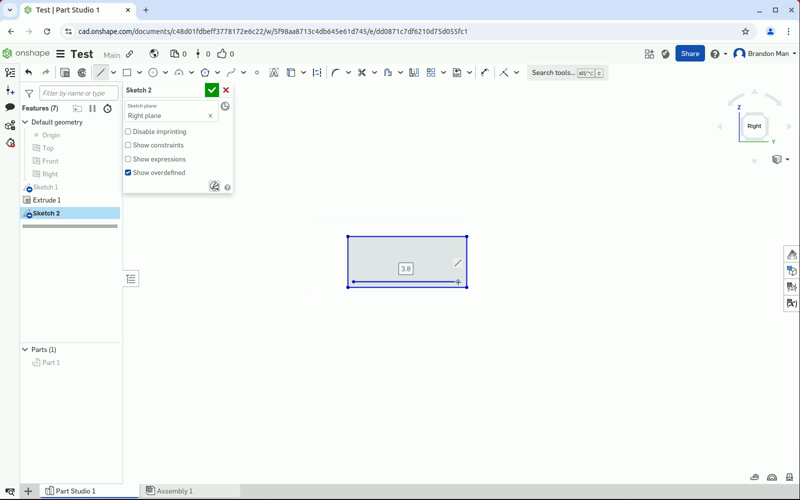
scroll(-6)
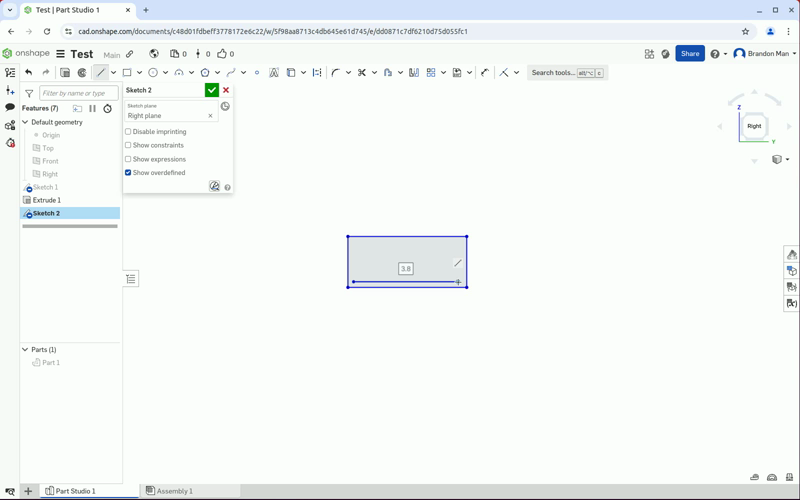
scroll(-6)
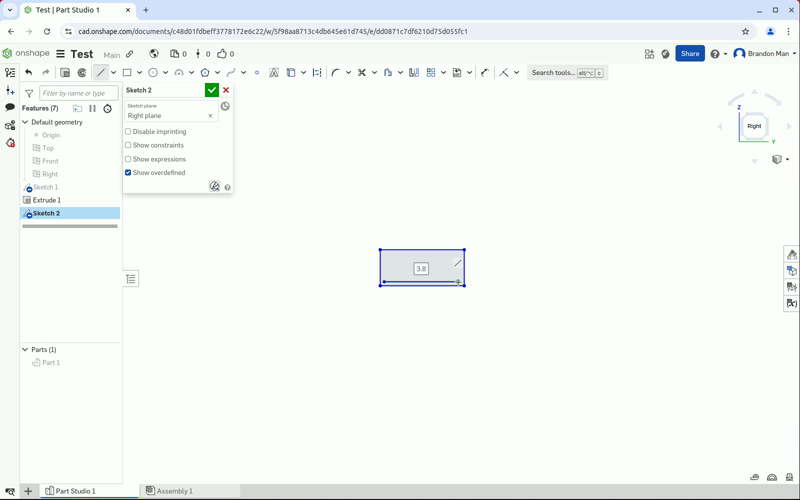
scroll(-6)
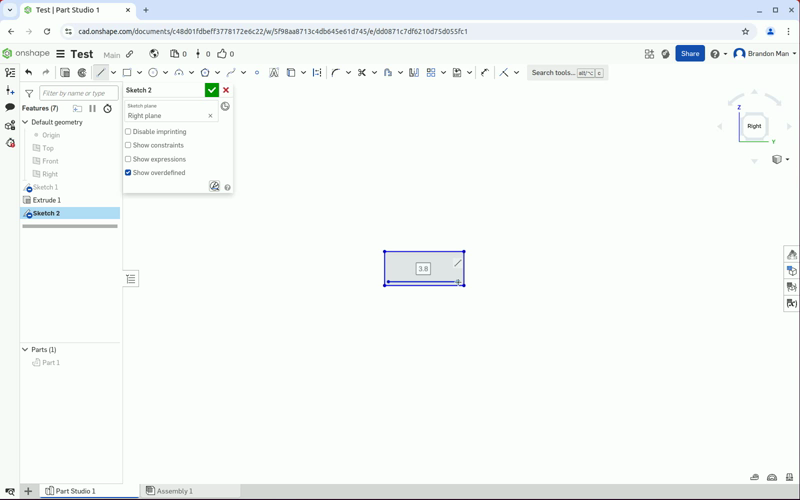
scroll(-6)
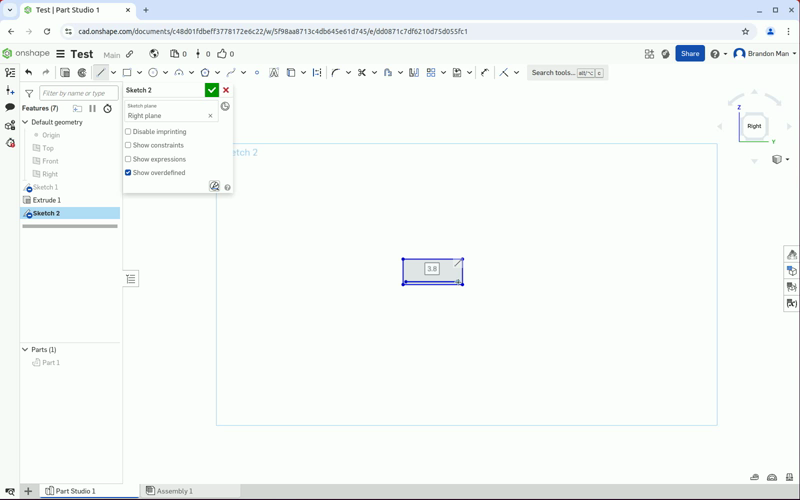
scroll(-6)
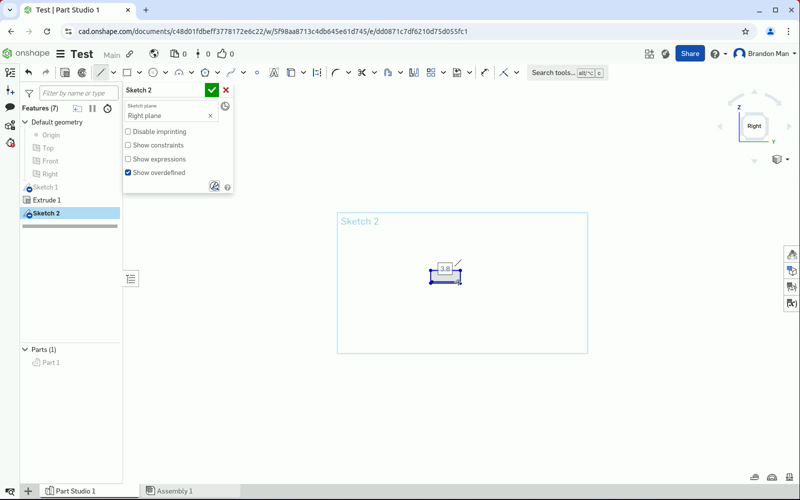
key_up(shift)
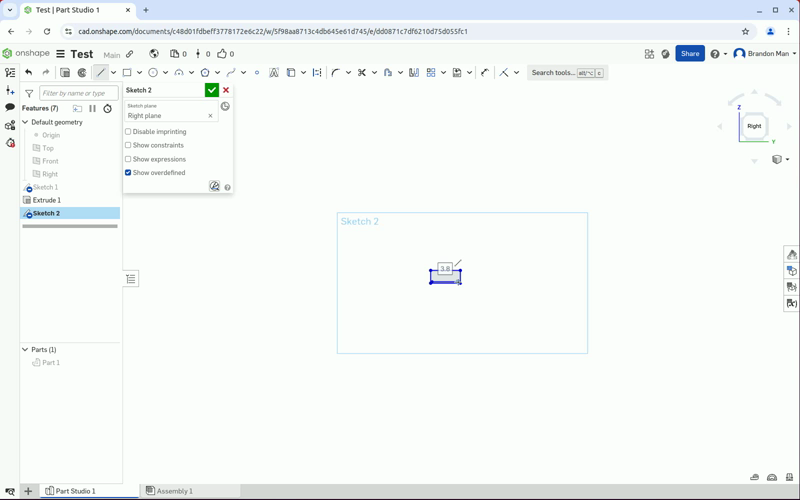
key_down(shift)
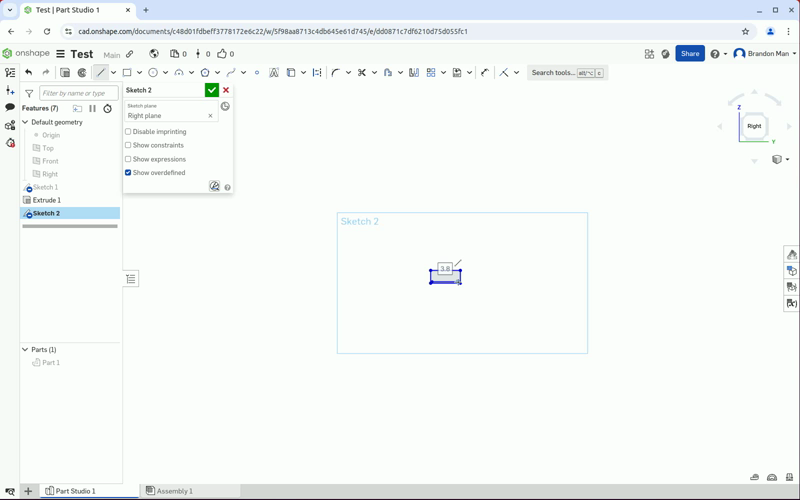
mouse_move(488, 281)
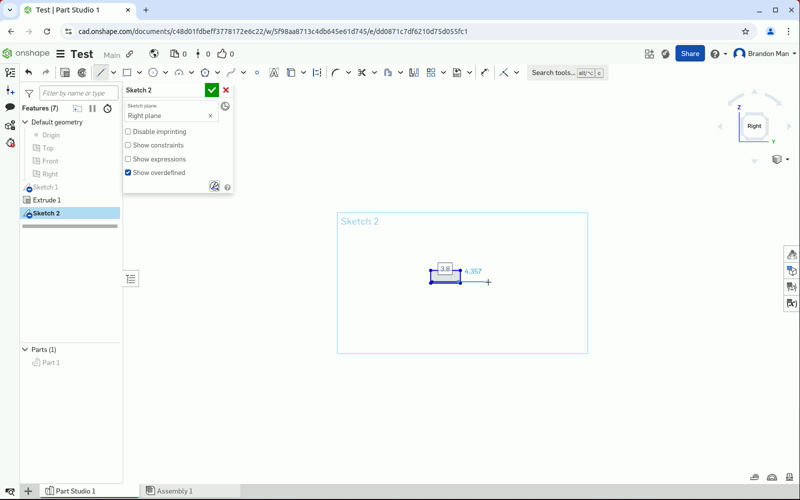
mouse_move(458, 279)
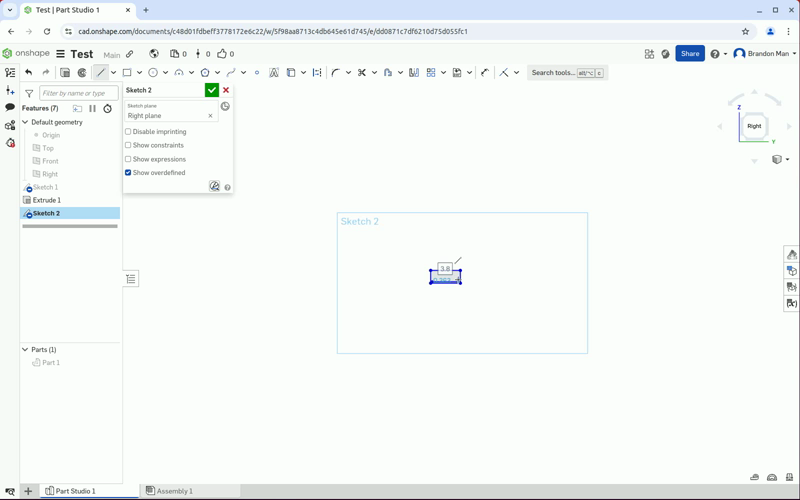
scroll(6)
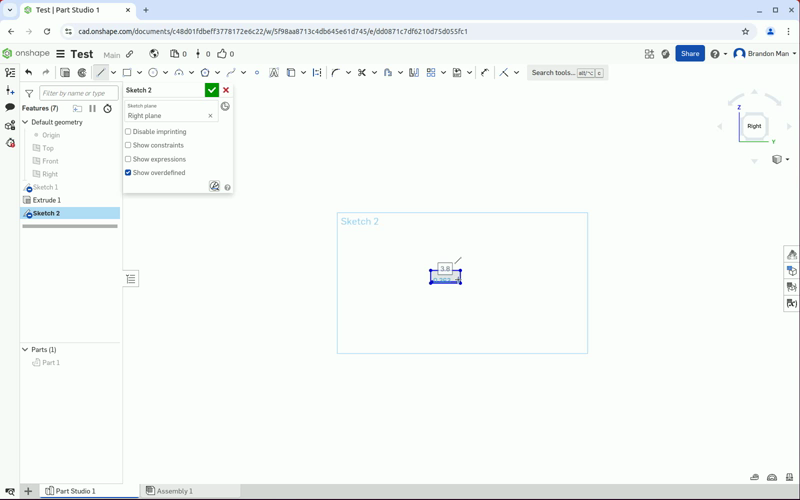
scroll(6)
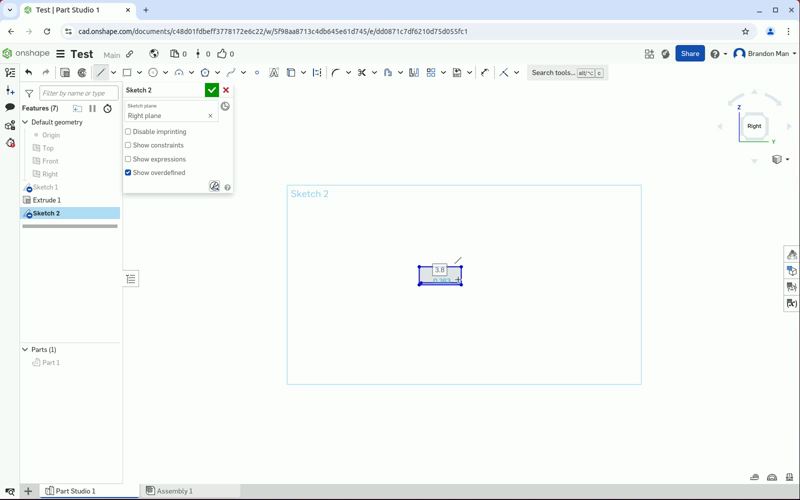
scroll(6)
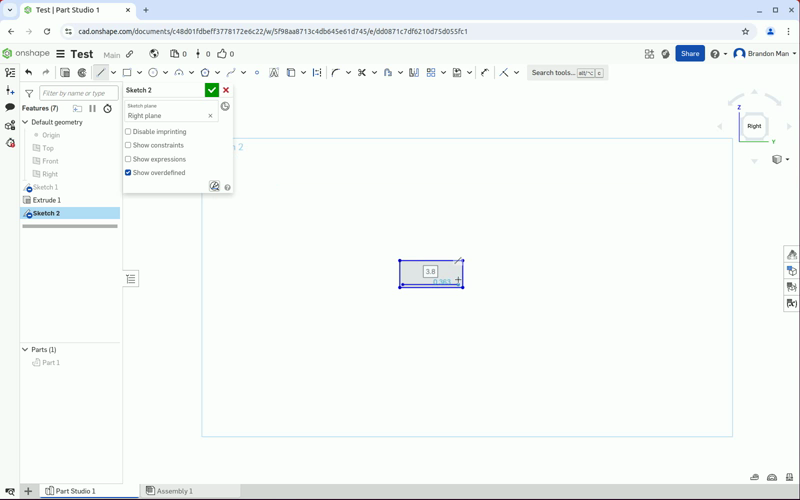
scroll(6)
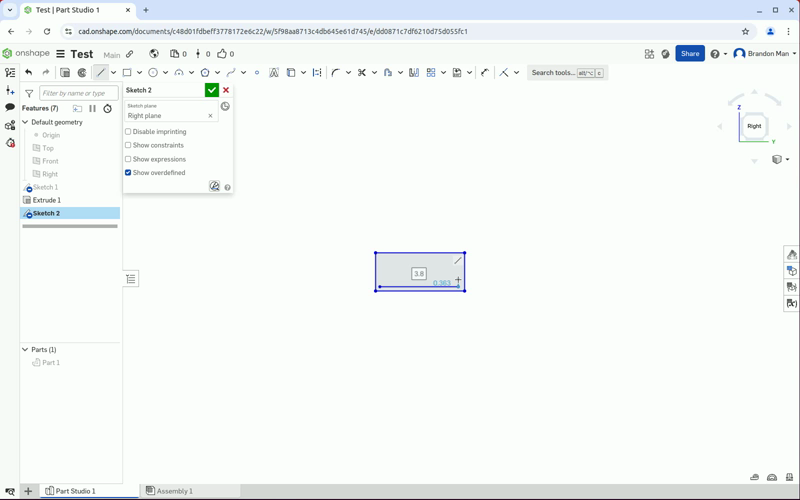
scroll(6)
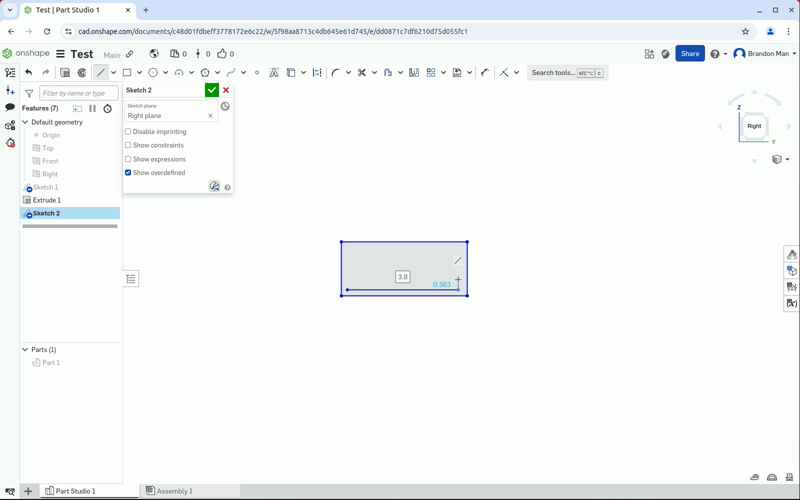
scroll(6)
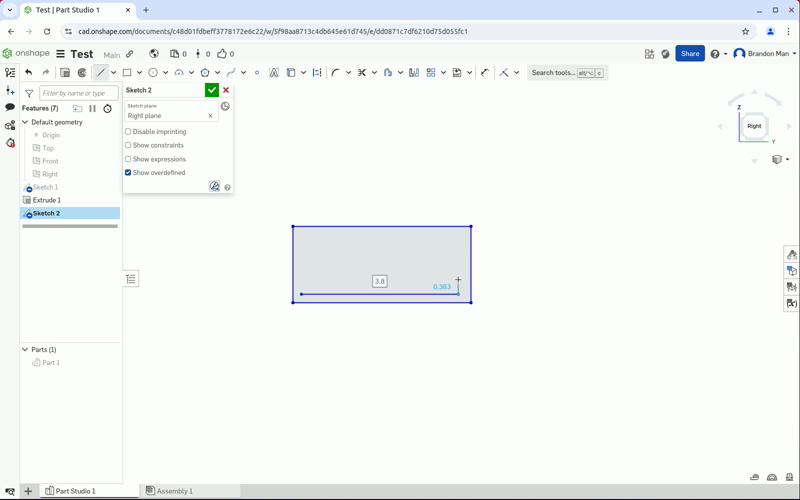
scroll(6)
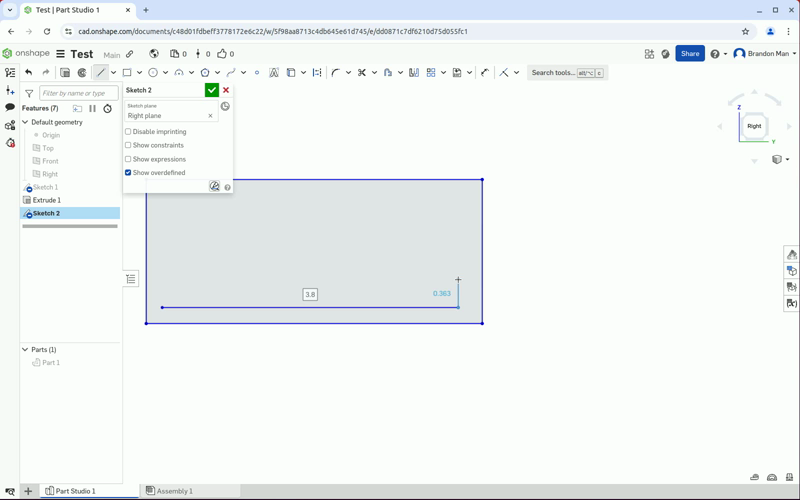
click(458, 279)
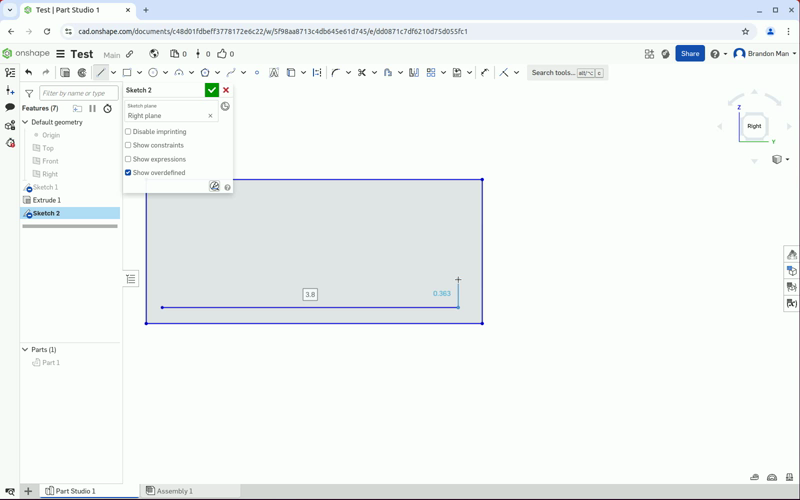
scroll(-6)
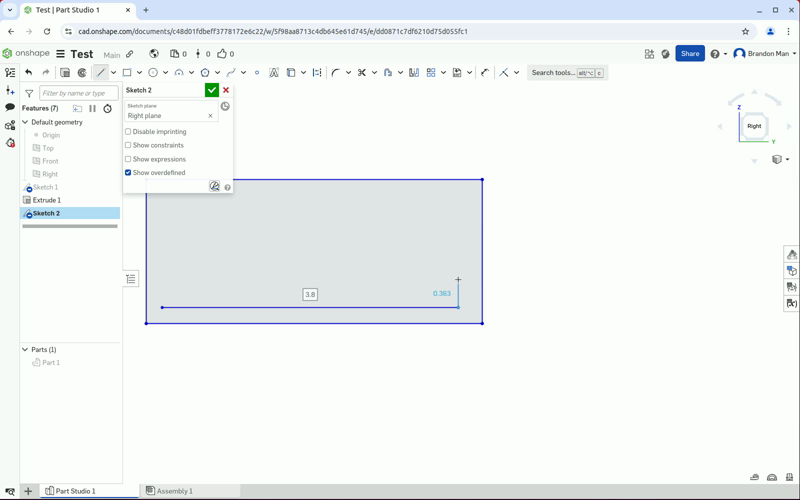
scroll(-6)
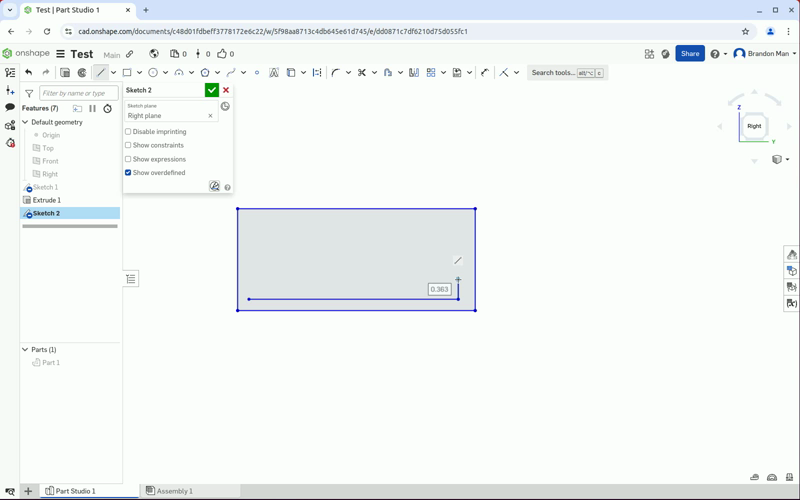
scroll(-6)
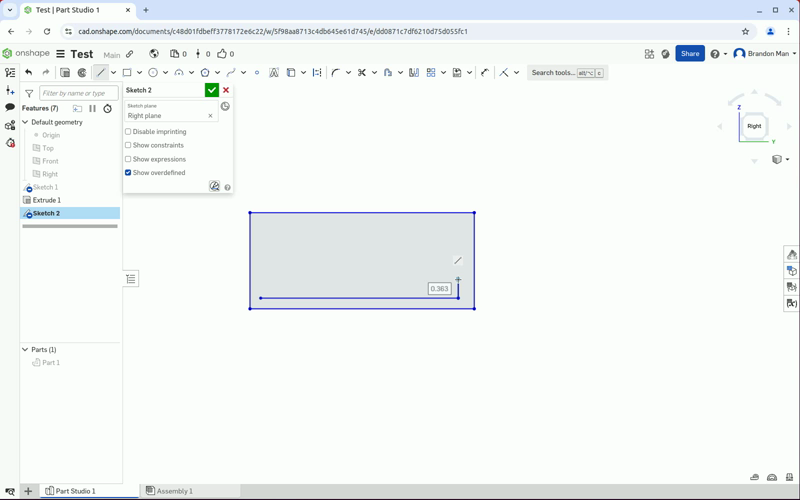
scroll(-6)
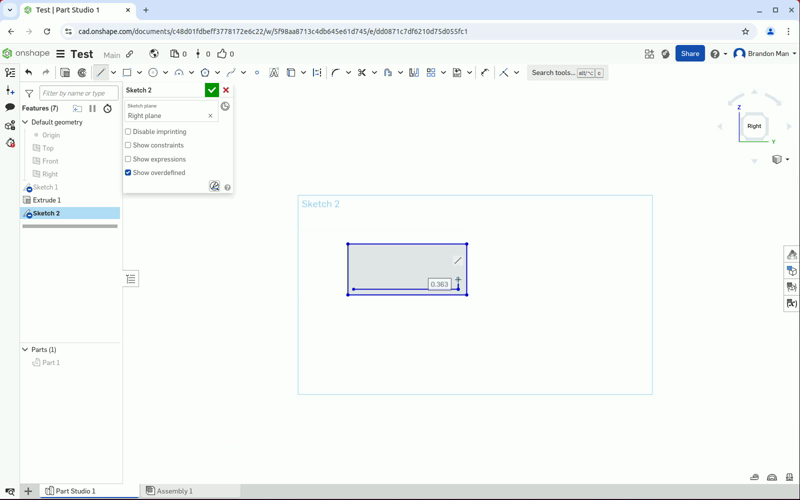
scroll(-6)
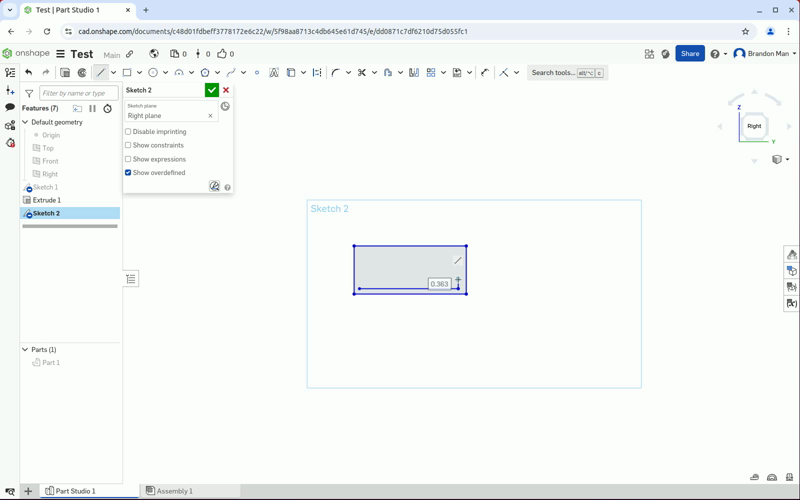
scroll(-6)
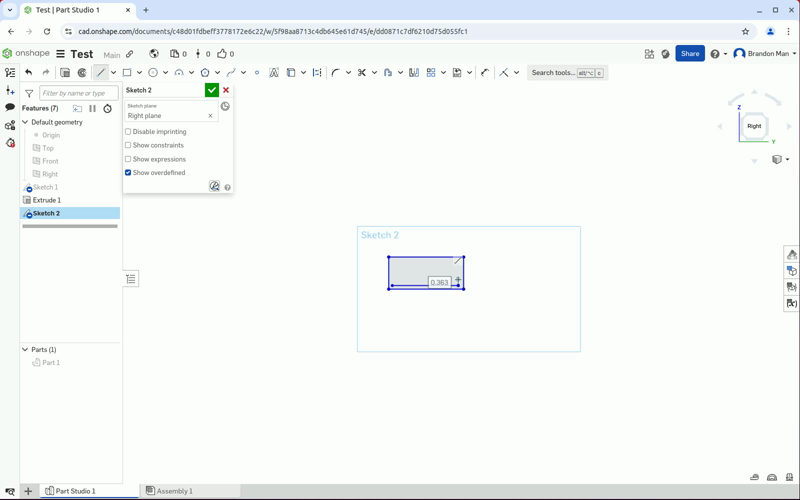
scroll(-6)
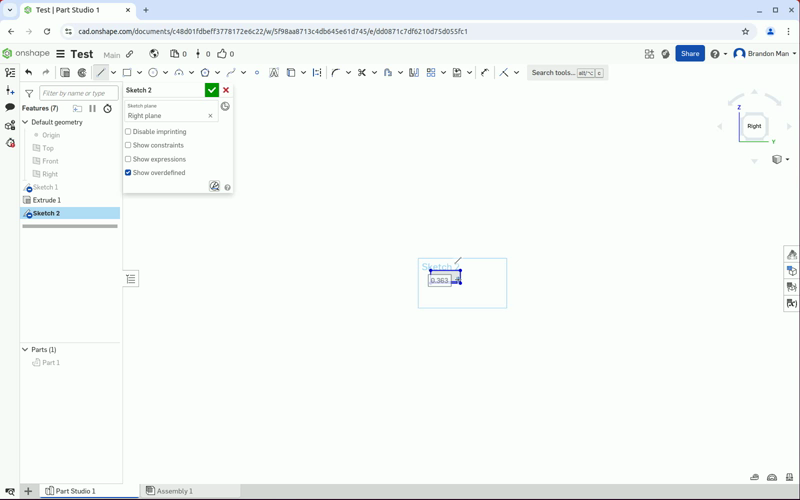
key_up(shift)
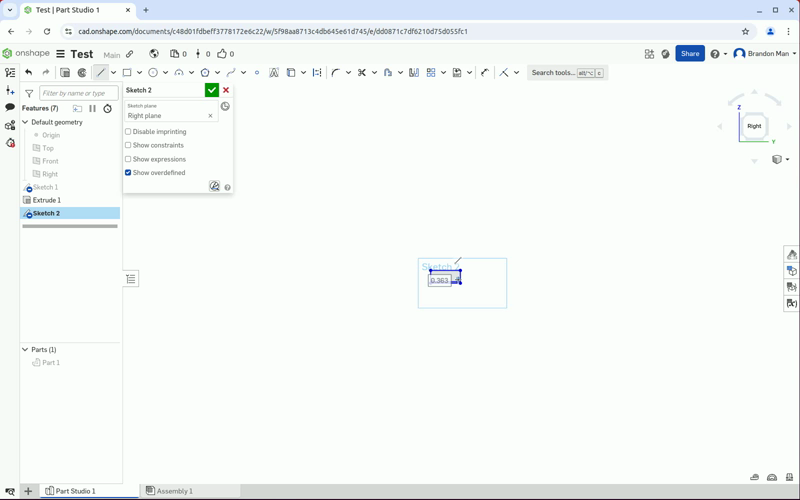
key_down(shift)
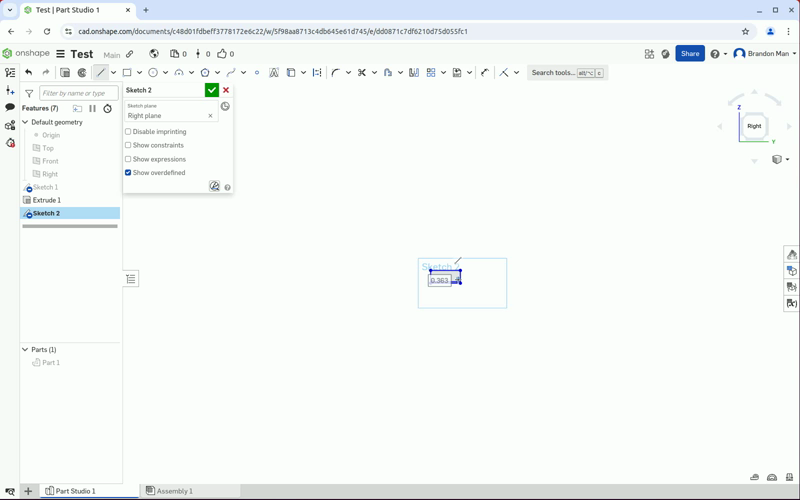
mouse_move(488, 279)
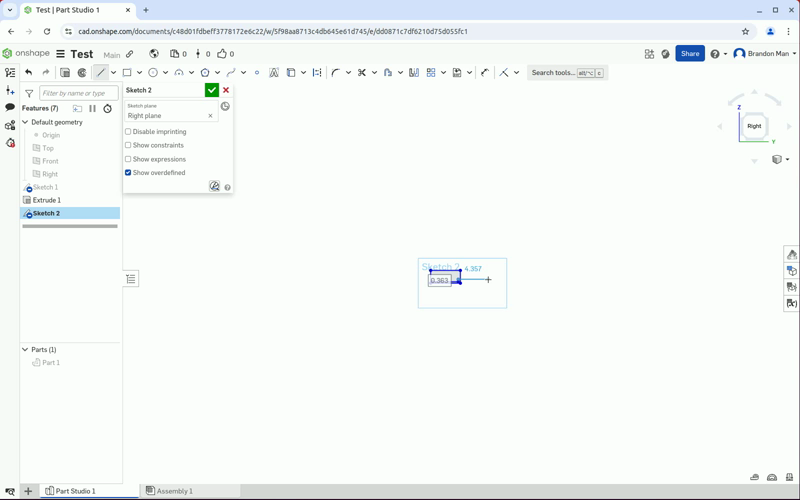
mouse_move(439, 279)
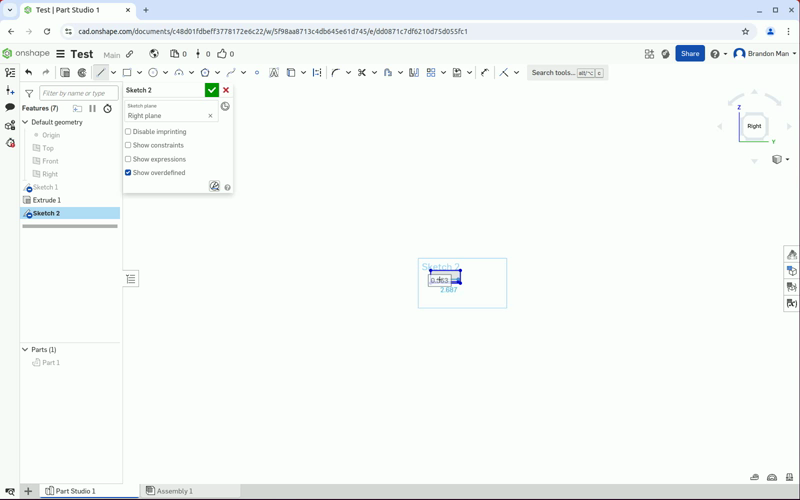
scroll(6)
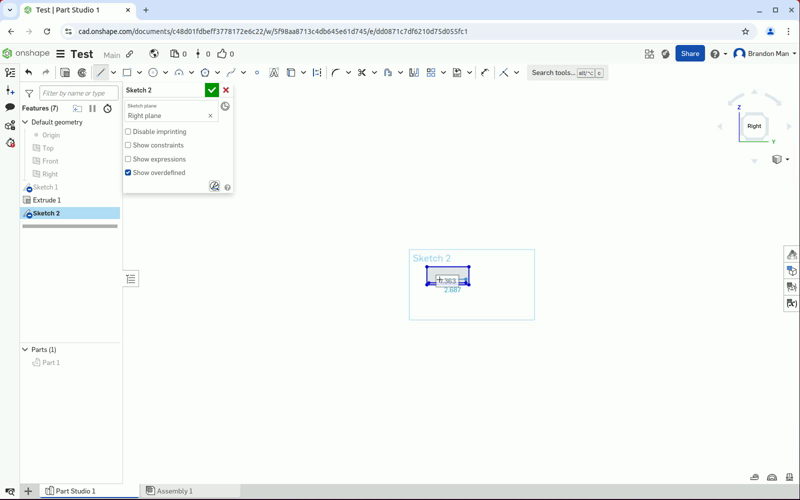
scroll(6)
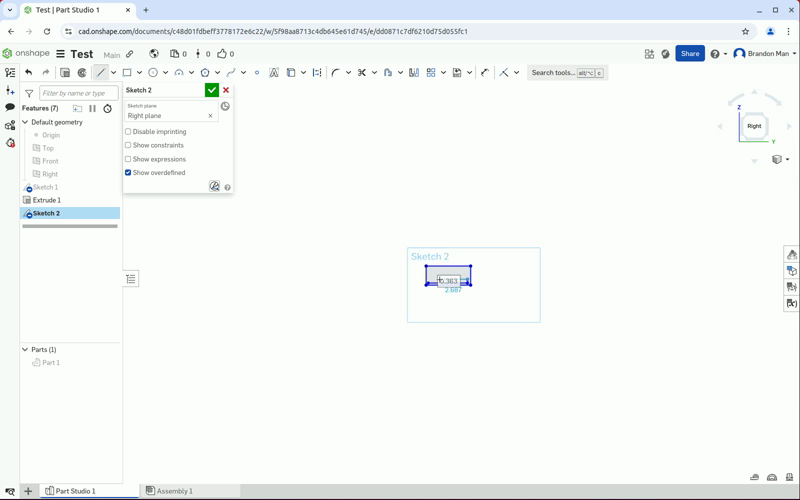
scroll(6)
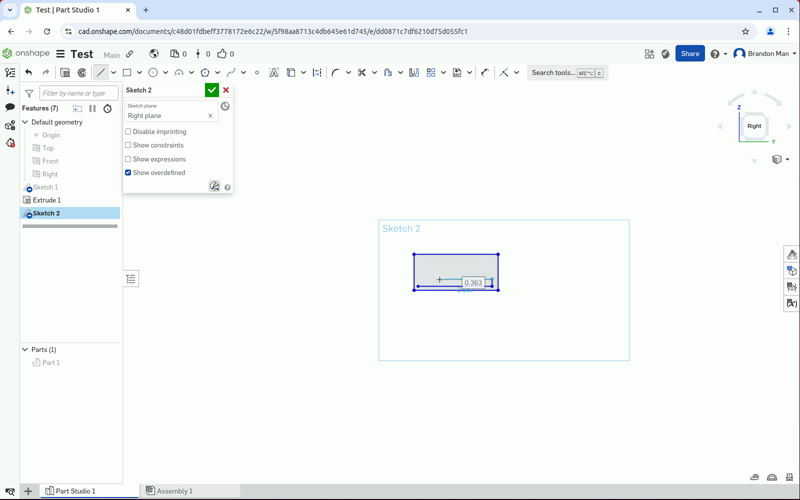
scroll(6)
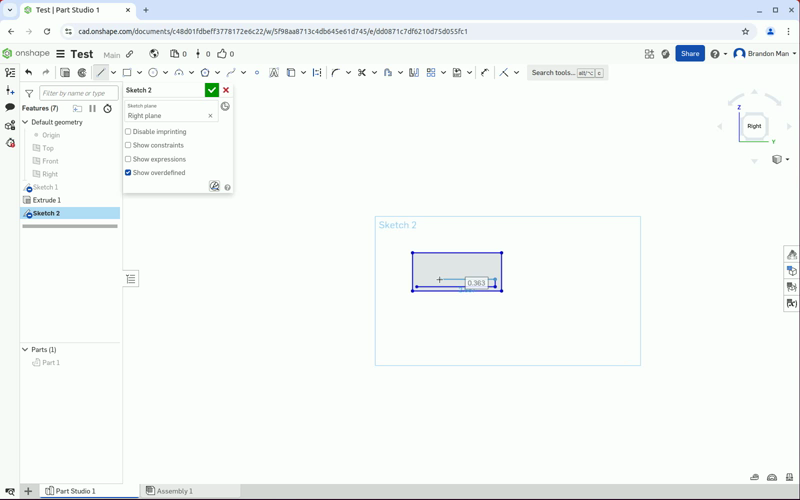
scroll(6)
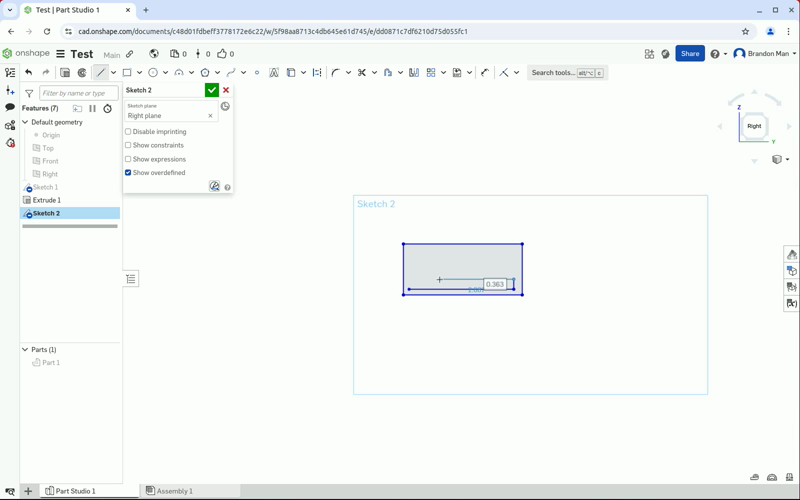
scroll(6)
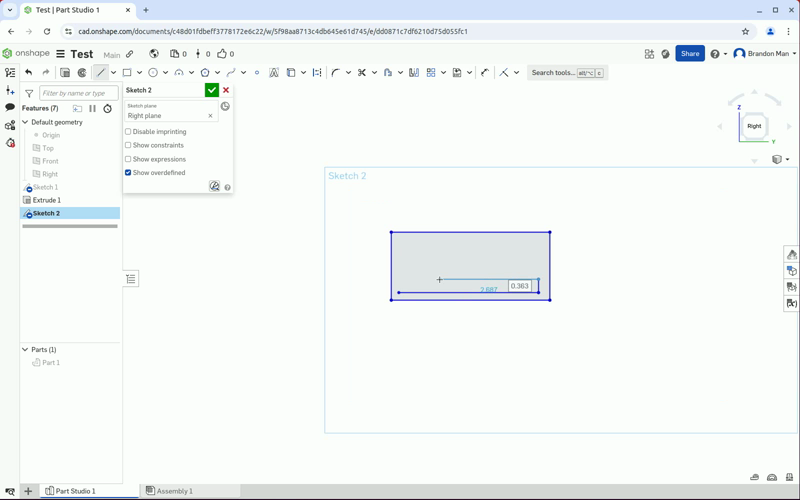
scroll(6)
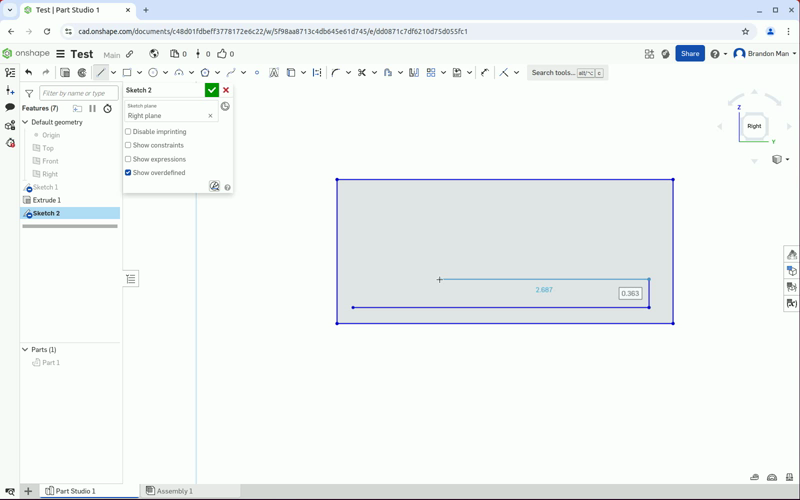
click(439, 279)
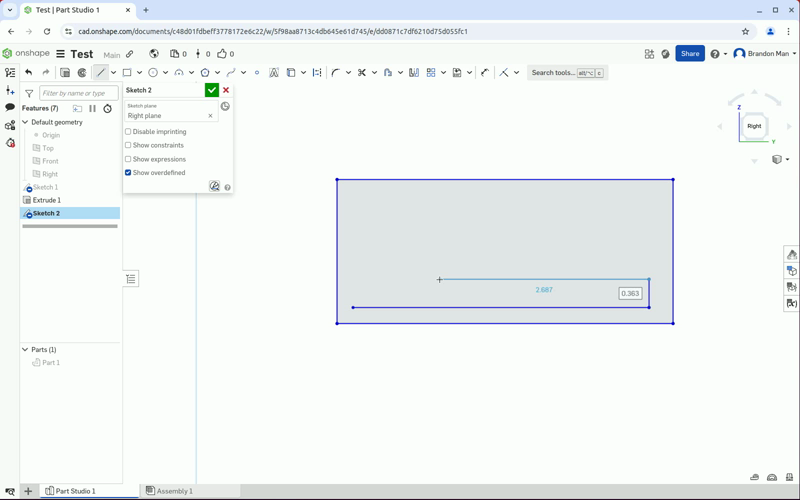
scroll(-6)
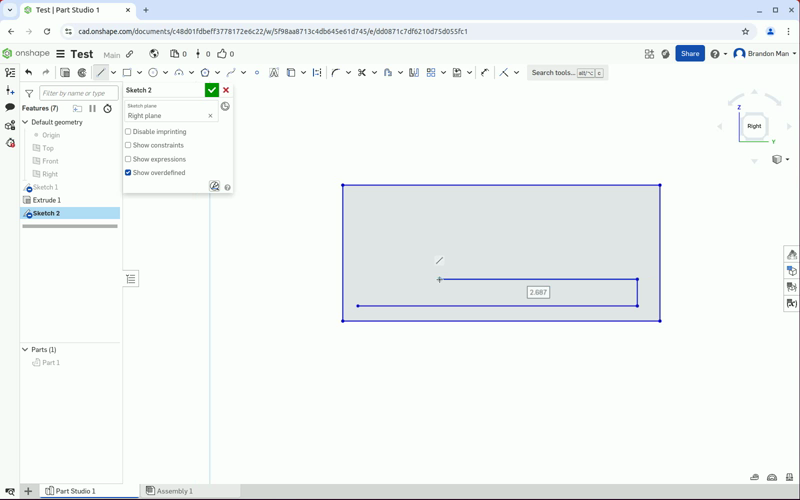
scroll(-6)
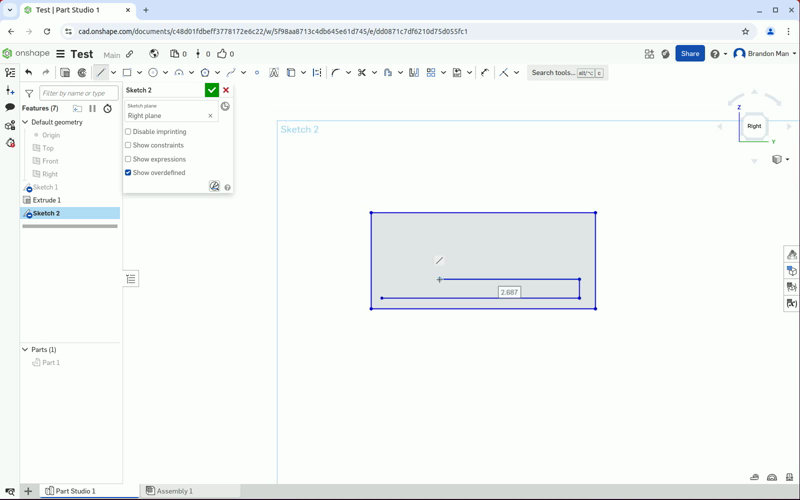
scroll(-6)
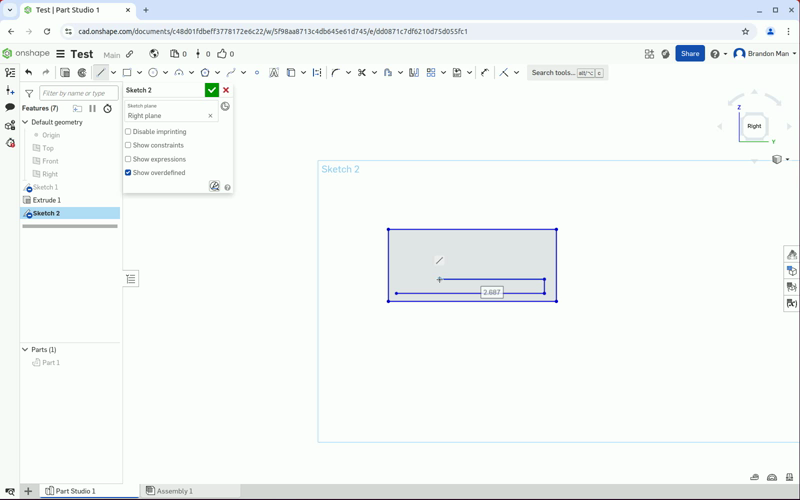
scroll(-6)
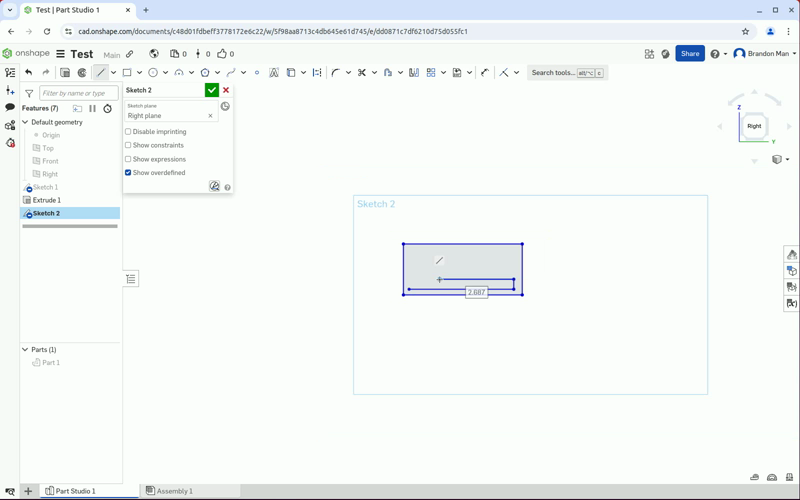
scroll(-6)
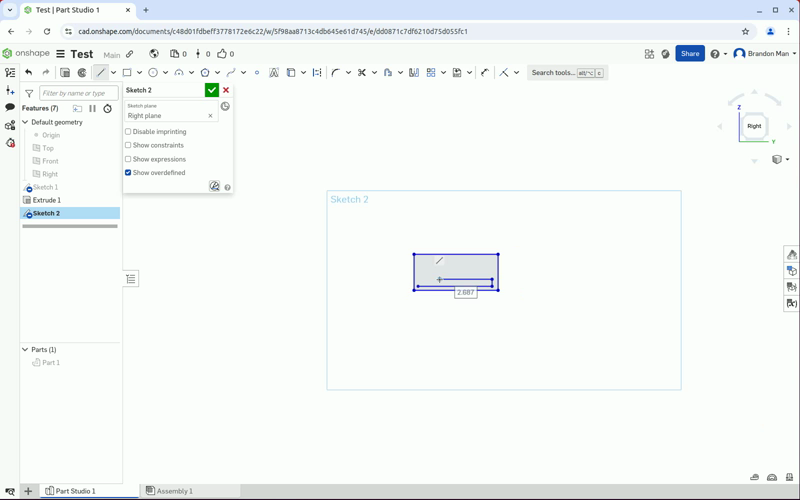
scroll(-6)
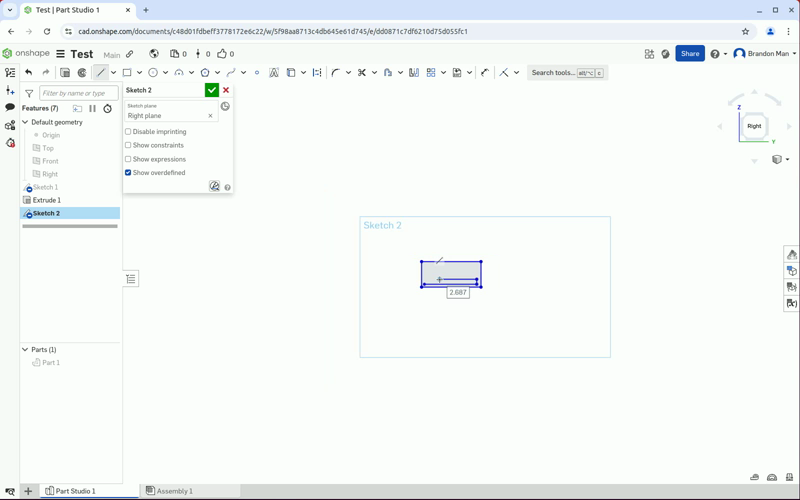
scroll(-6)
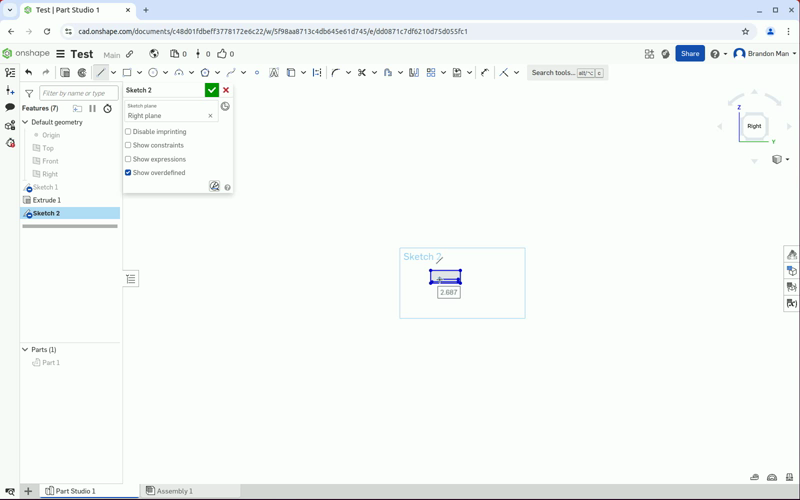
key_up(shift)
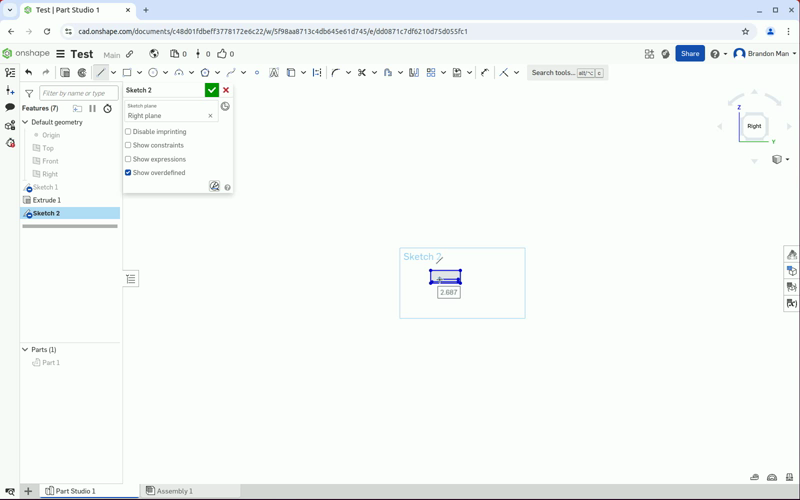
mouse_move(469, 279)
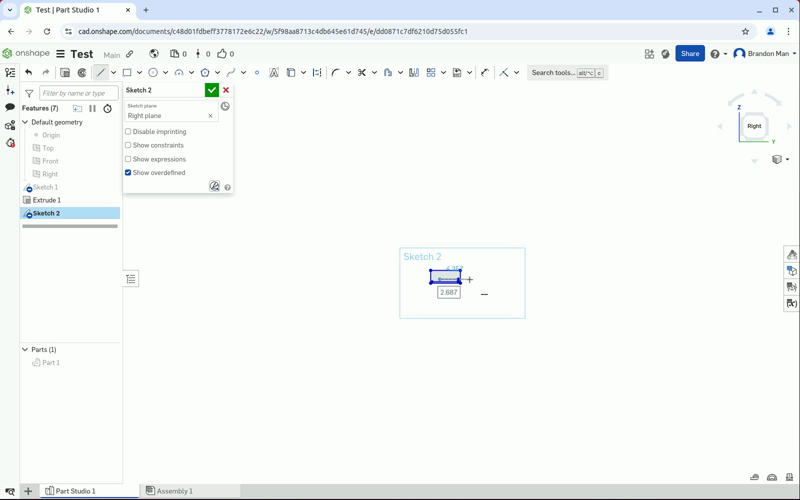
key_down(shift)
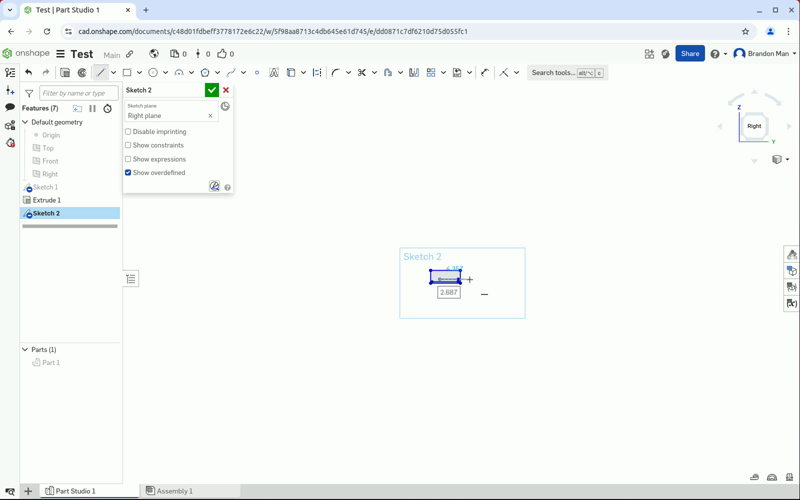
mouse_move(439, 281)
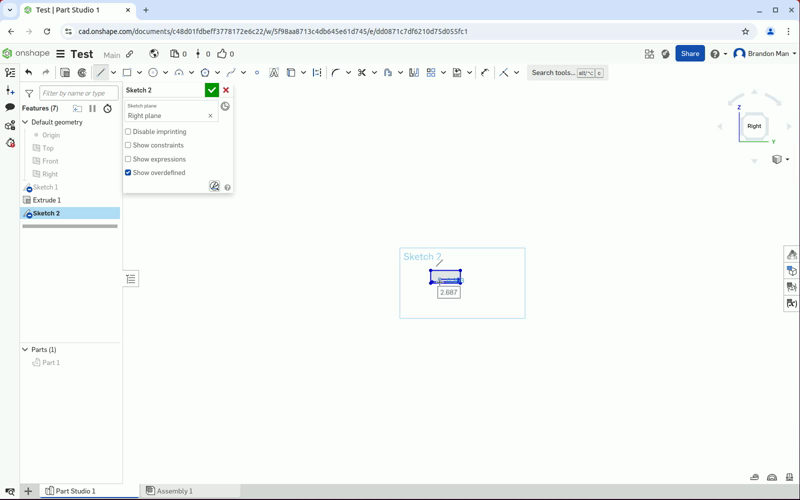
scroll(6)
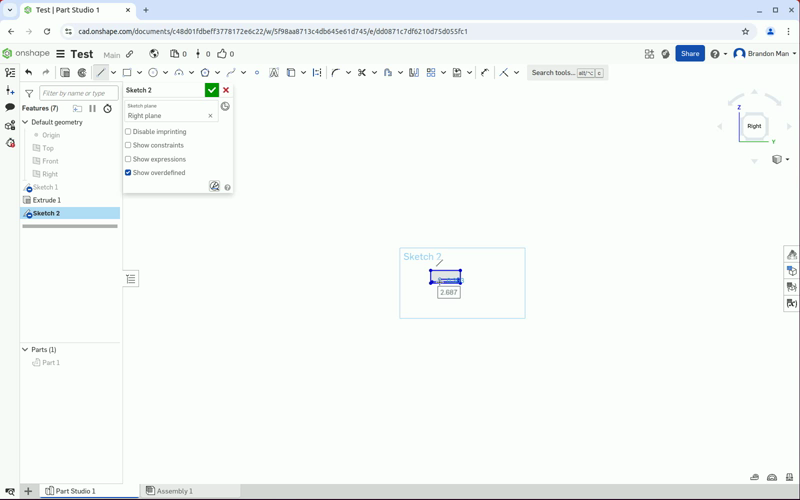
scroll(6)
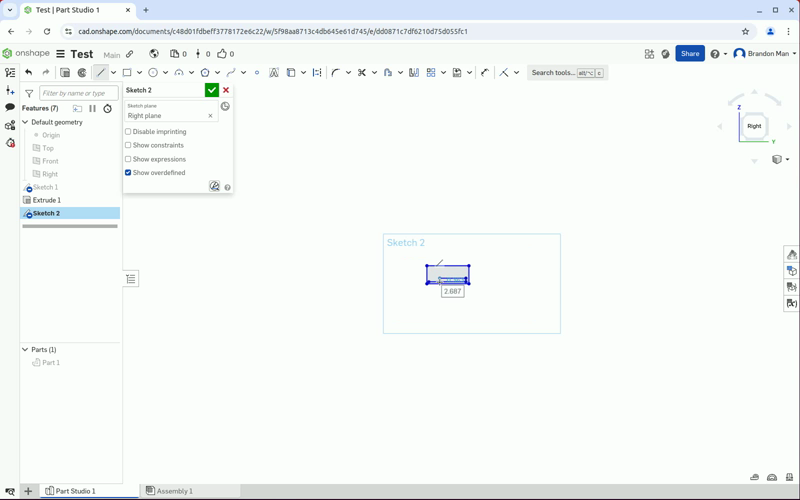
scroll(6)
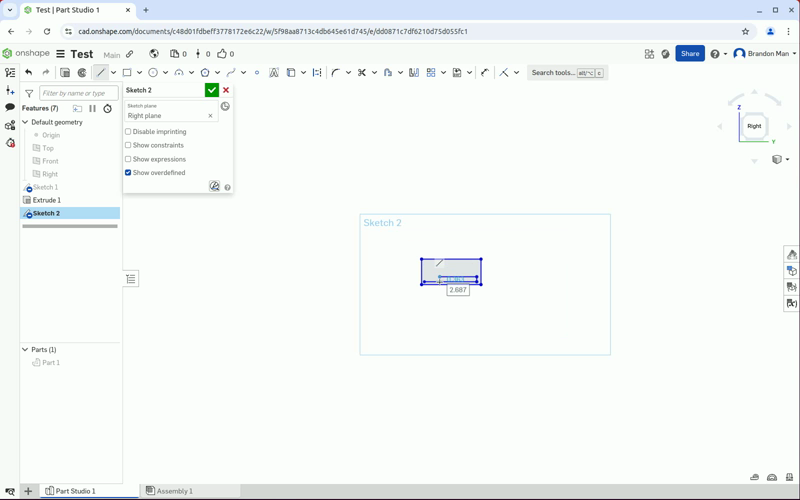
scroll(6)
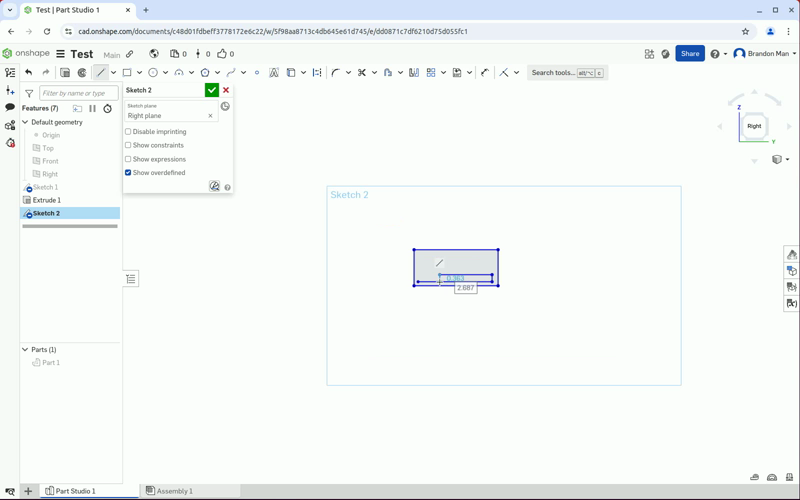
scroll(6)
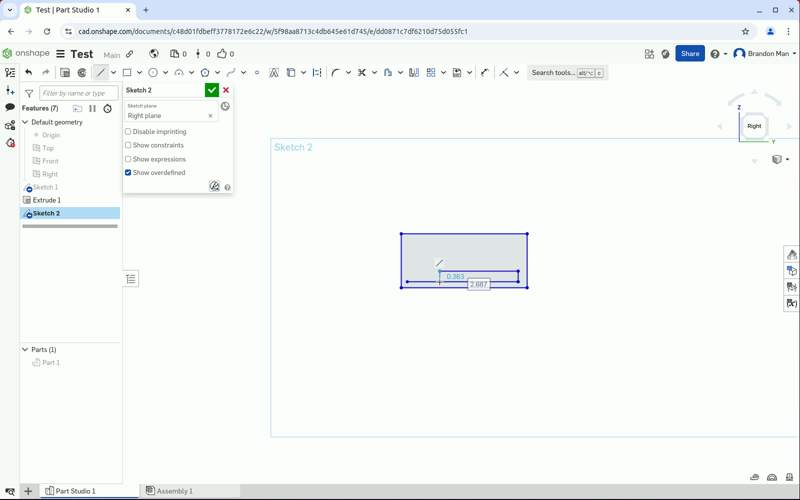
scroll(6)
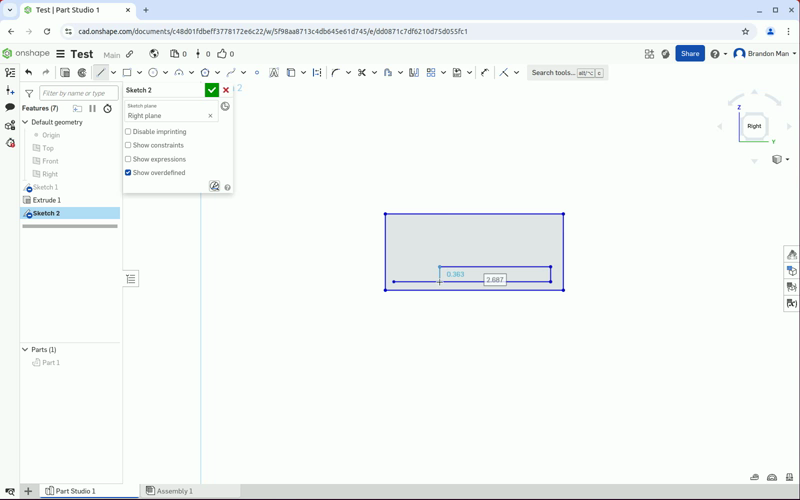
scroll(6)
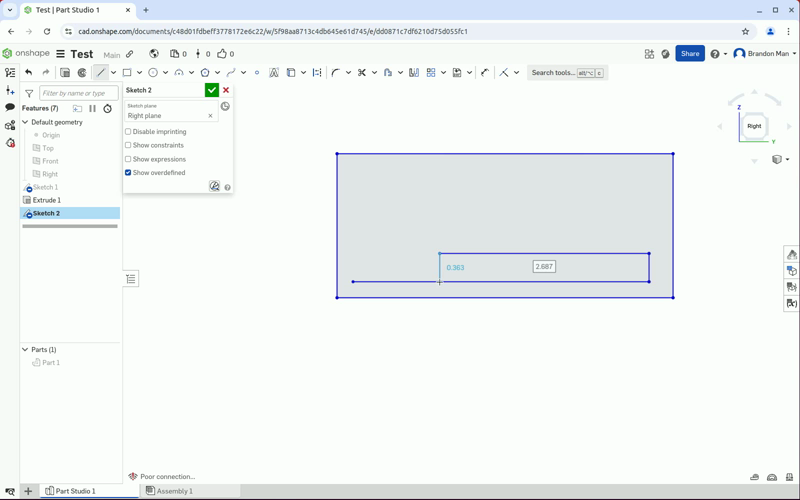
key_up(shift)
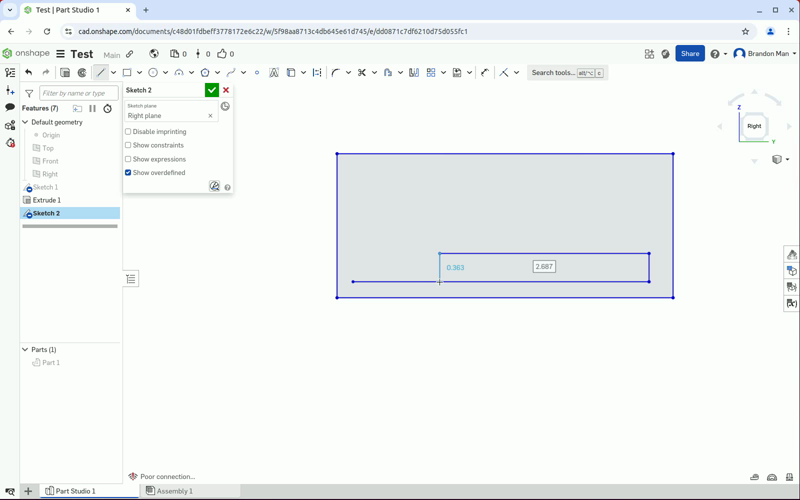
click(439, 281)
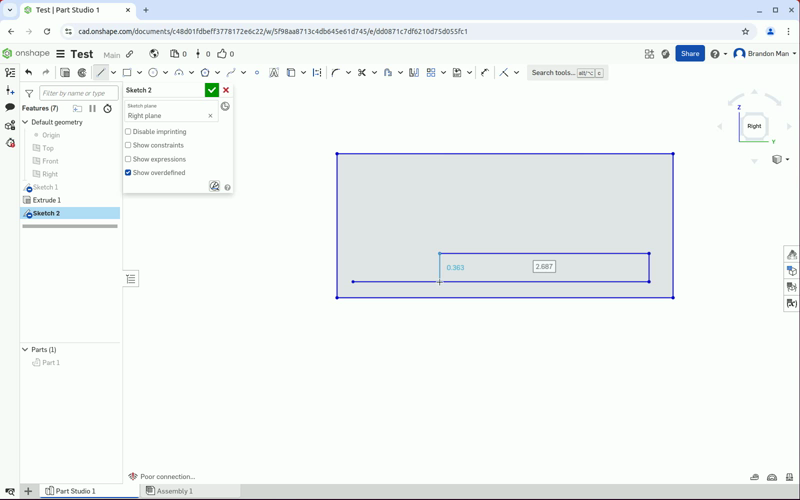
scroll(-6)
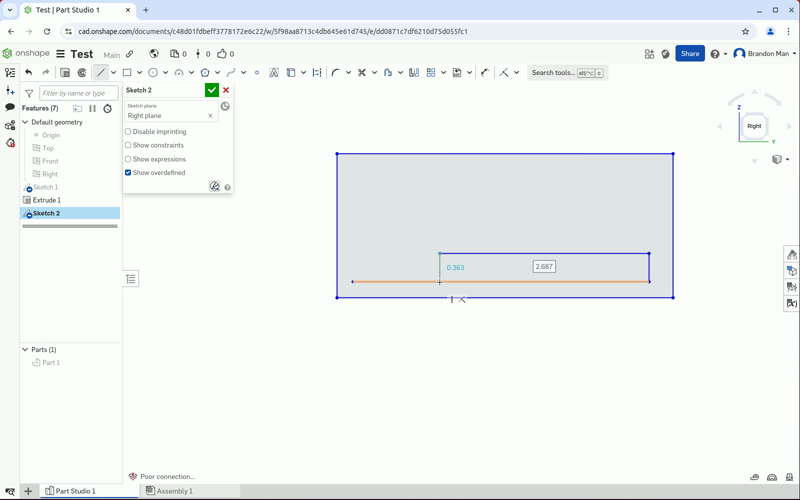
scroll(-6)
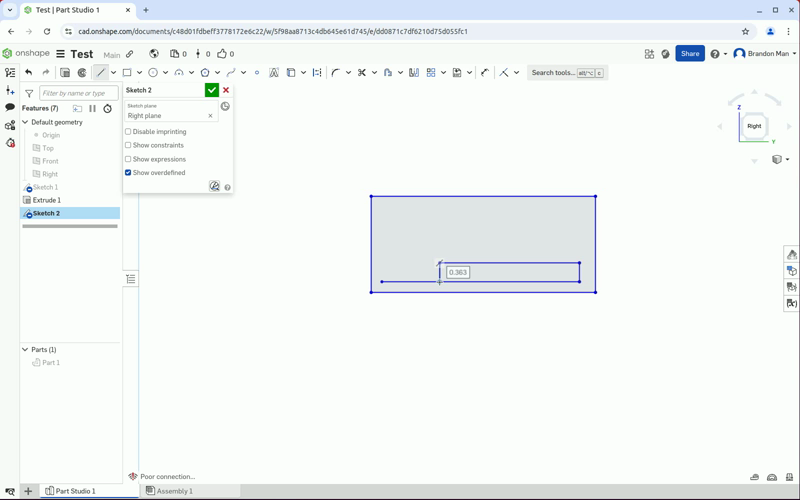
scroll(-6)
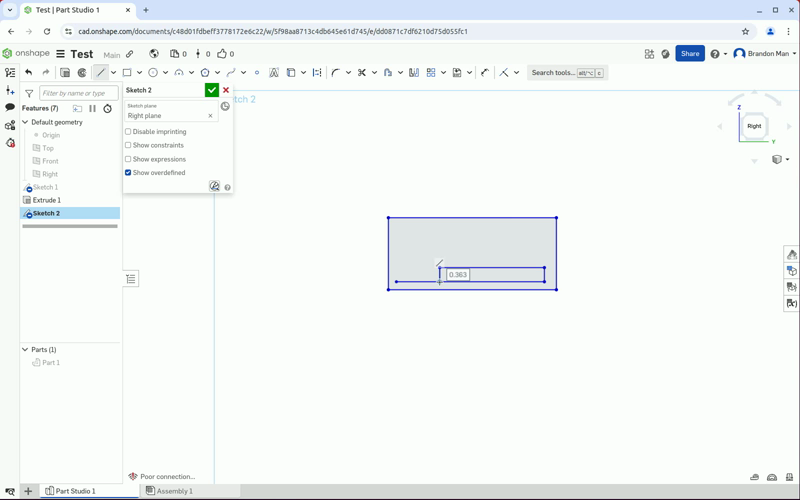
scroll(-6)
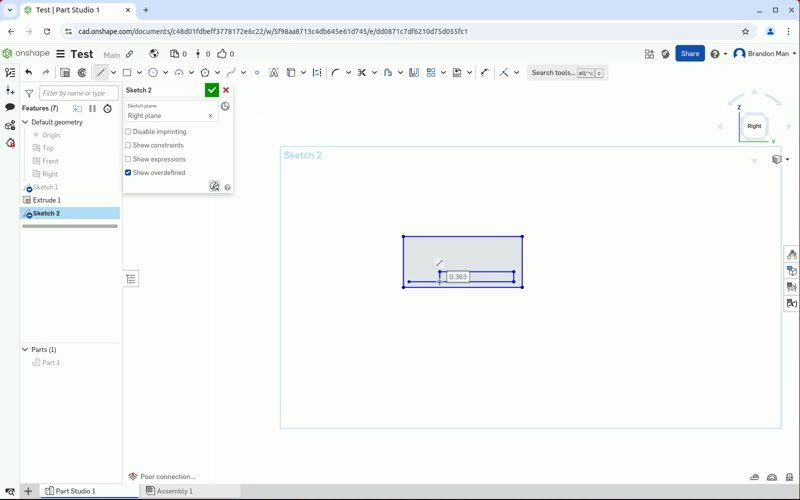
scroll(-6)
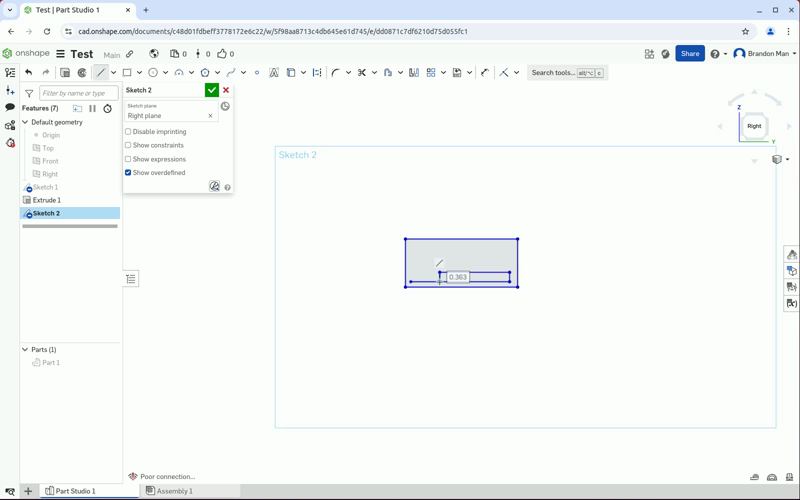
scroll(-6)
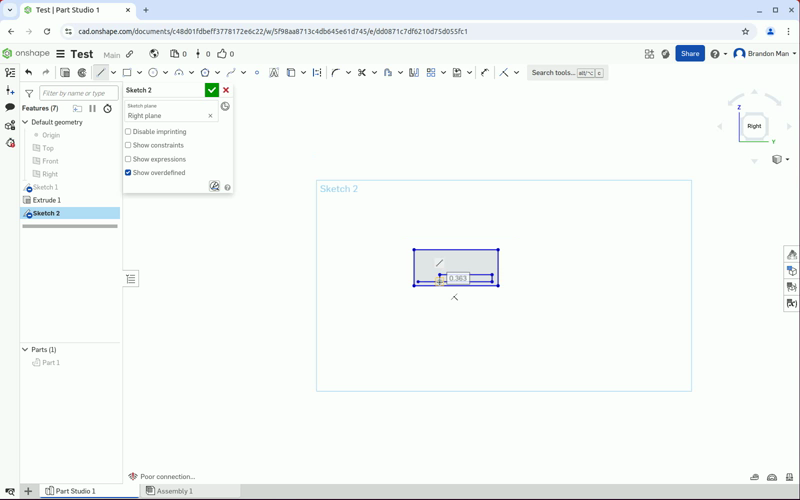
scroll(-6)
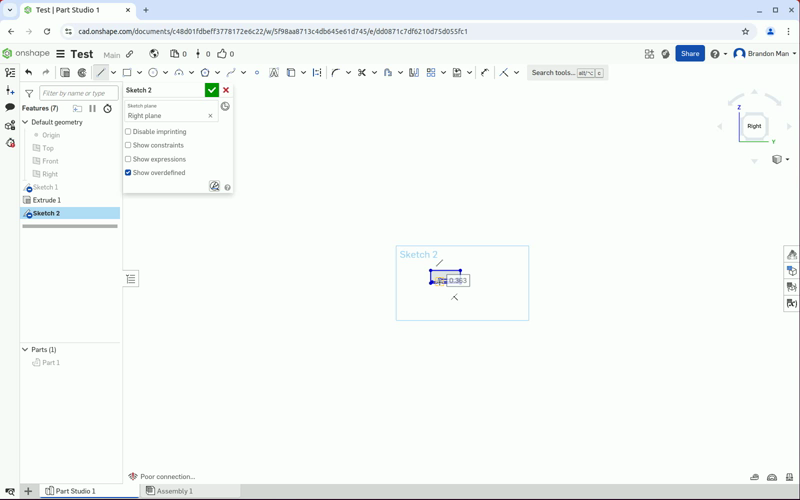
key(esc)
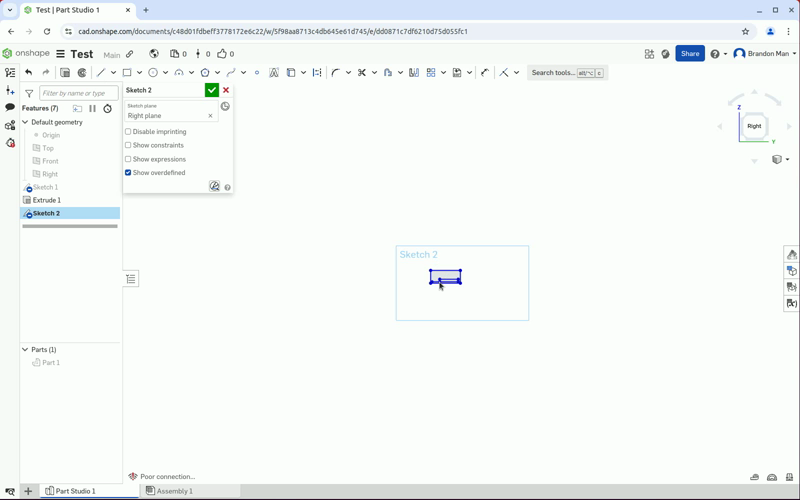
key(l)
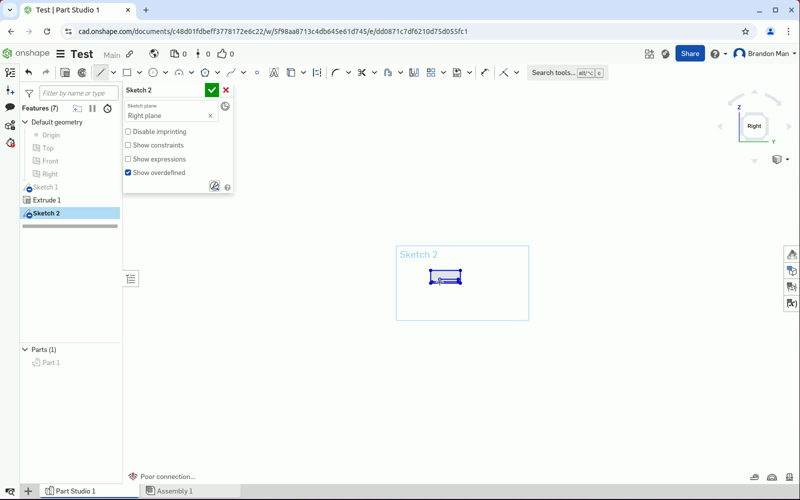
key_down(shift)
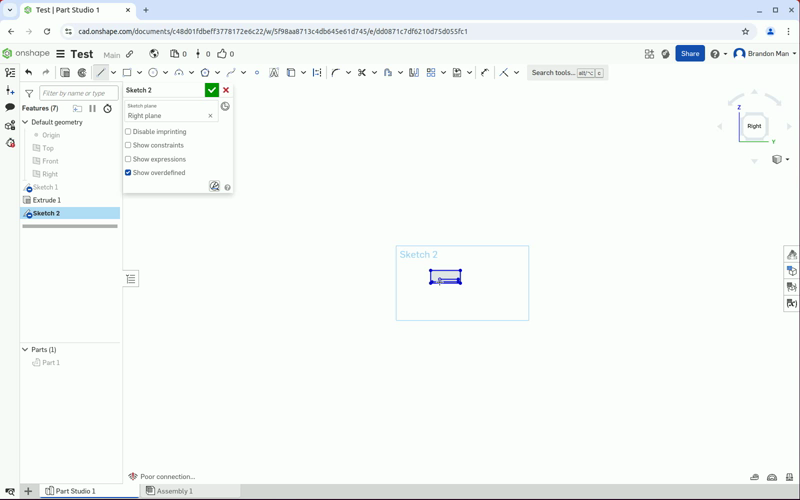
mouse_move(439, 277)
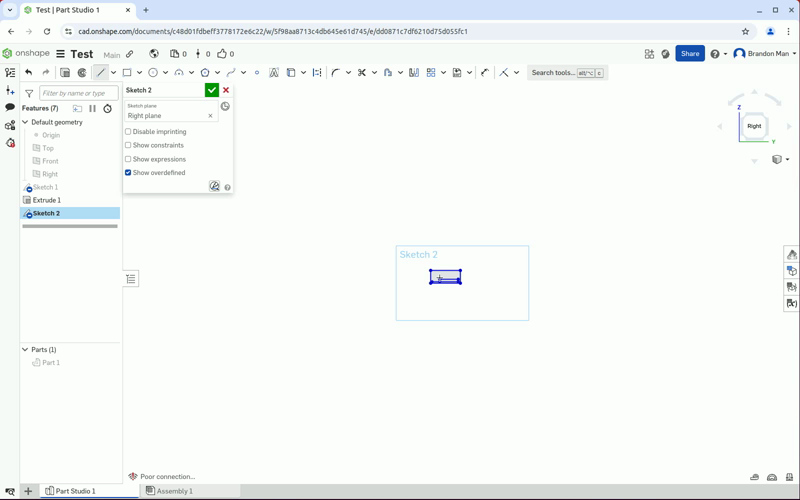
scroll(6)
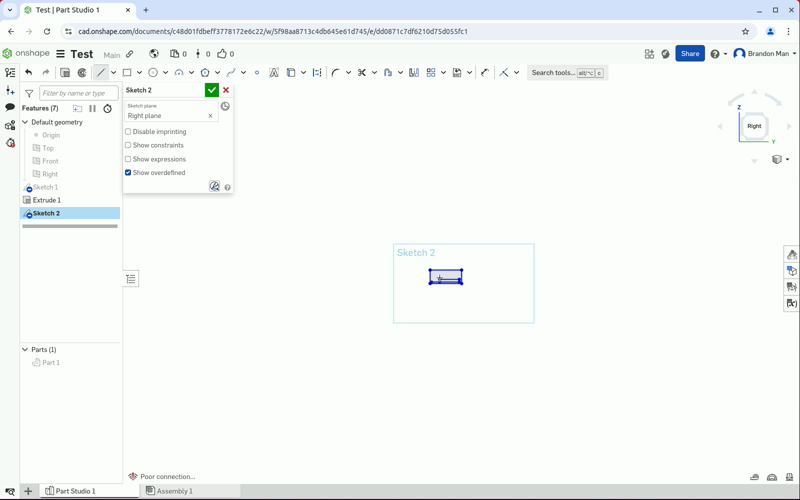
scroll(6)
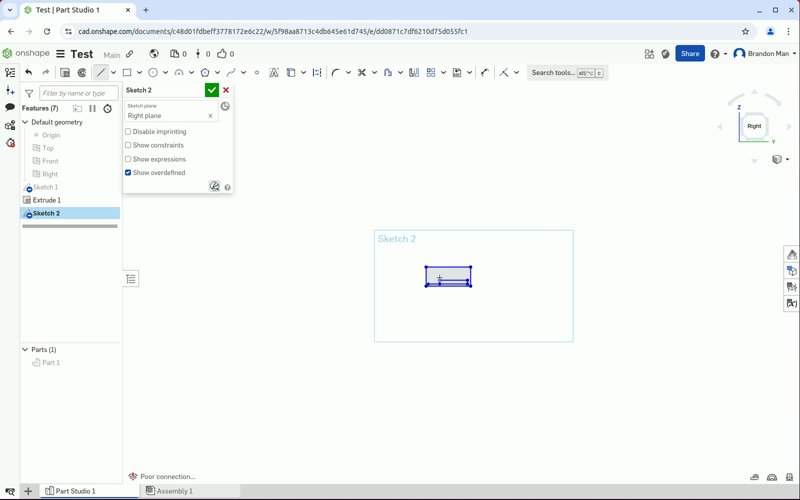
scroll(6)
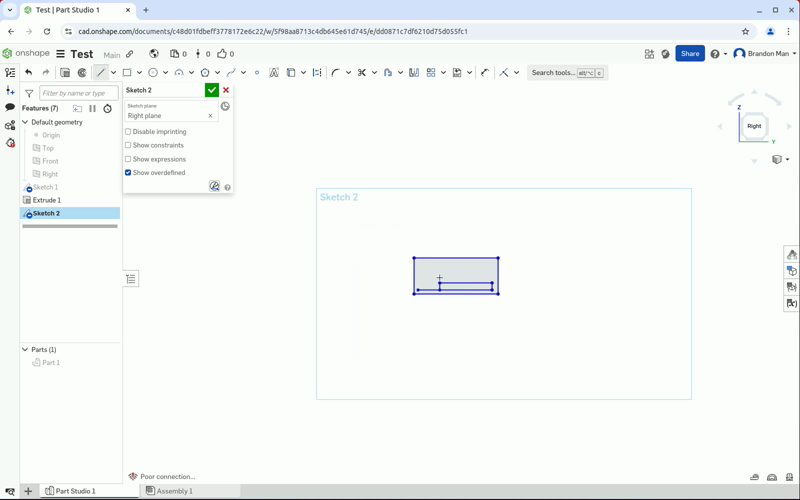
scroll(6)
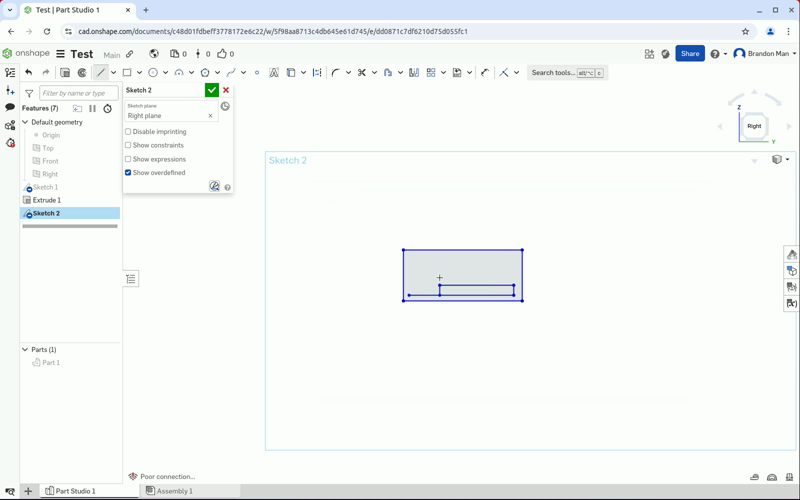
scroll(6)
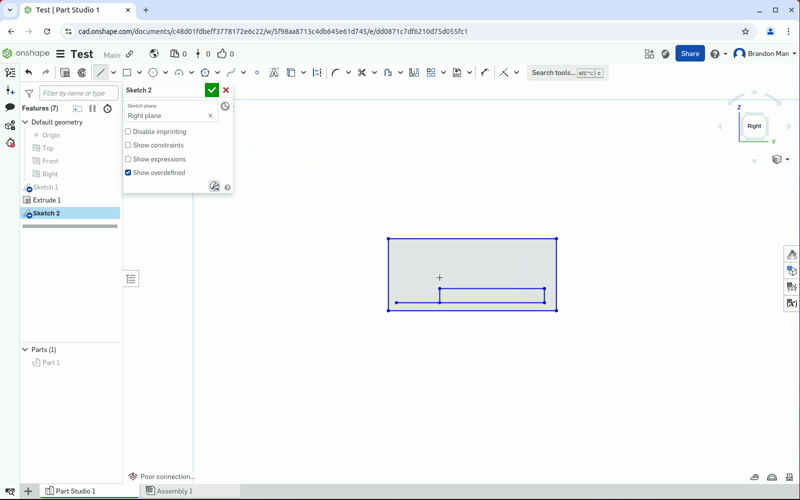
scroll(6)
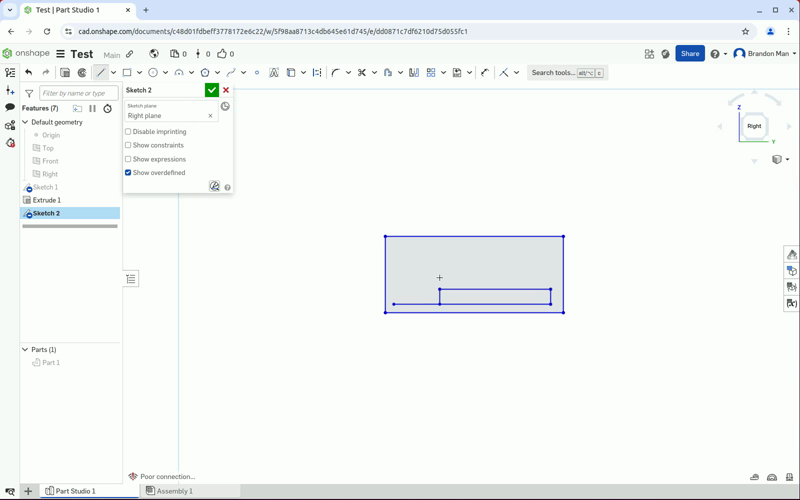
scroll(6)
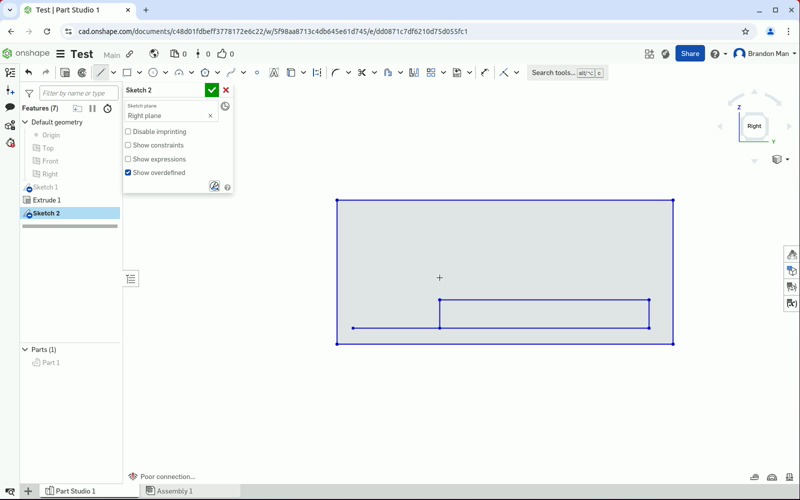
click(439, 277)
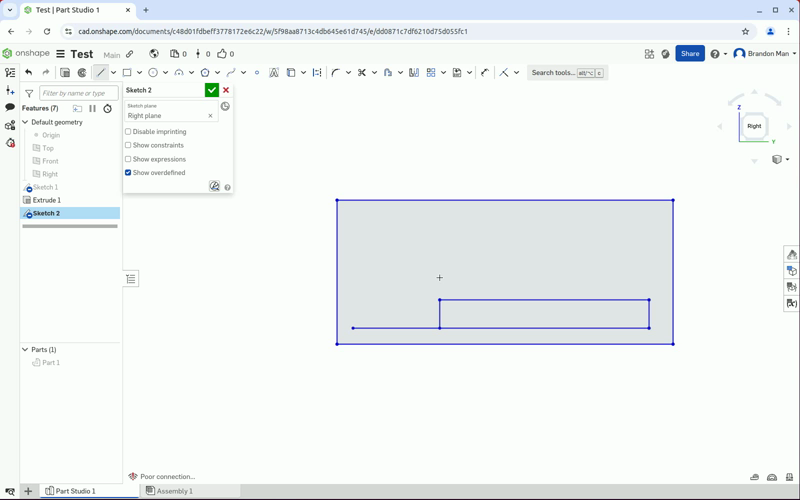
scroll(-6)
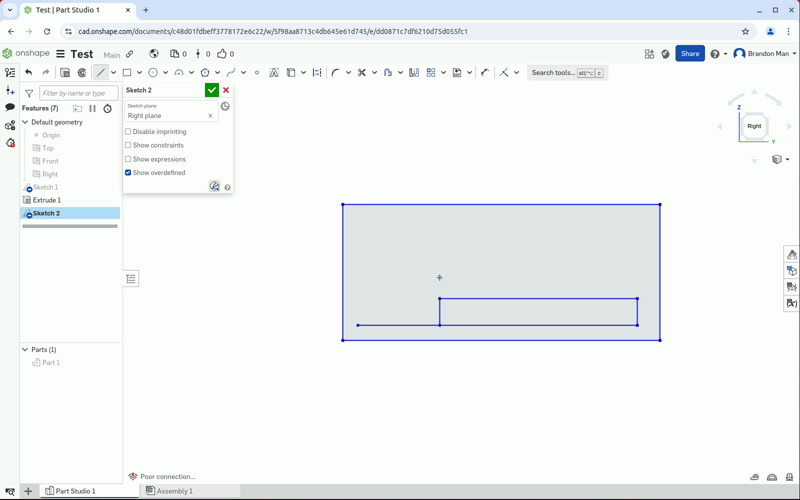
scroll(-6)
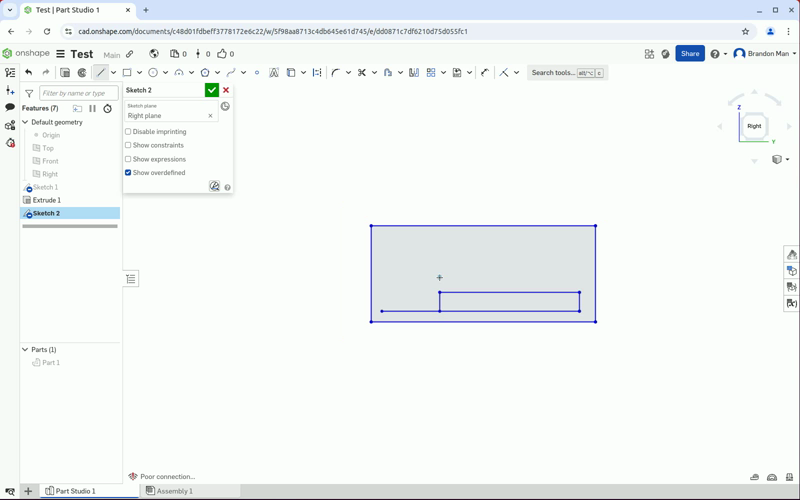
scroll(-6)
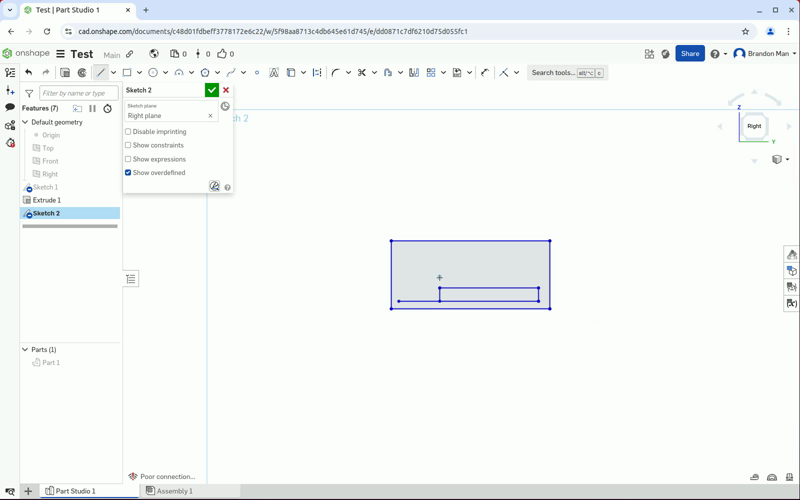
scroll(-6)
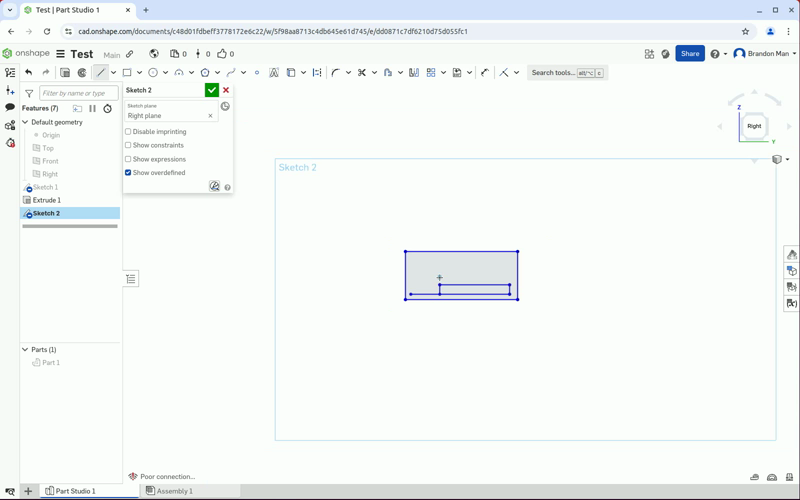
scroll(-6)
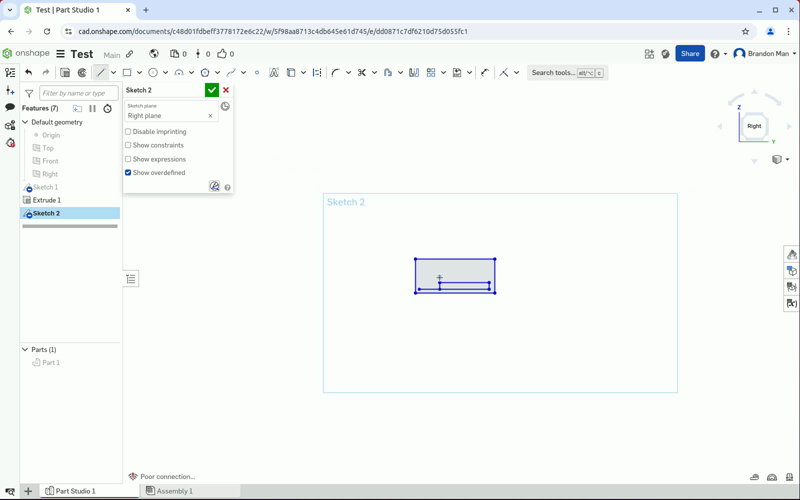
scroll(-6)
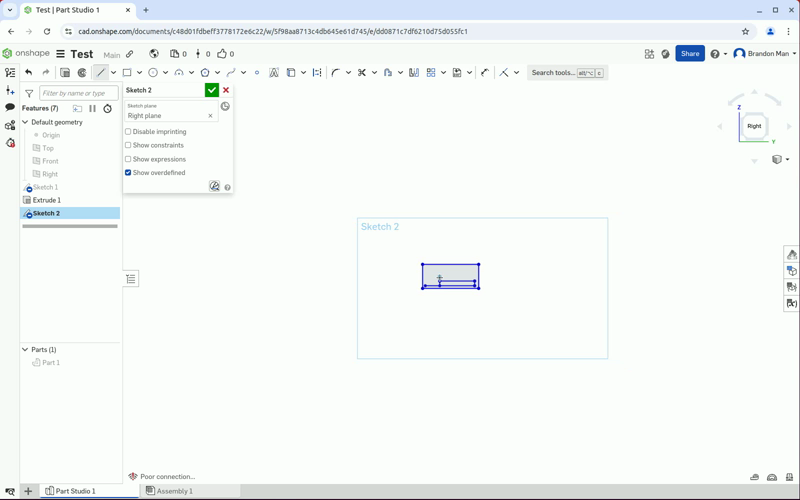
scroll(-6)
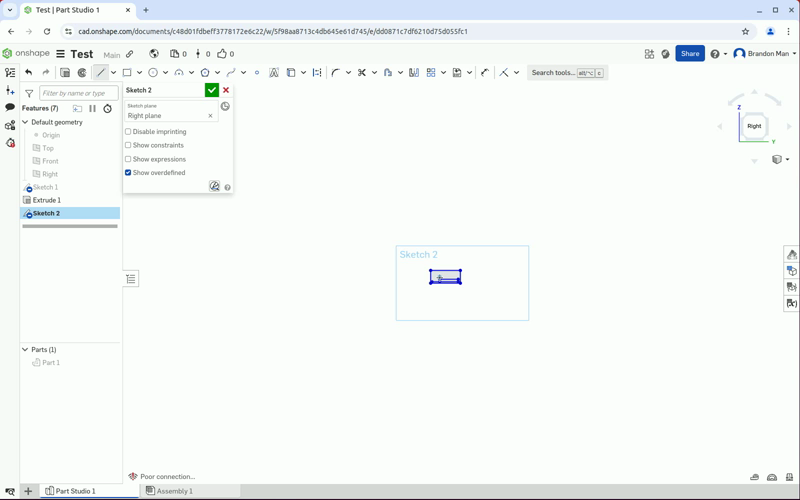
key_up(shift)
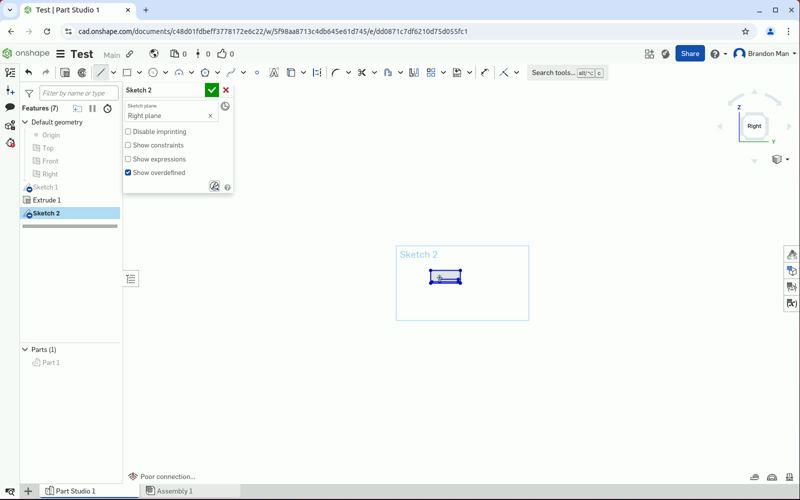
key_down(shift)
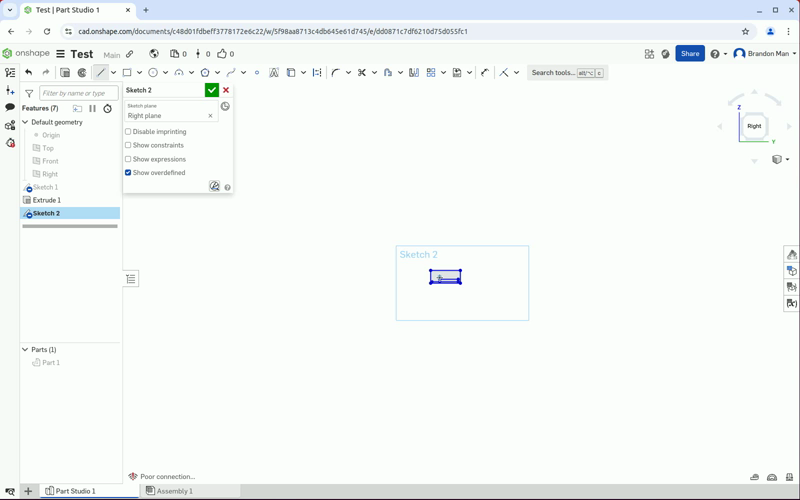
mouse_move(469, 277)
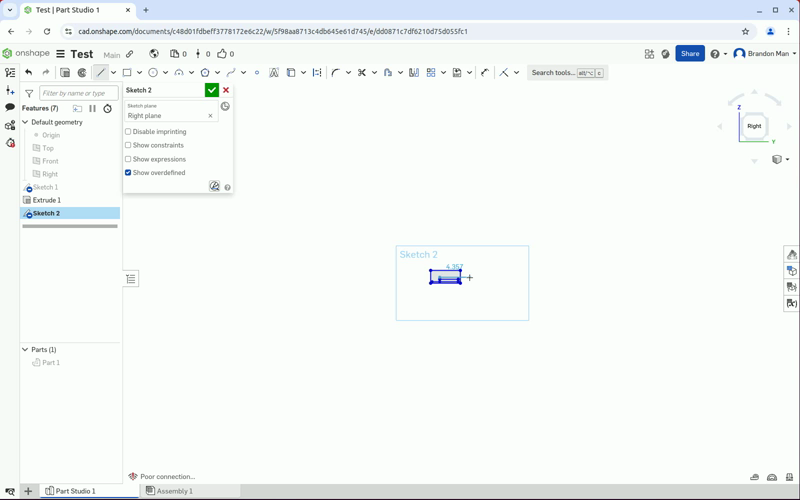
mouse_move(458, 277)
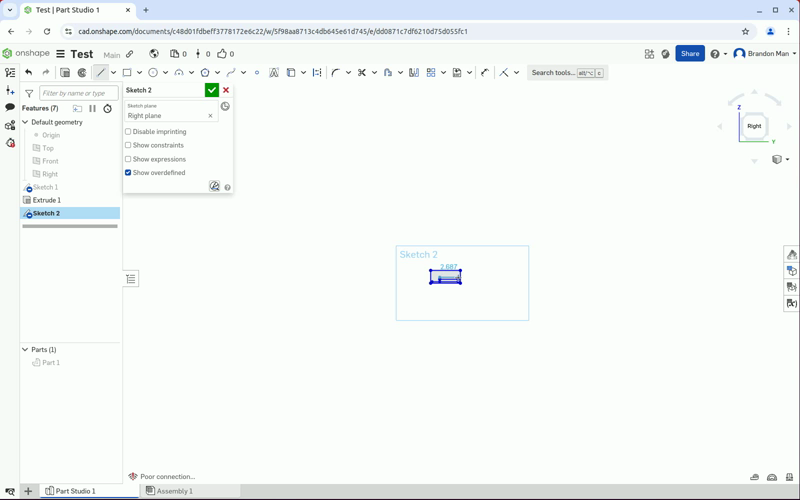
scroll(6)
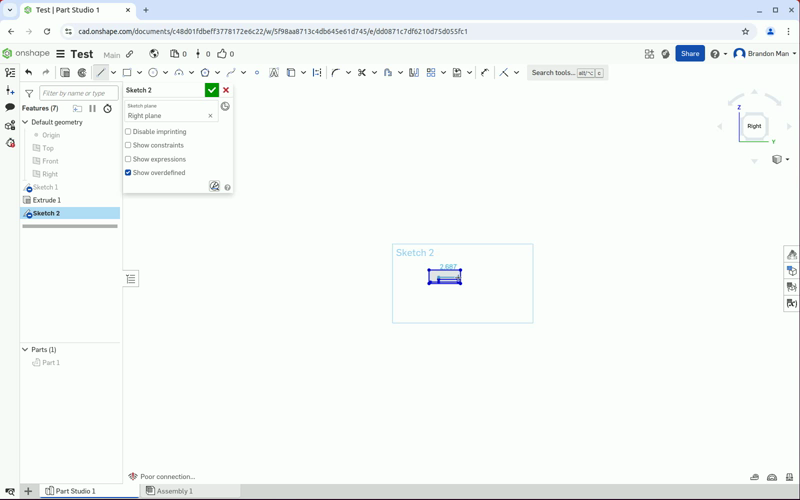
scroll(6)
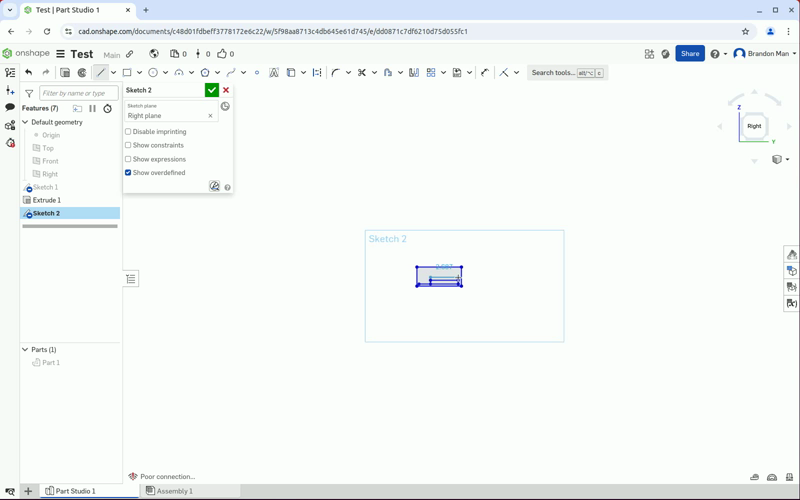
scroll(6)
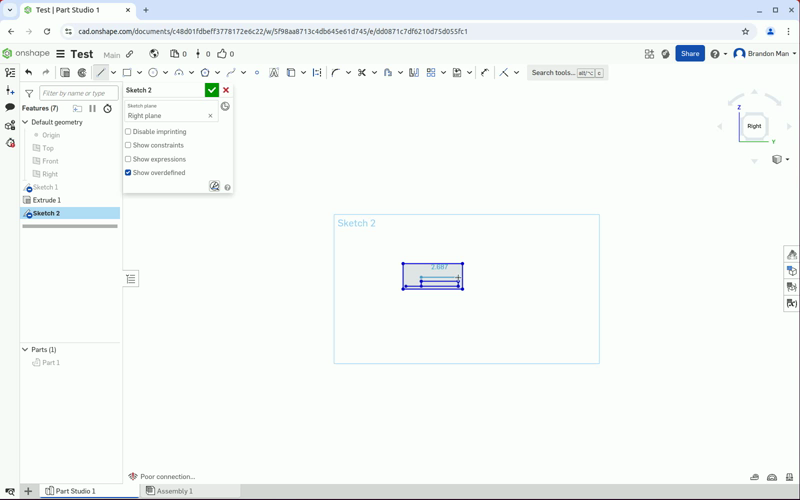
scroll(6)
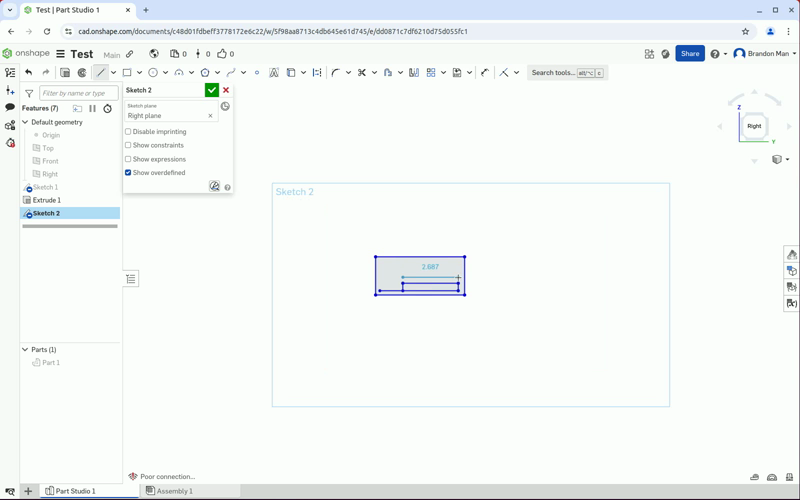
scroll(6)
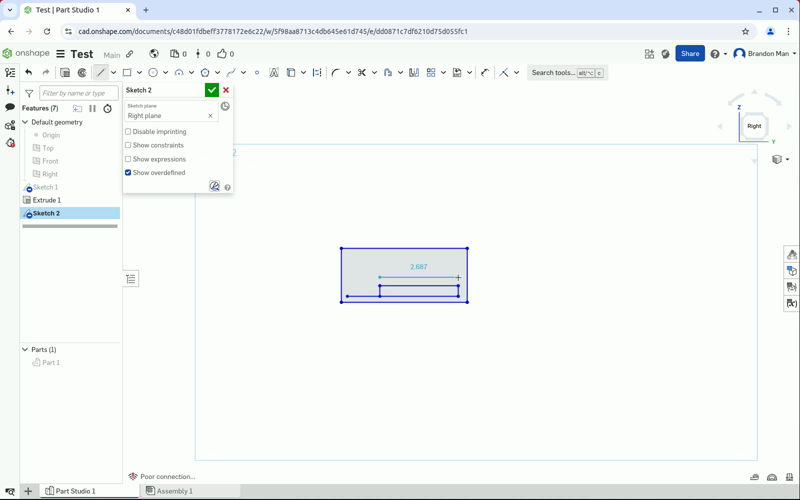
scroll(6)
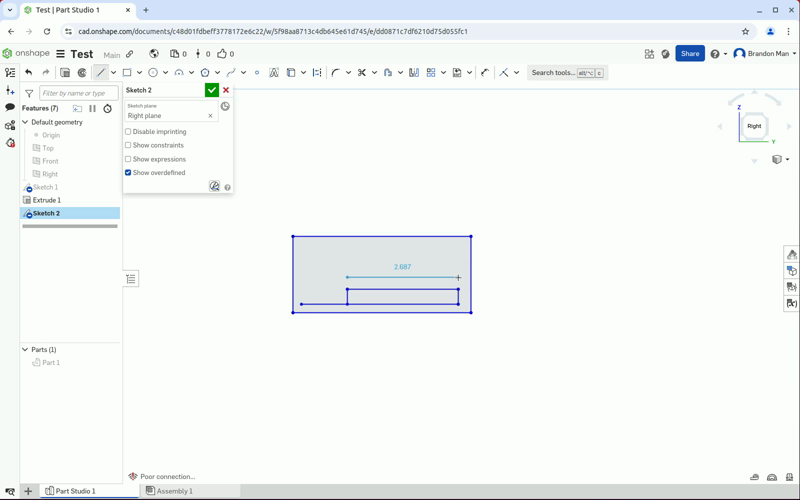
scroll(6)
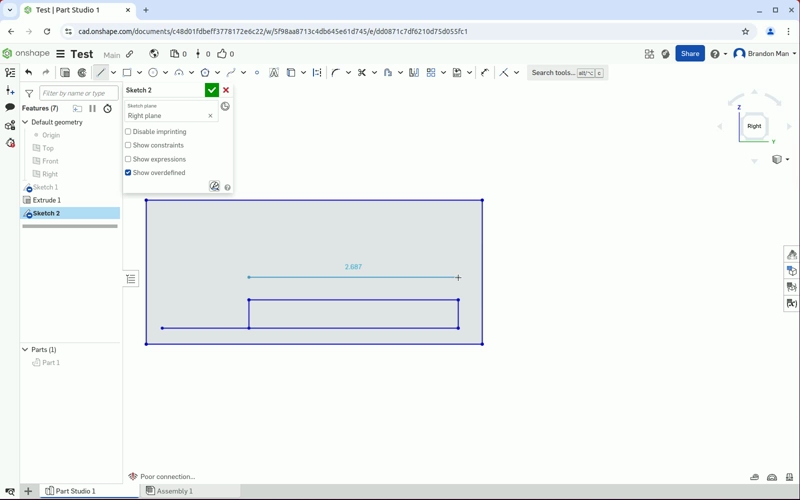
click(458, 277)
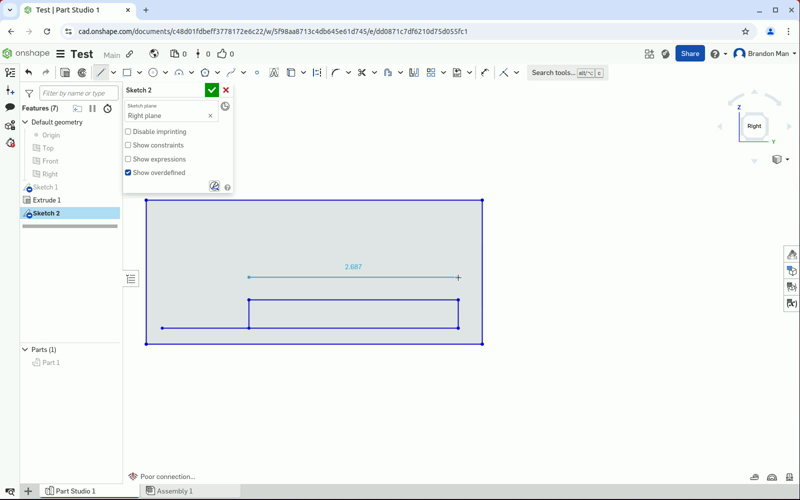
scroll(-6)
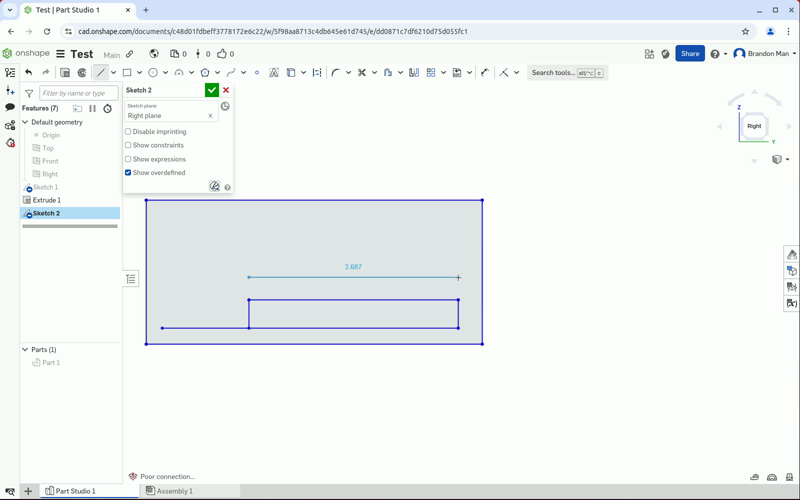
scroll(-6)
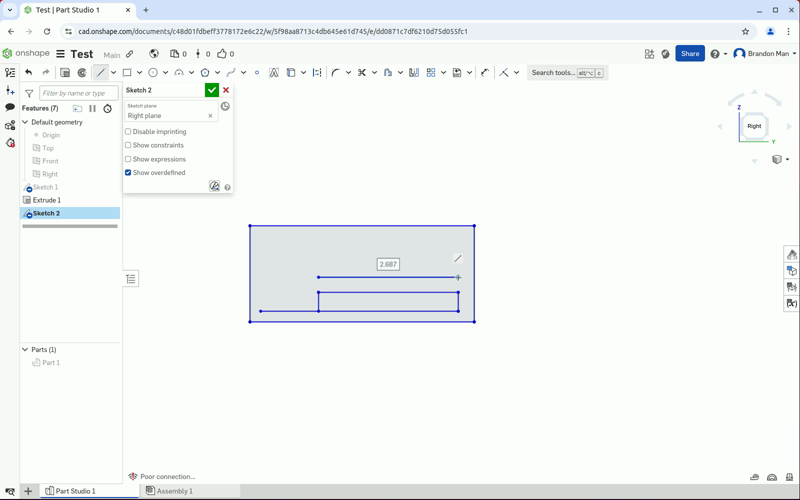
scroll(-6)
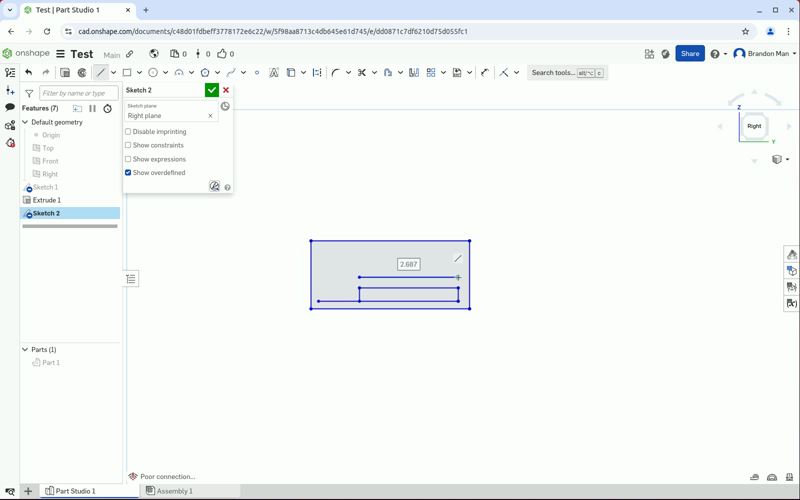
scroll(-6)
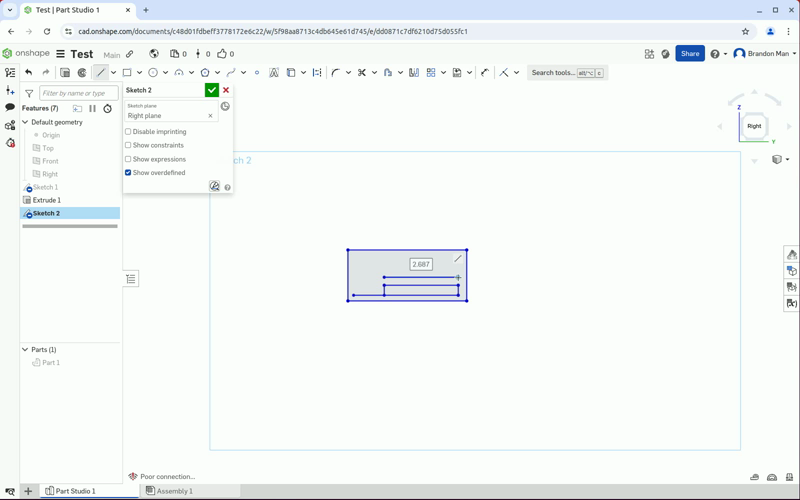
scroll(-6)
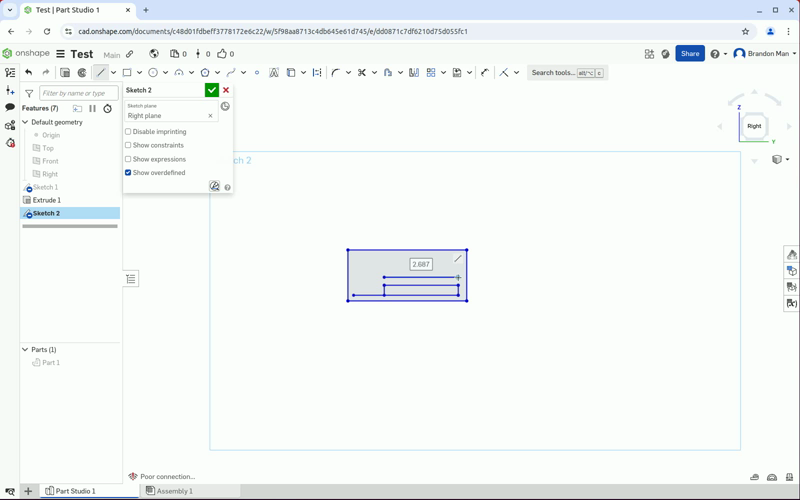
scroll(-6)
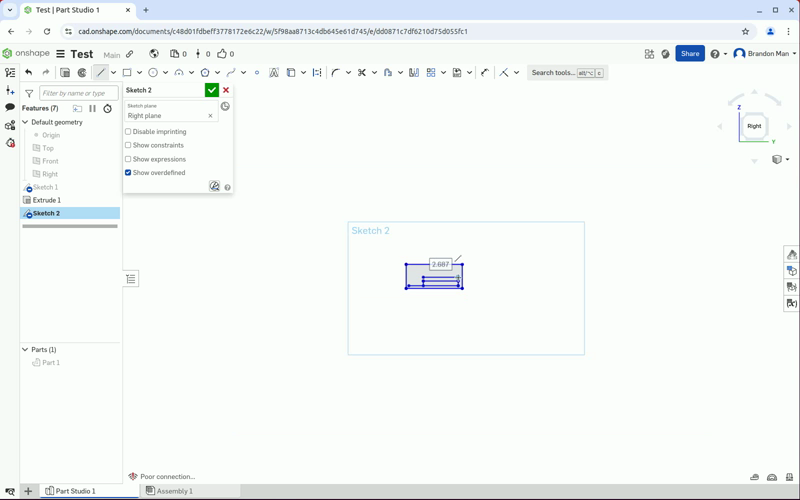
scroll(-6)
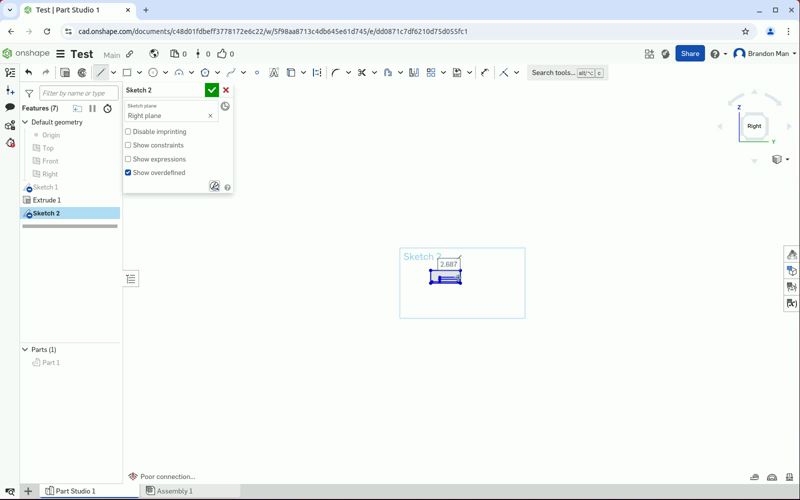
key_up(shift)
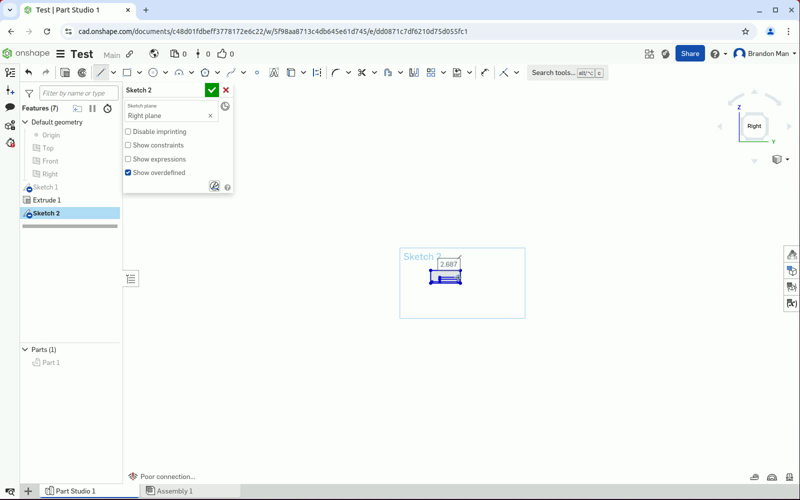
key_down(shift)
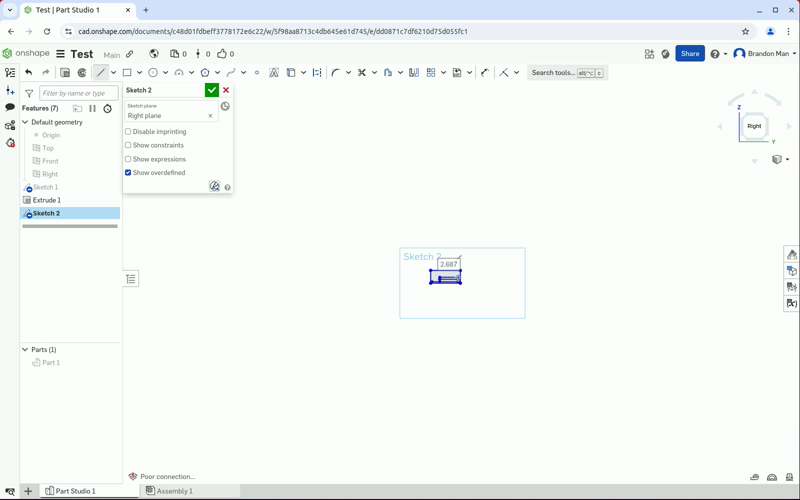
mouse_move(488, 277)
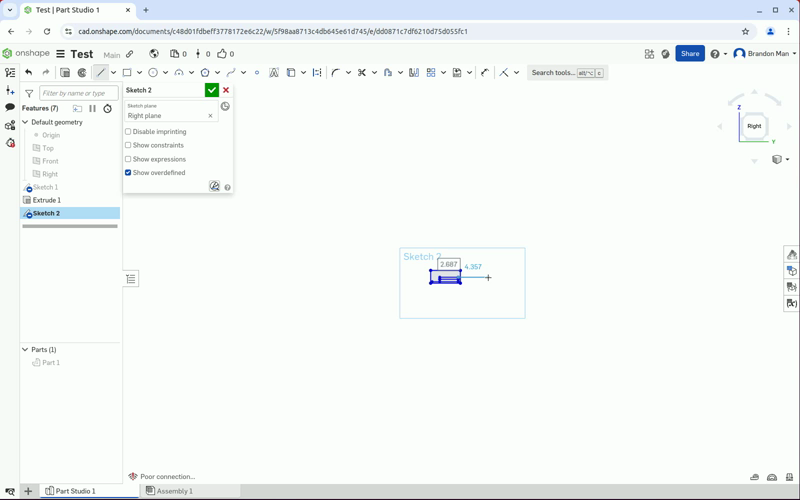
mouse_move(458, 275)
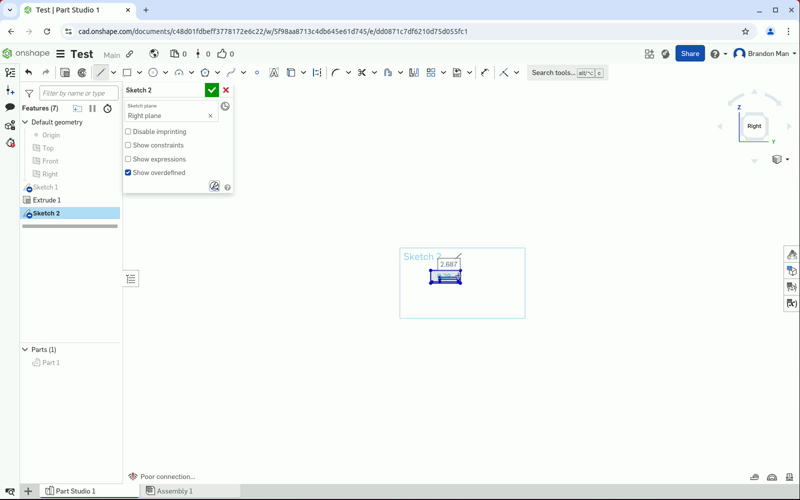
scroll(6)
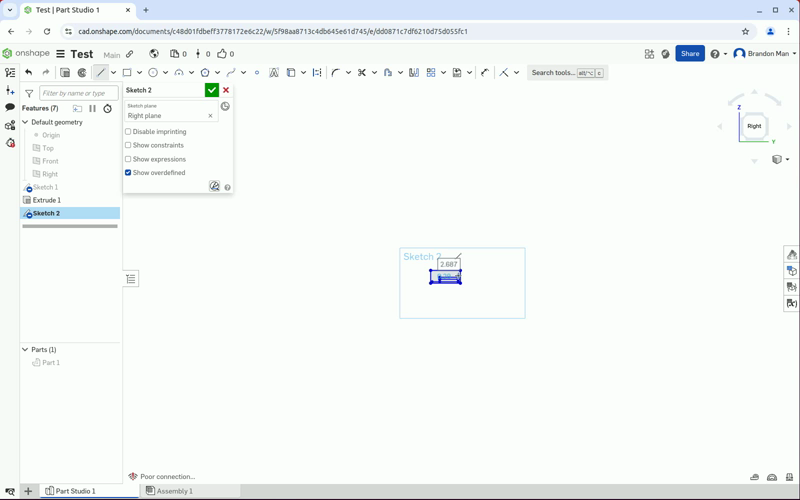
scroll(6)
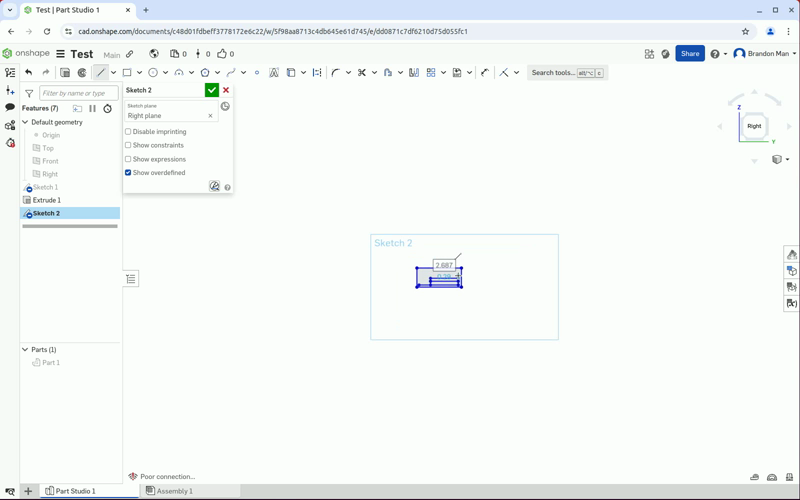
scroll(6)
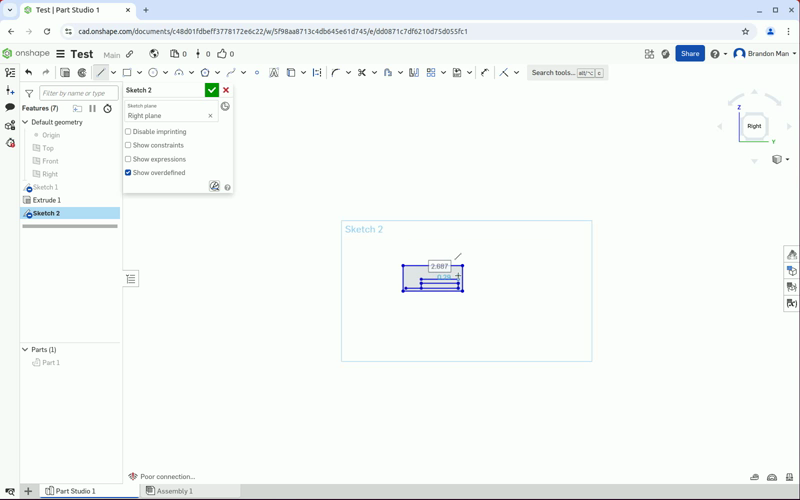
scroll(6)
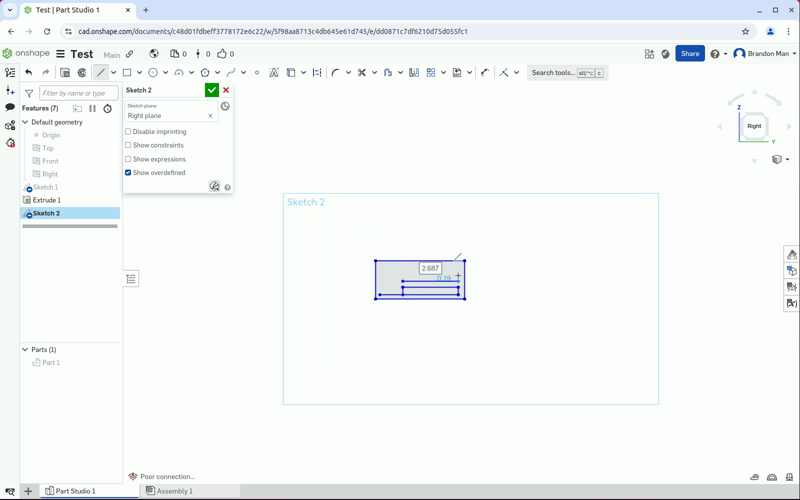
scroll(6)
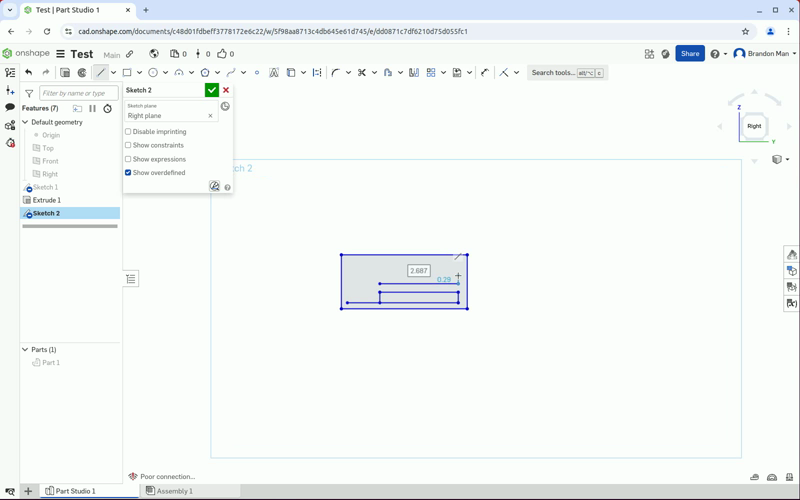
scroll(6)
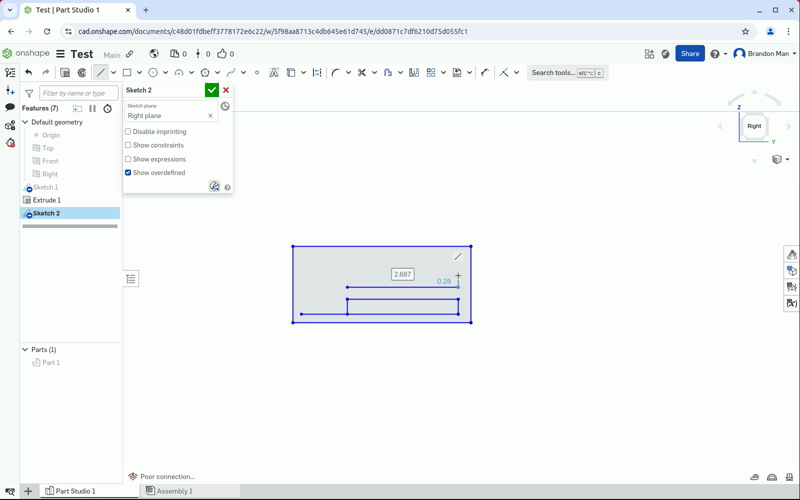
scroll(6)
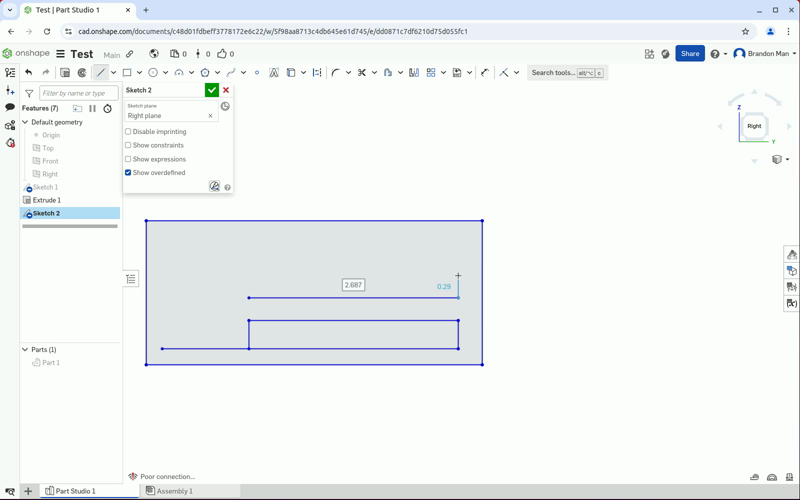
click(458, 275)
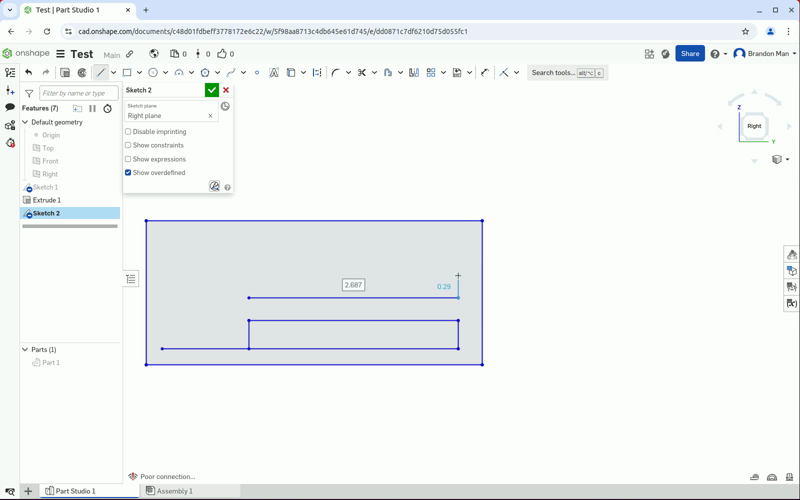
scroll(-6)
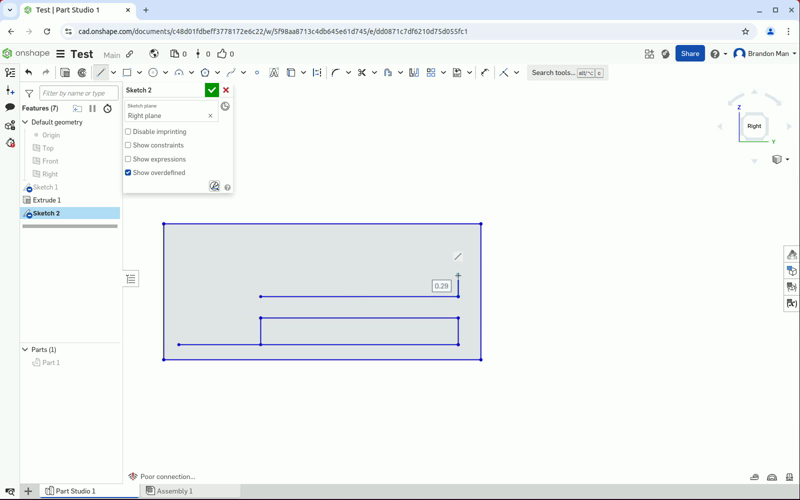
scroll(-6)
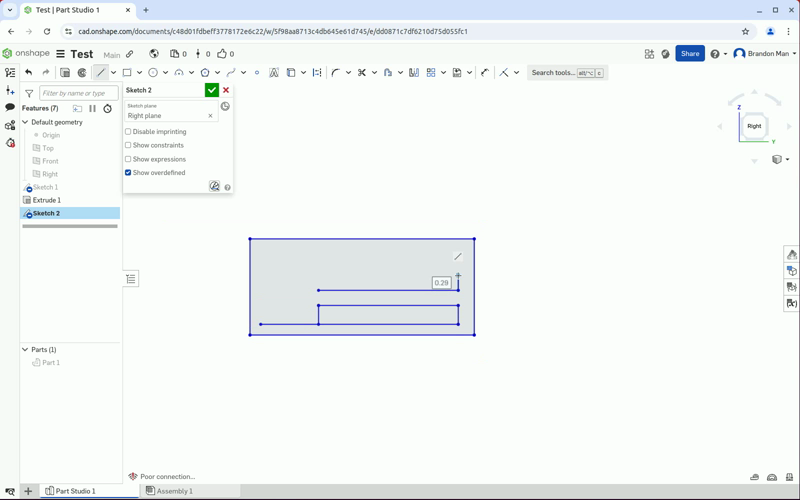
scroll(-6)
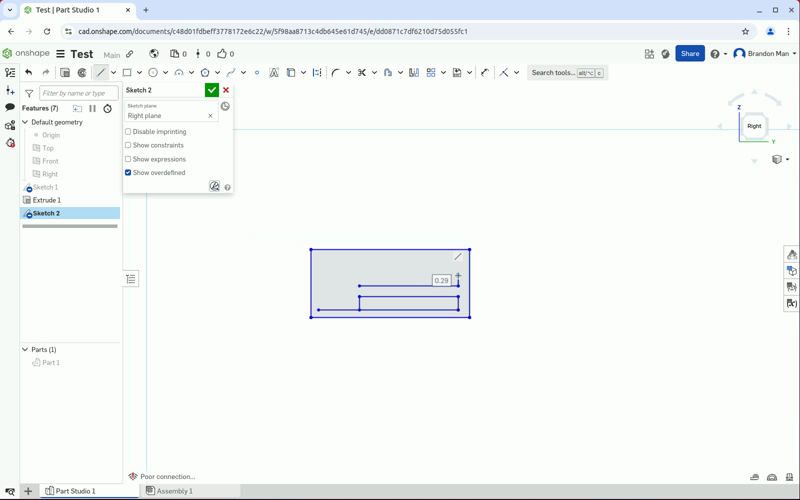
scroll(-6)
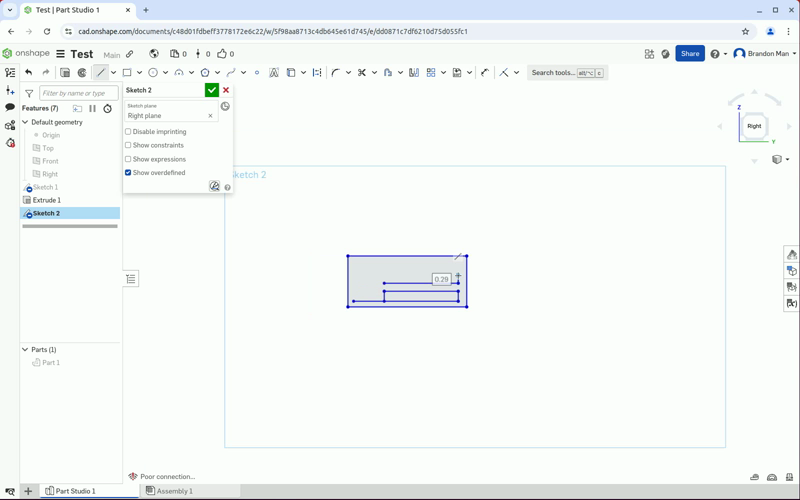
scroll(-6)
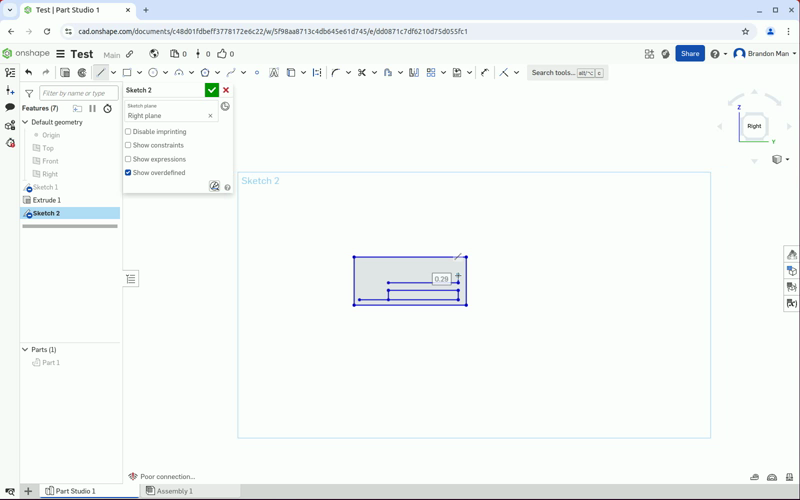
scroll(-6)
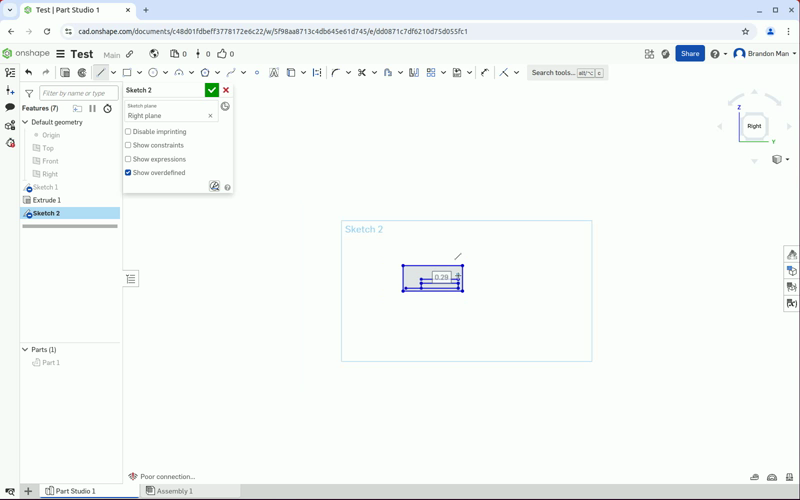
scroll(-6)
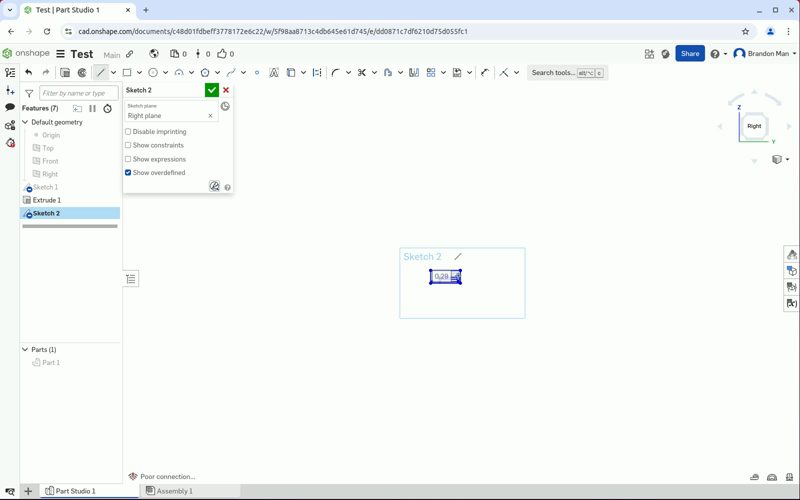
key_up(shift)
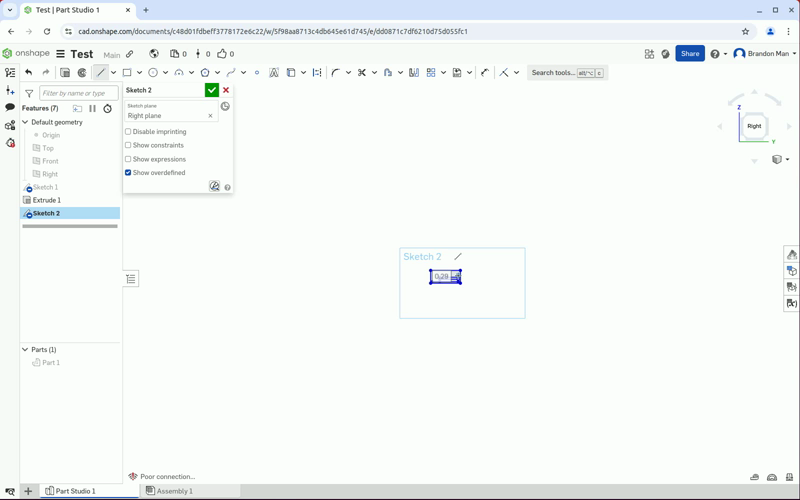
key_down(shift)
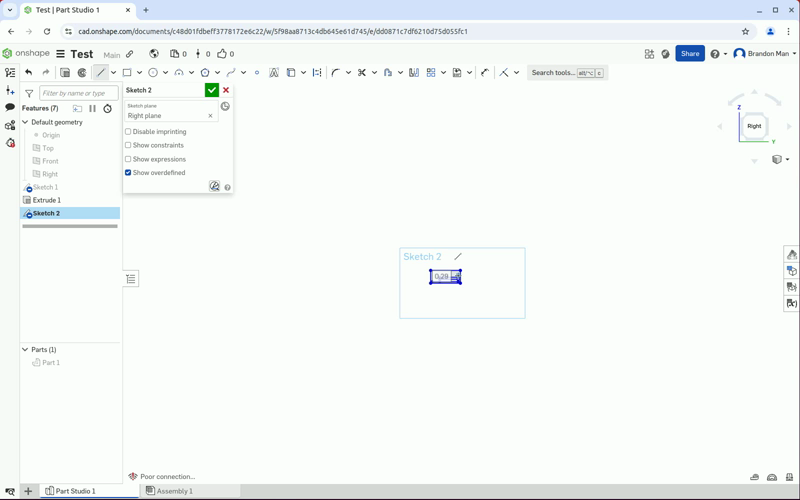
mouse_move(488, 275)
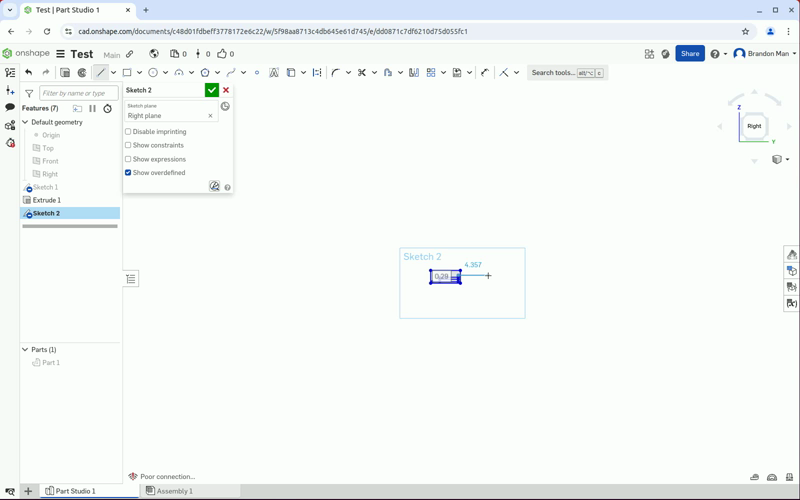
mouse_move(439, 275)
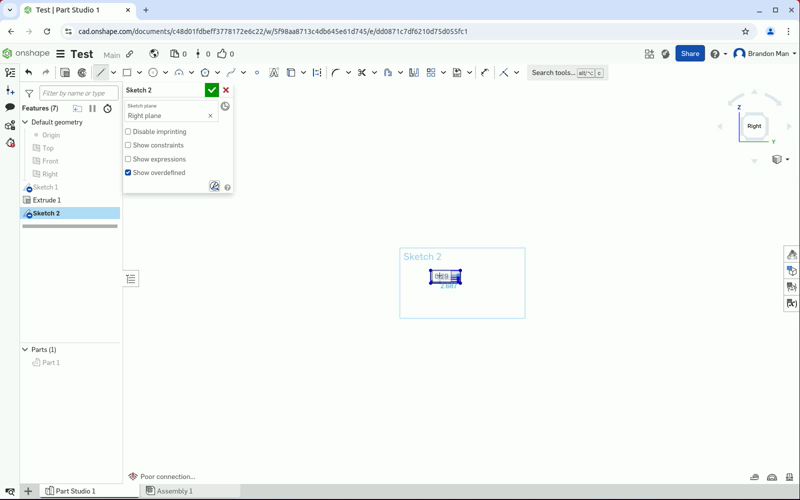
scroll(6)
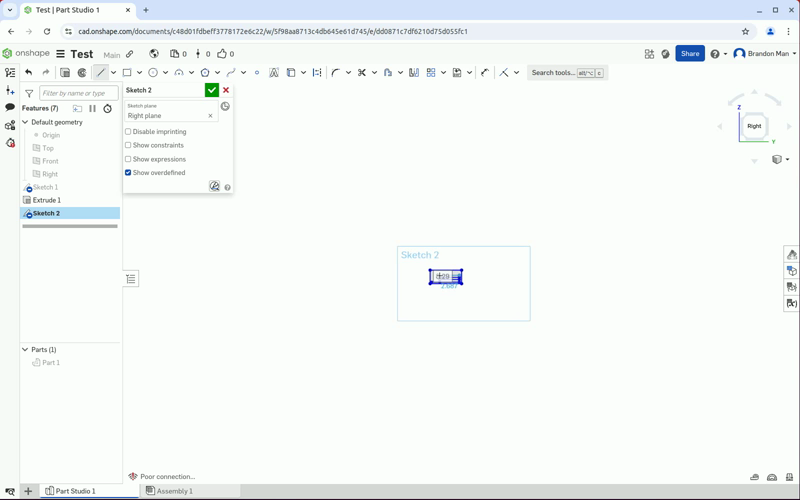
scroll(6)
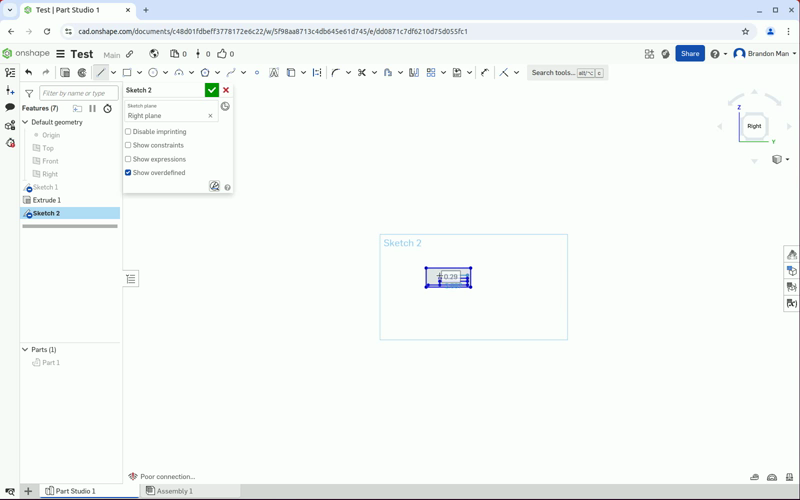
scroll(6)
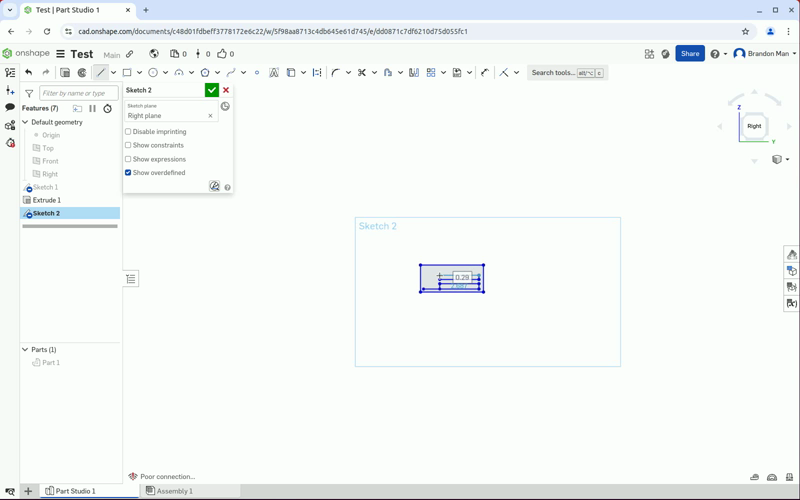
scroll(6)
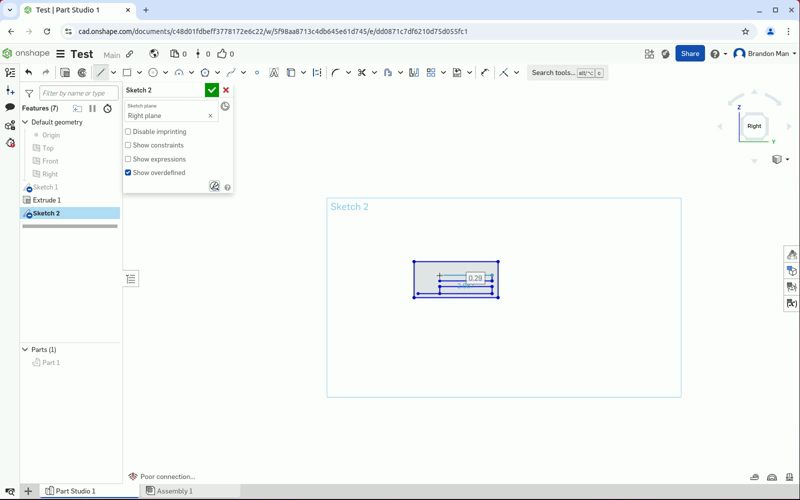
scroll(6)
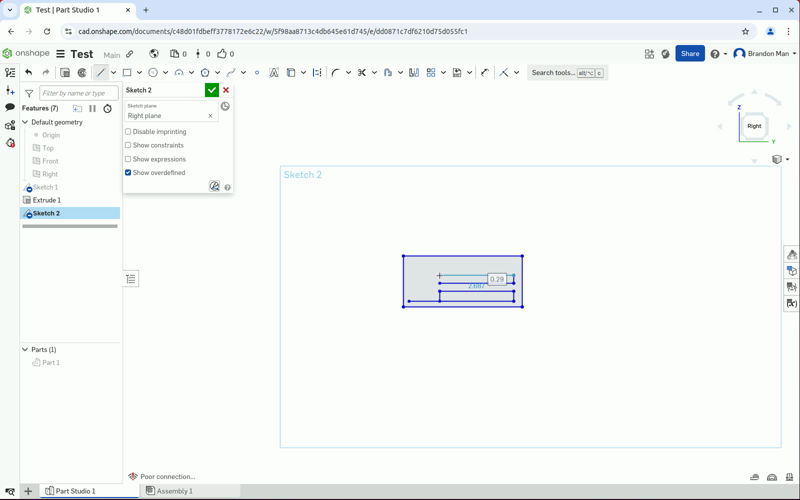
scroll(6)
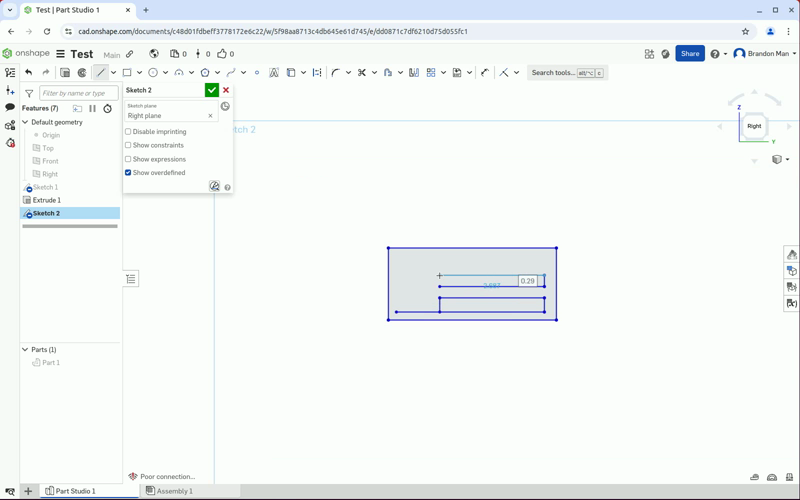
scroll(6)
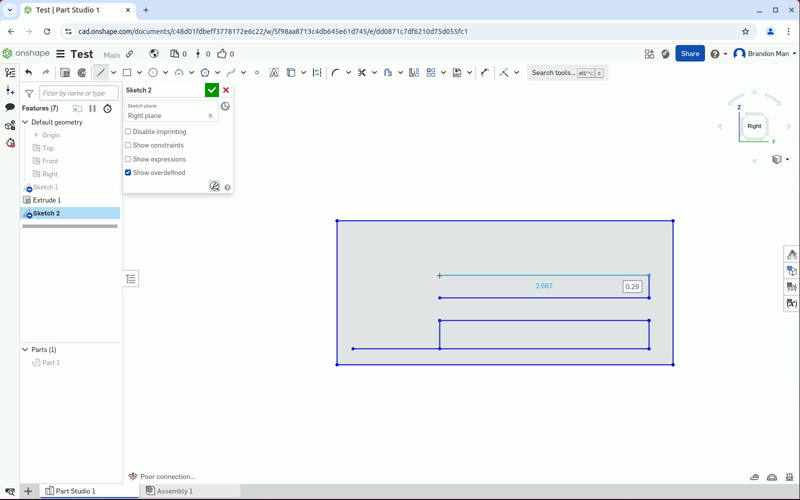
click(439, 275)
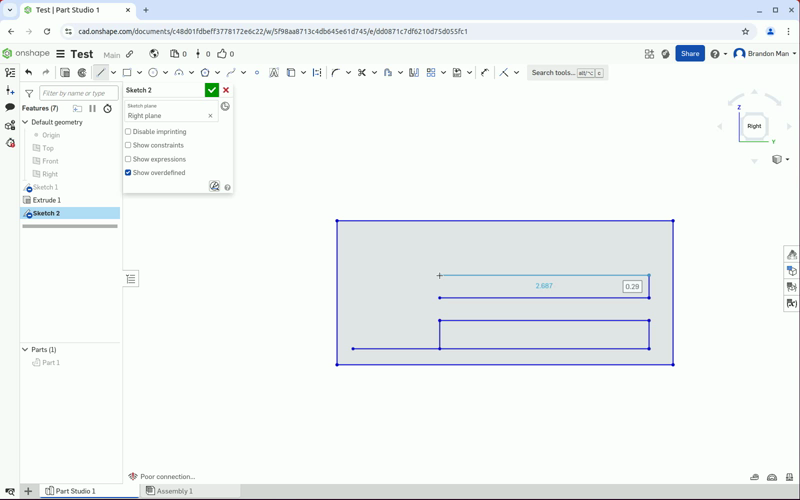
scroll(-6)
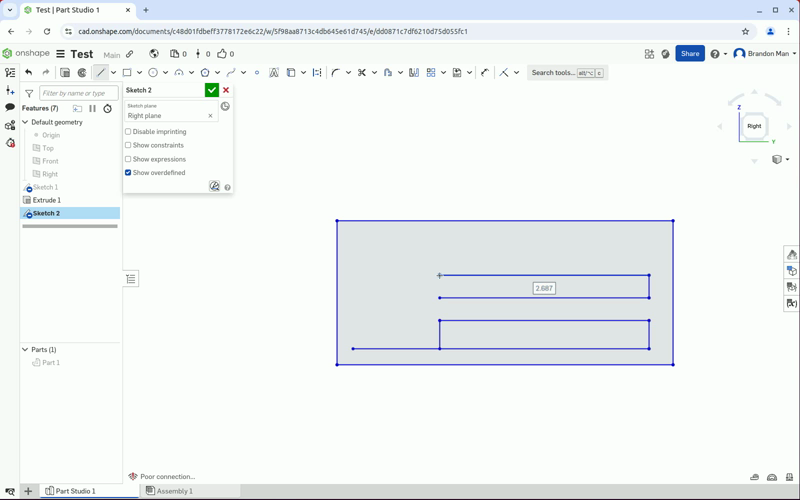
scroll(-6)
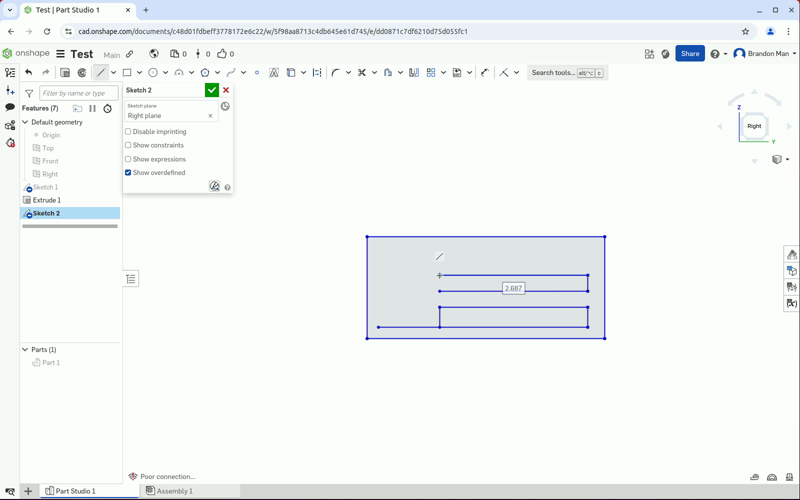
scroll(-6)
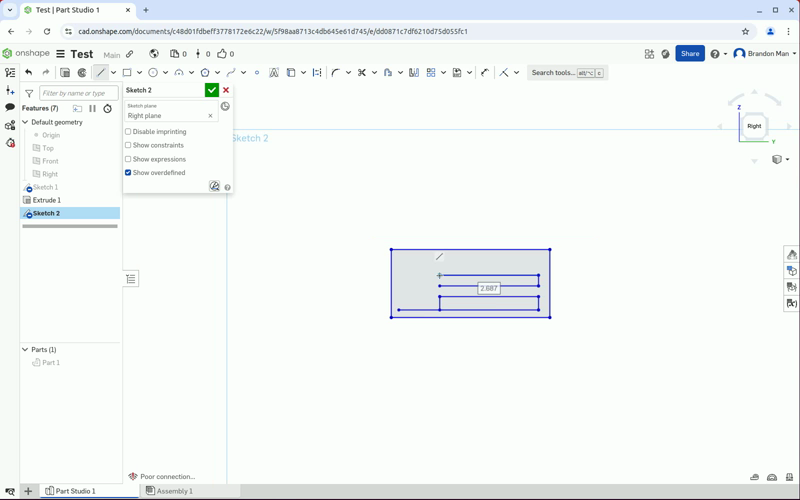
scroll(-6)
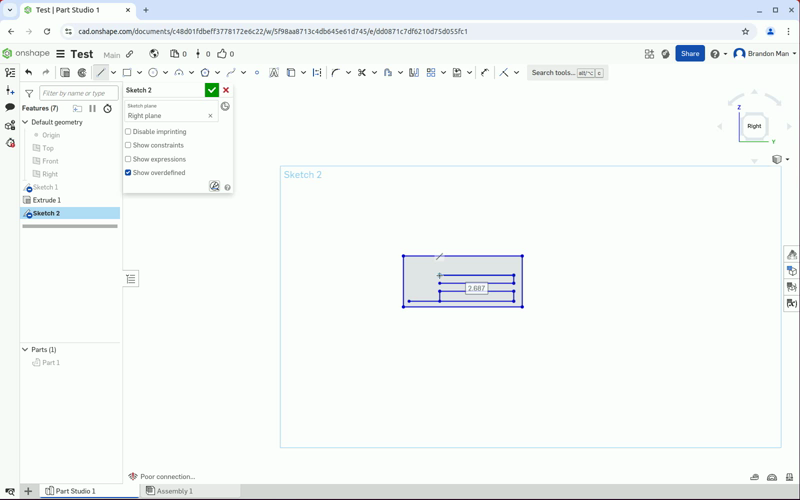
scroll(-6)
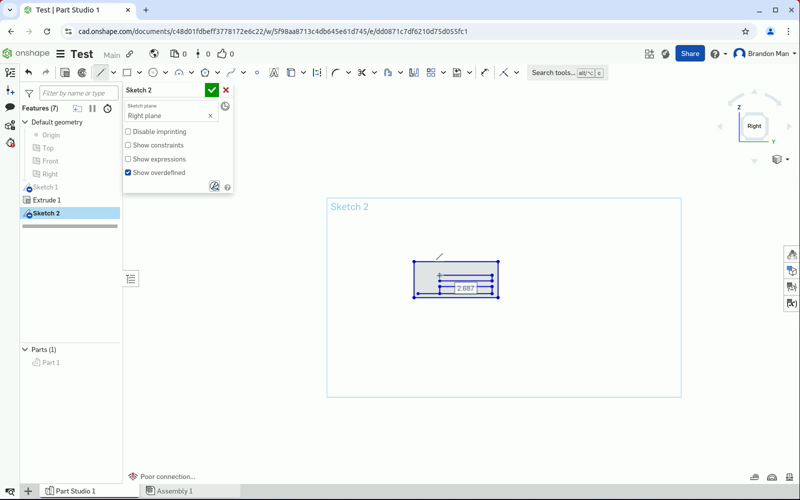
scroll(-6)
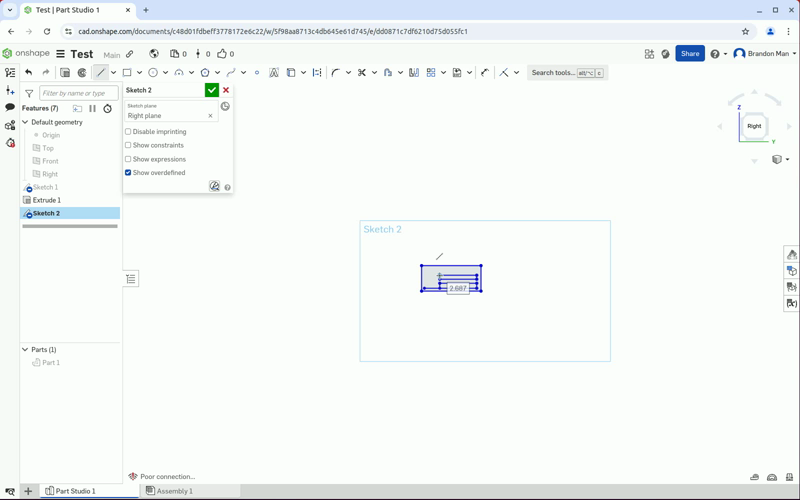
scroll(-6)
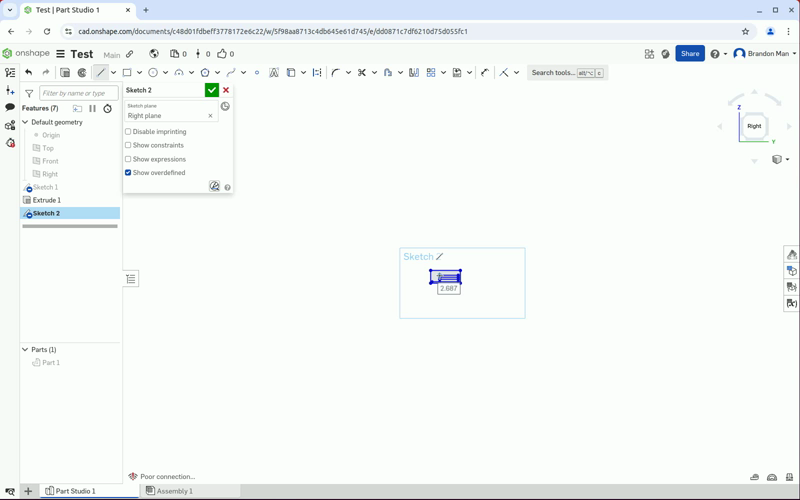
key_up(shift)
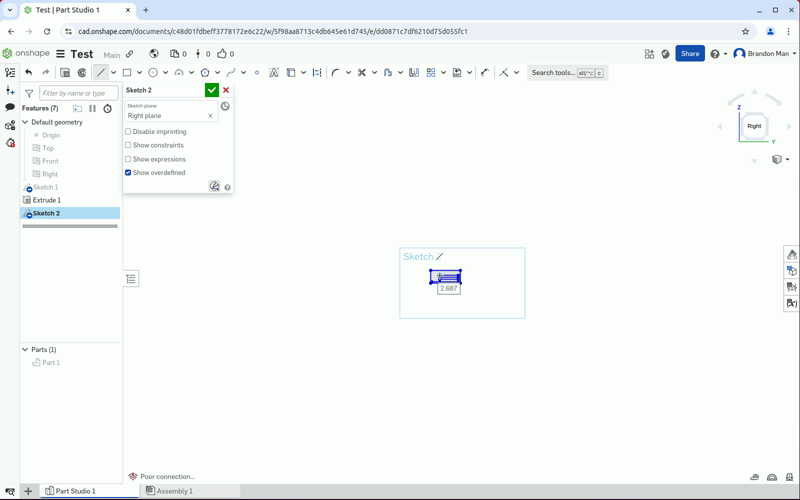
mouse_move(469, 275)
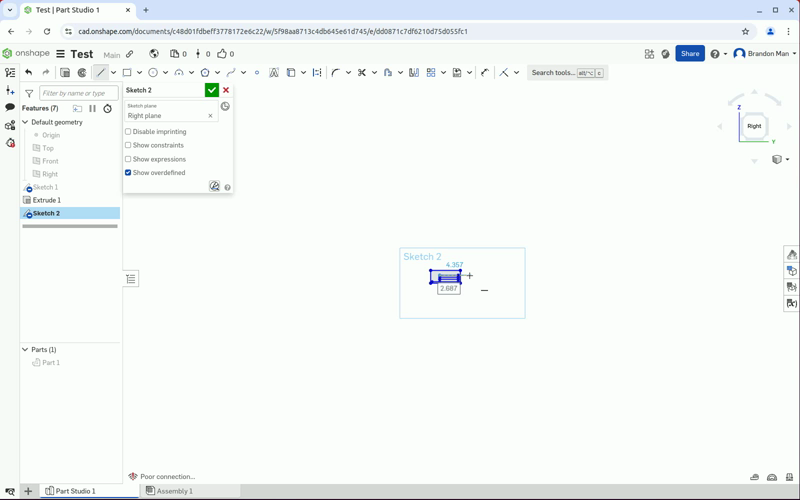
key_down(shift)
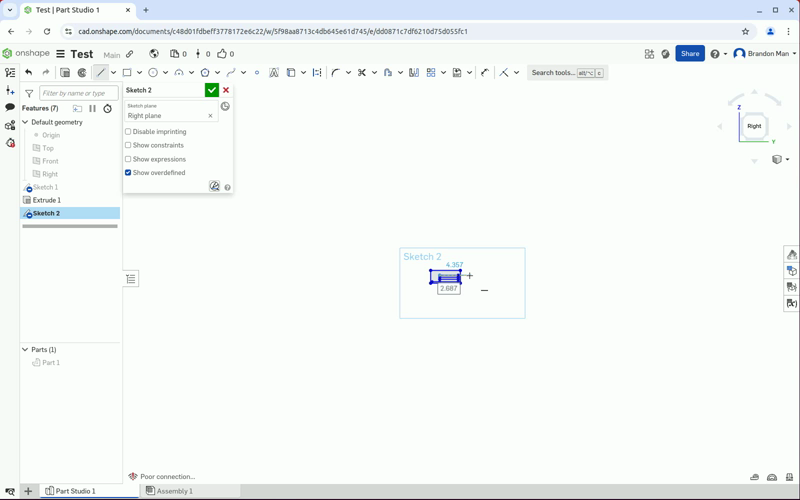
mouse_move(439, 277)
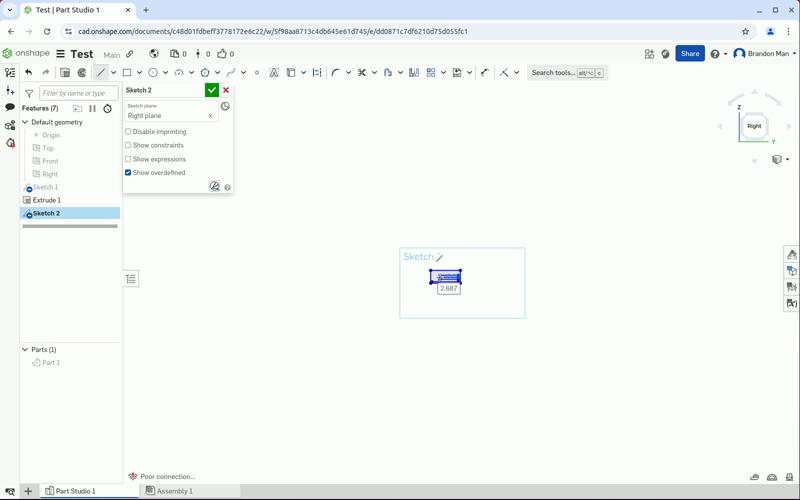
scroll(6)
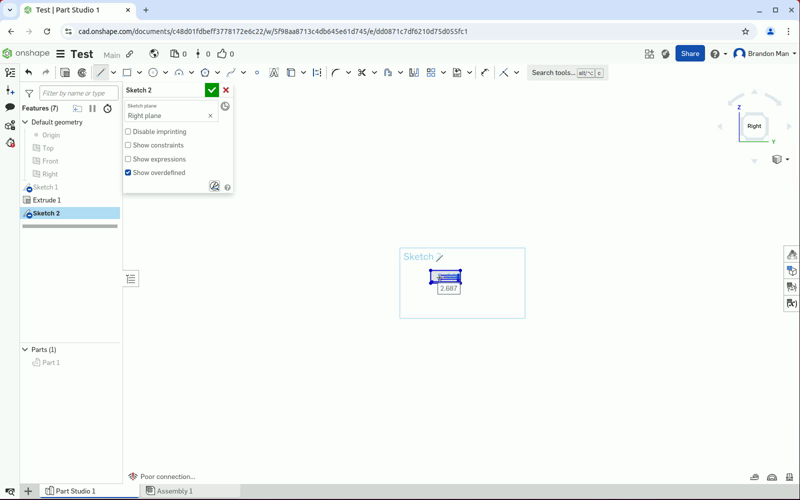
scroll(6)
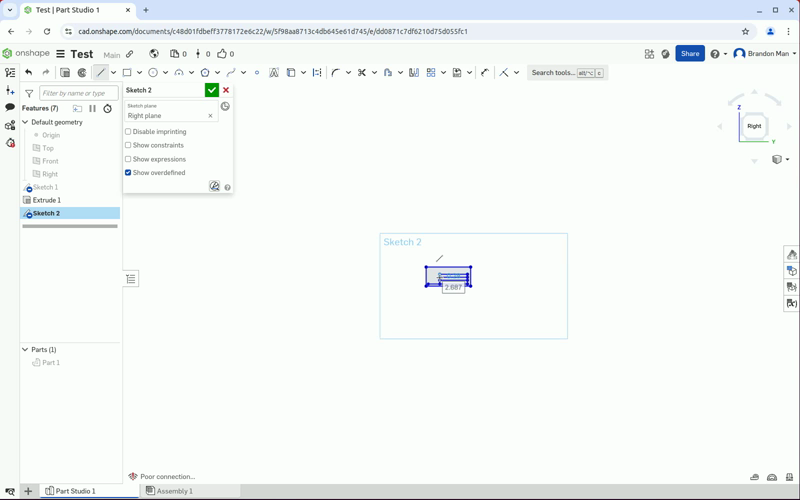
scroll(6)
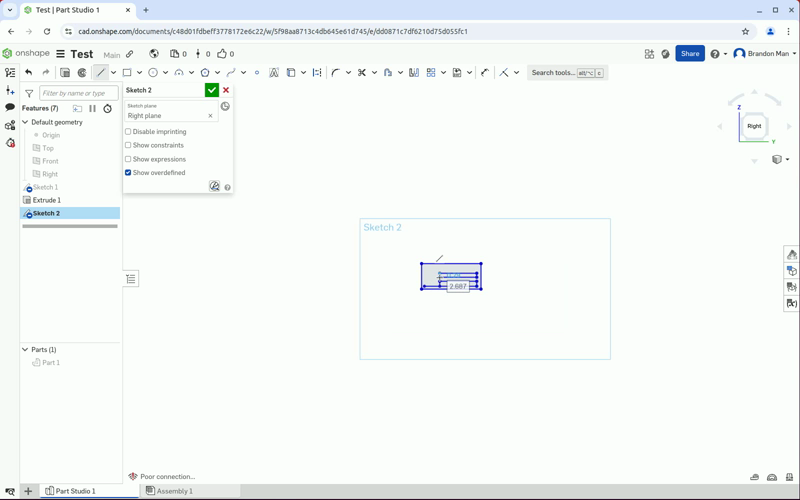
scroll(6)
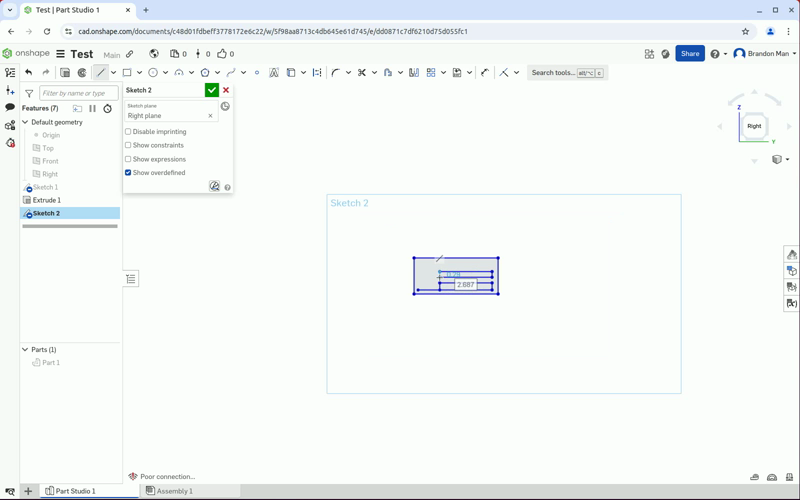
scroll(6)
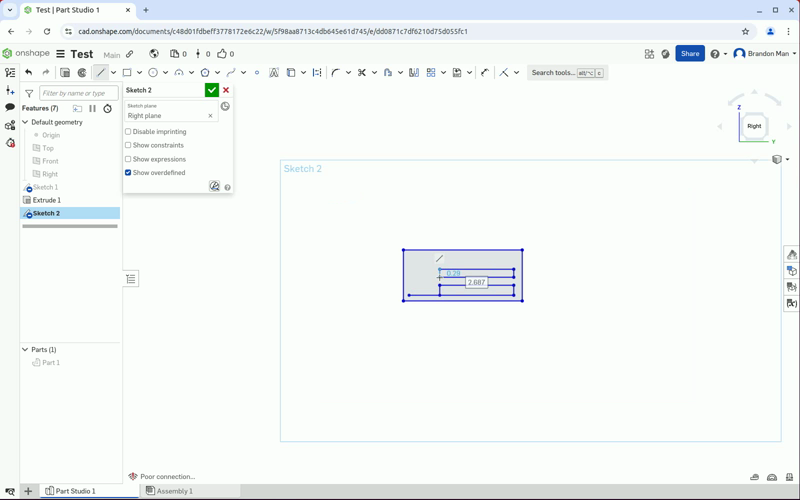
scroll(6)
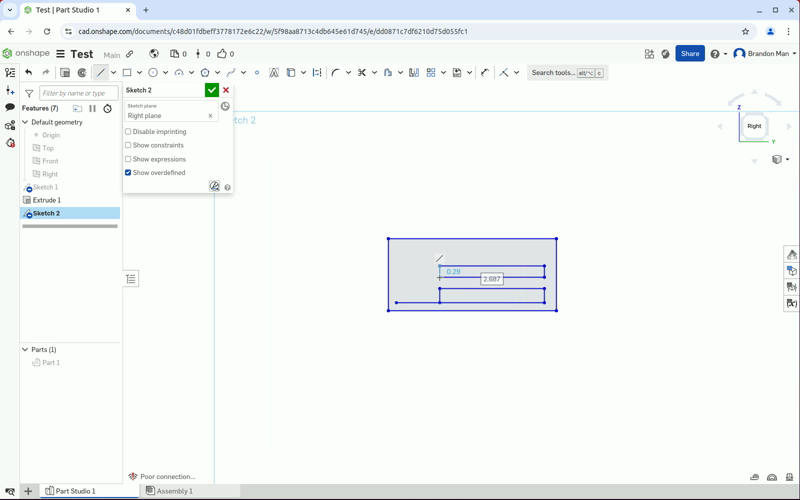
scroll(6)
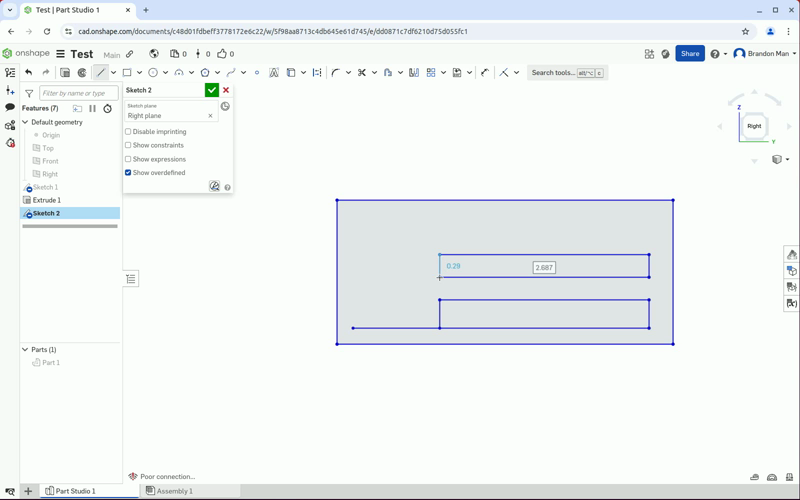
key_up(shift)
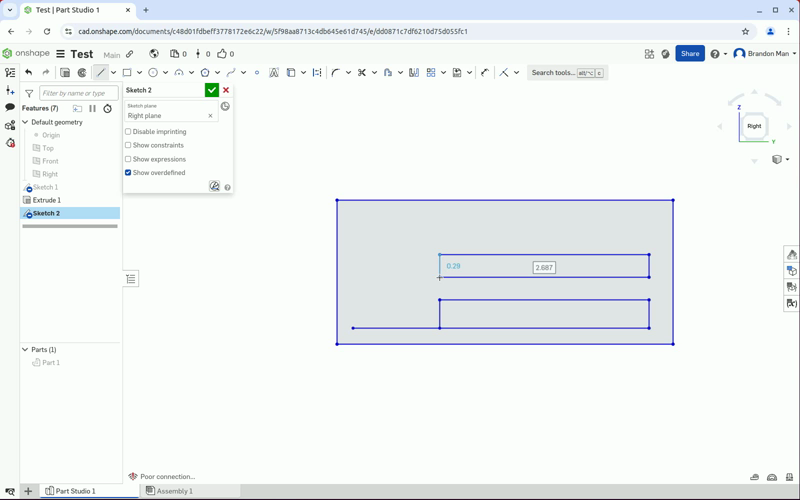
click(439, 277)
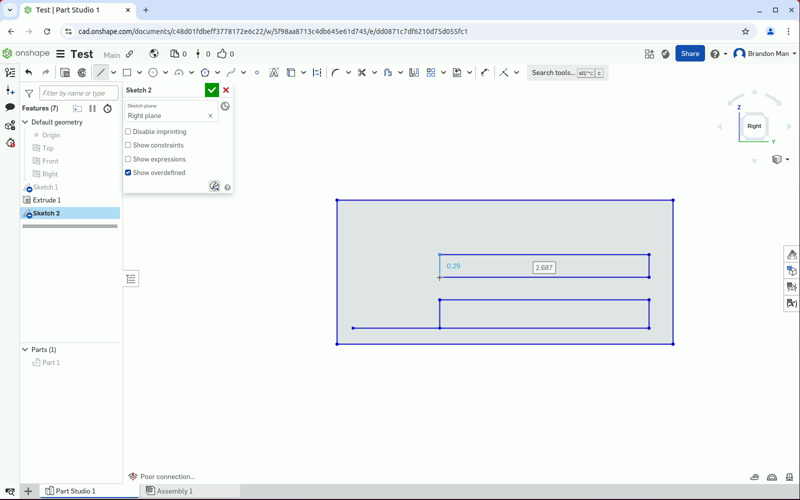
scroll(-6)
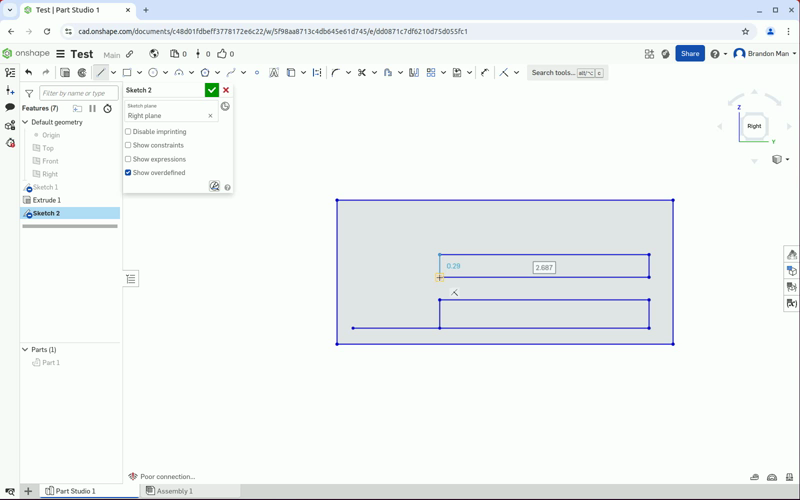
scroll(-6)
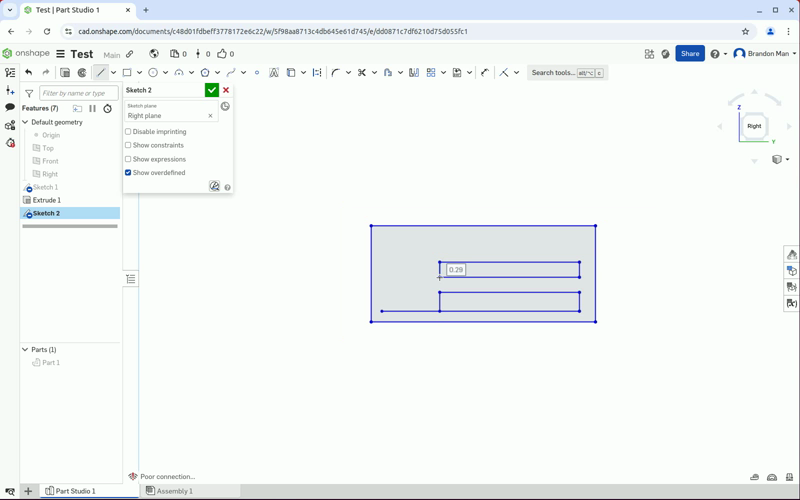
scroll(-6)
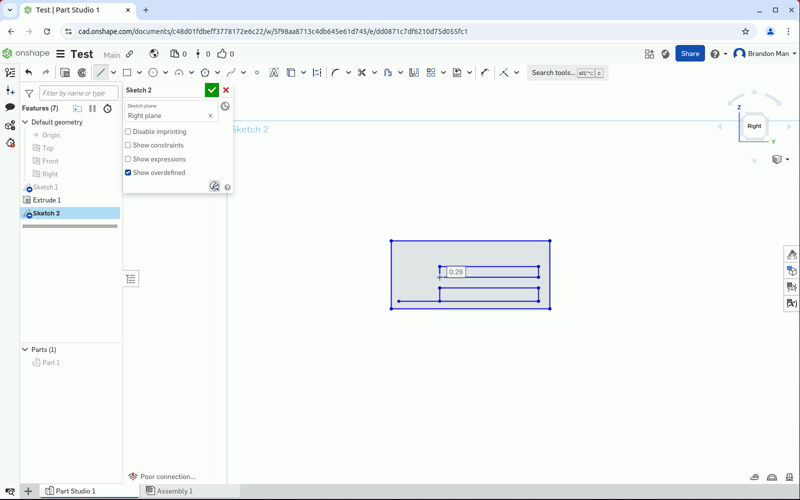
scroll(-6)
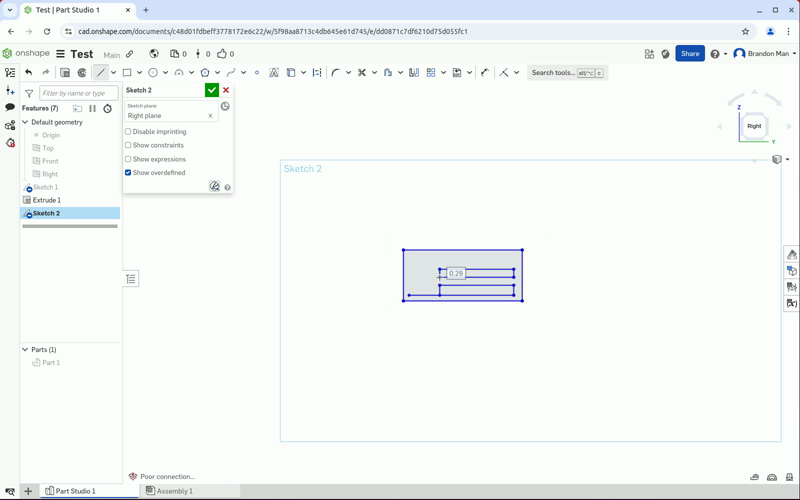
scroll(-6)
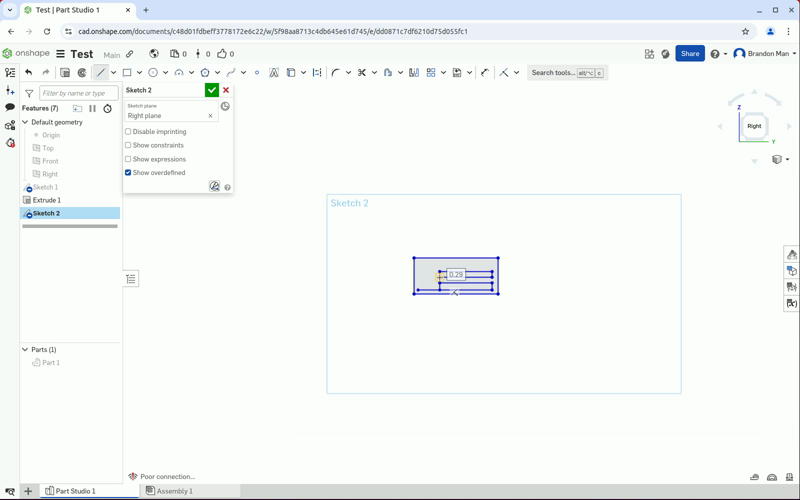
scroll(-6)
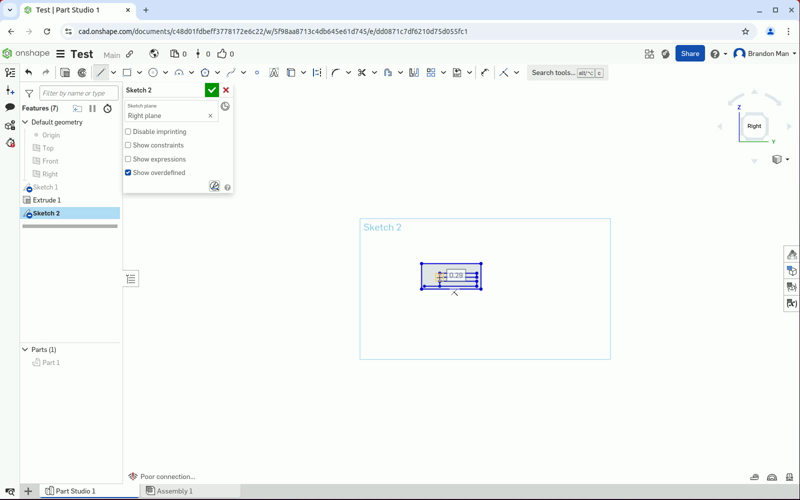
scroll(-6)
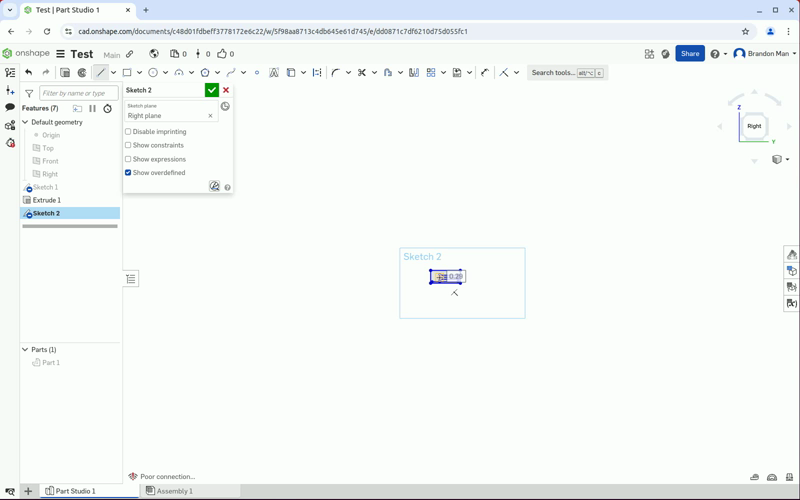
key(esc)
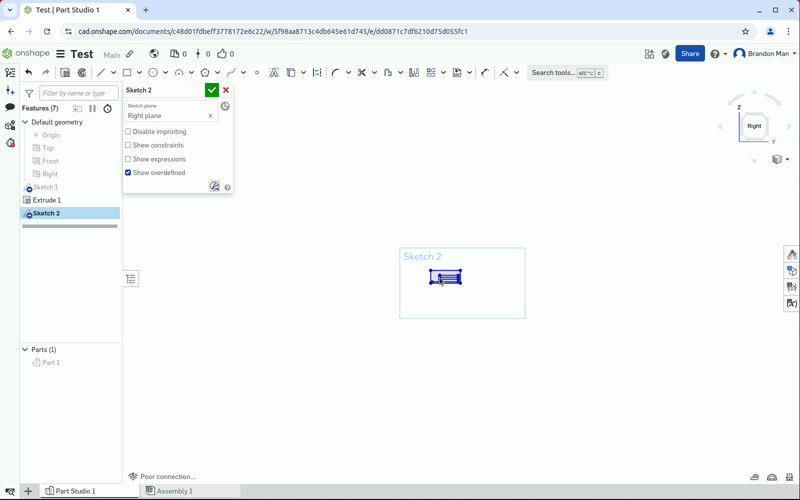
mouse_move(455, 278)
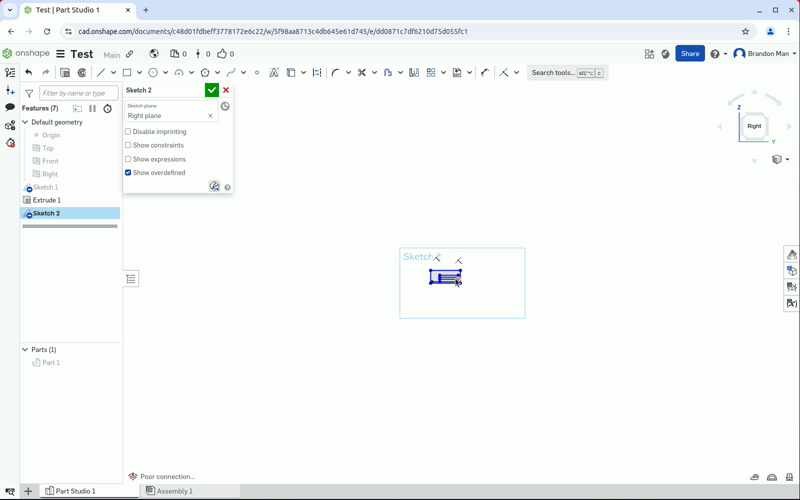
scroll(6)
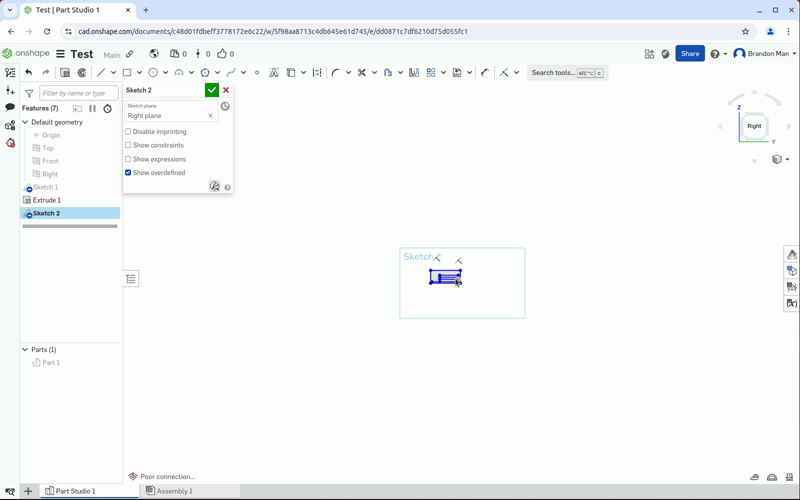
scroll(6)
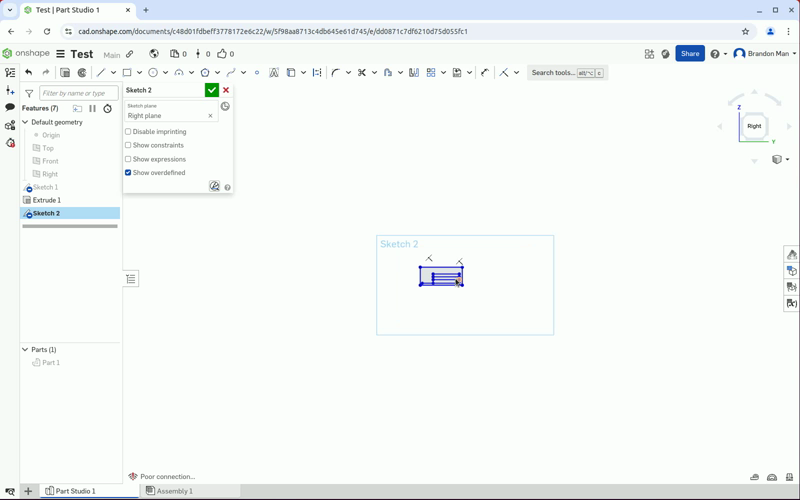
scroll(6)
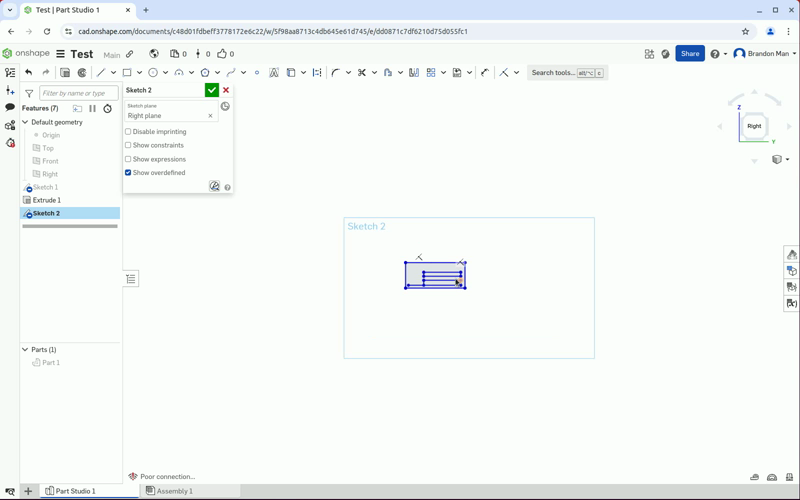
scroll(6)
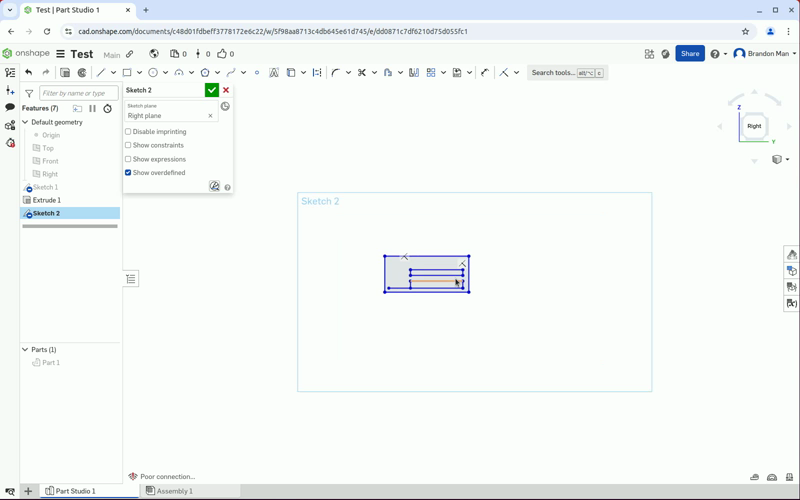
scroll(6)
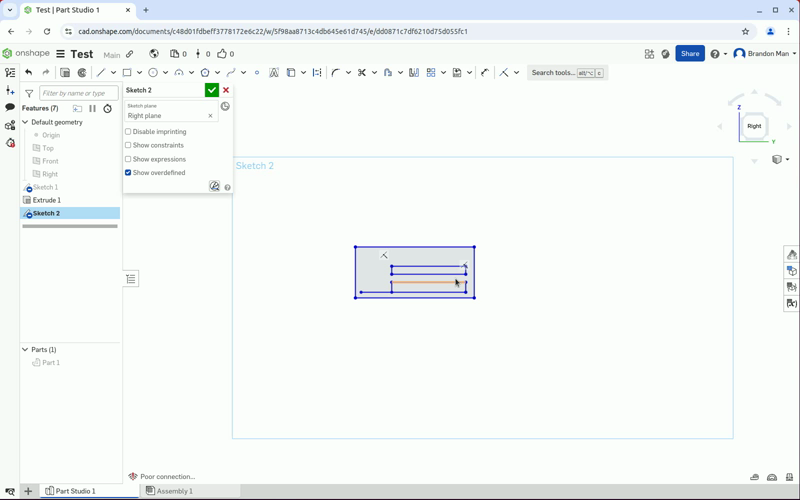
scroll(6)
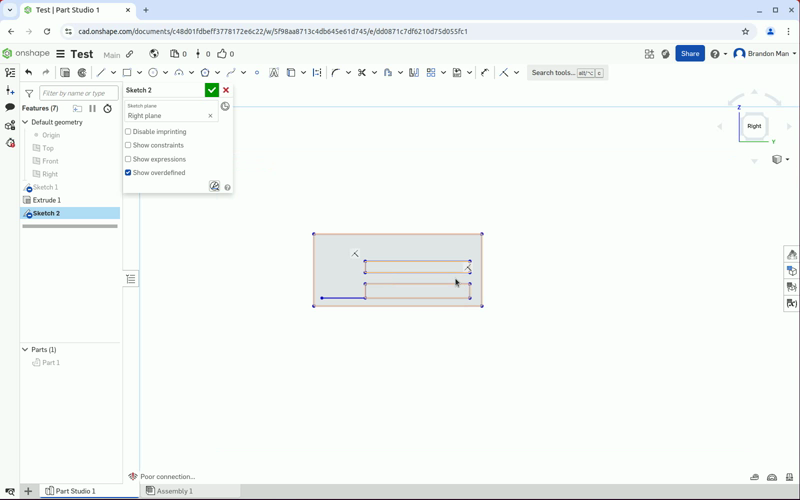
scroll(6)
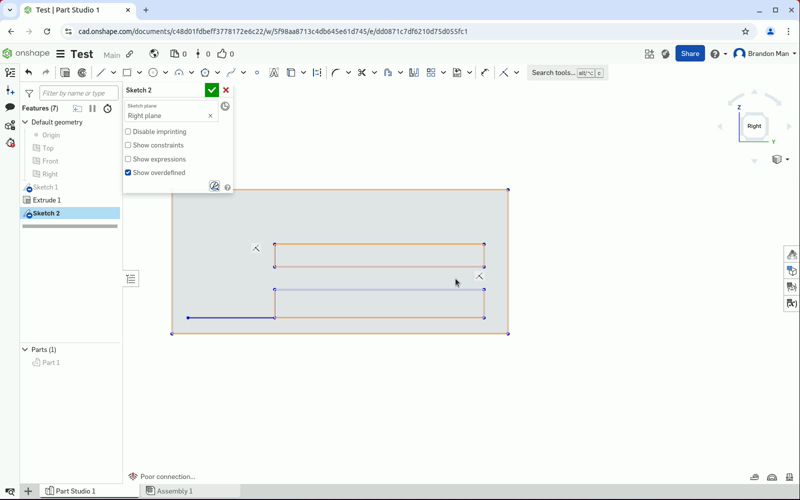
click(455, 278)
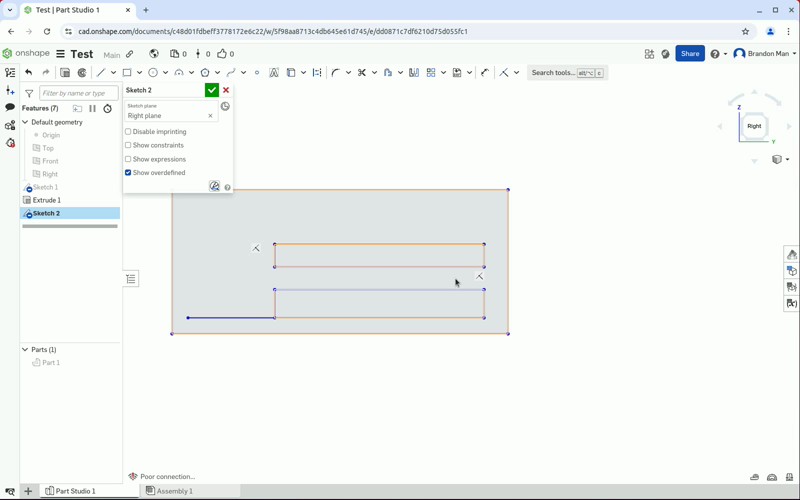
scroll(-6)
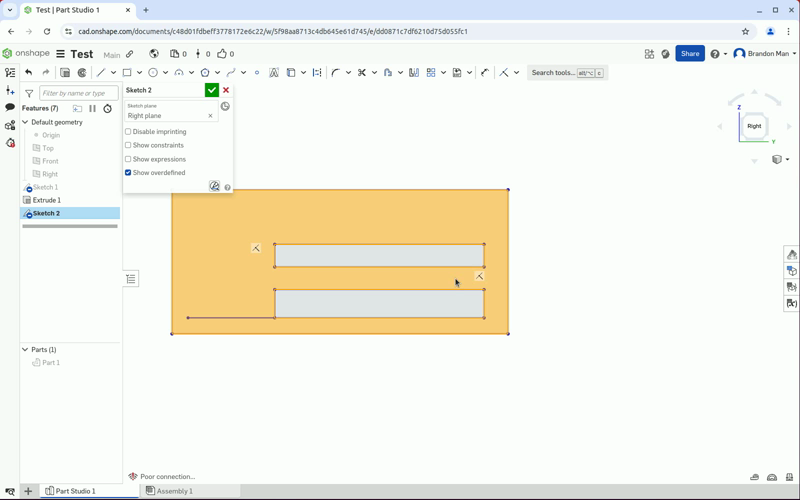
scroll(-6)
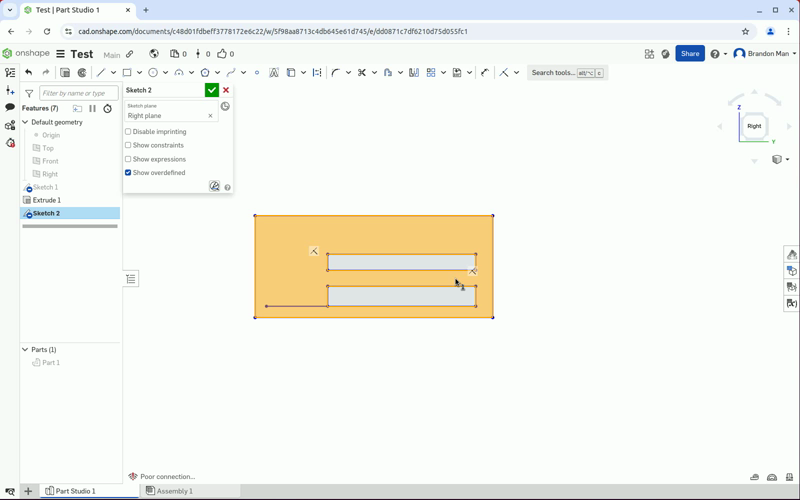
scroll(-6)
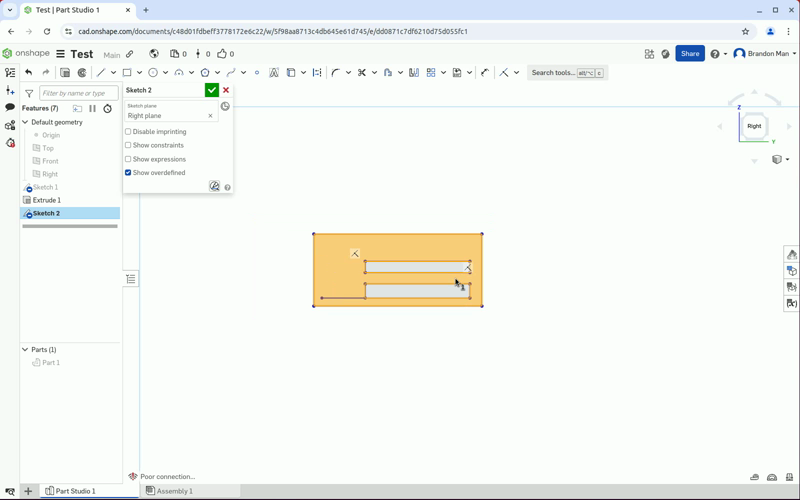
scroll(-6)
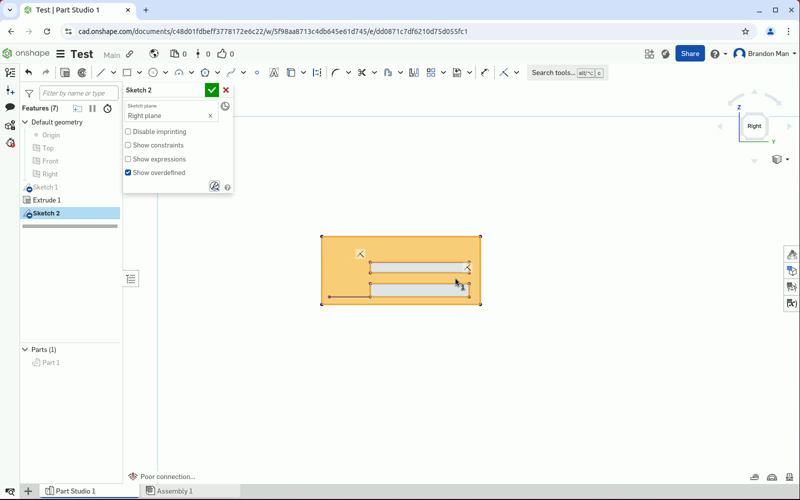
scroll(-6)
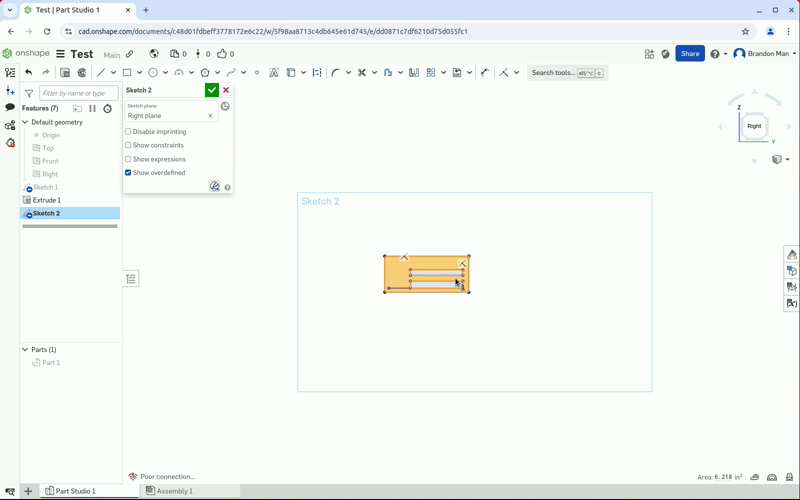
scroll(-6)
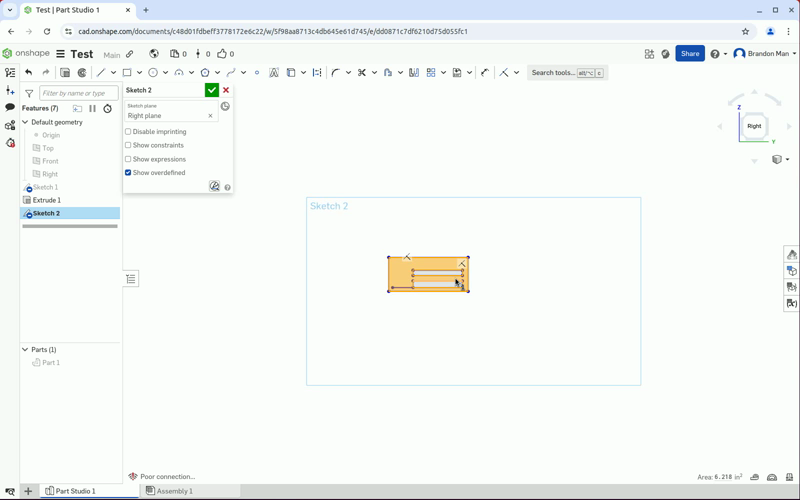
scroll(-6)
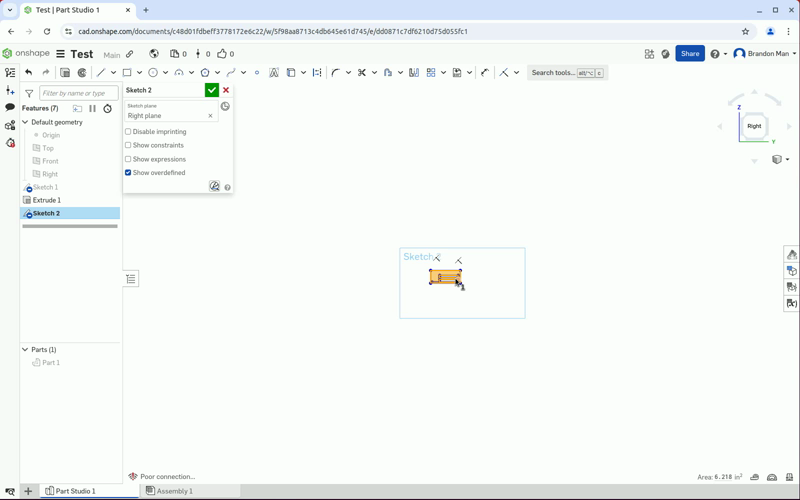
mouse_move(73, 352)
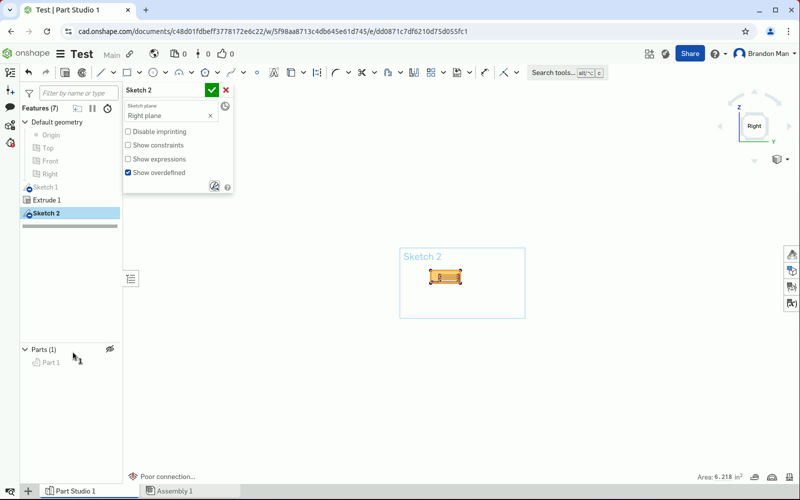
key(shift+y)
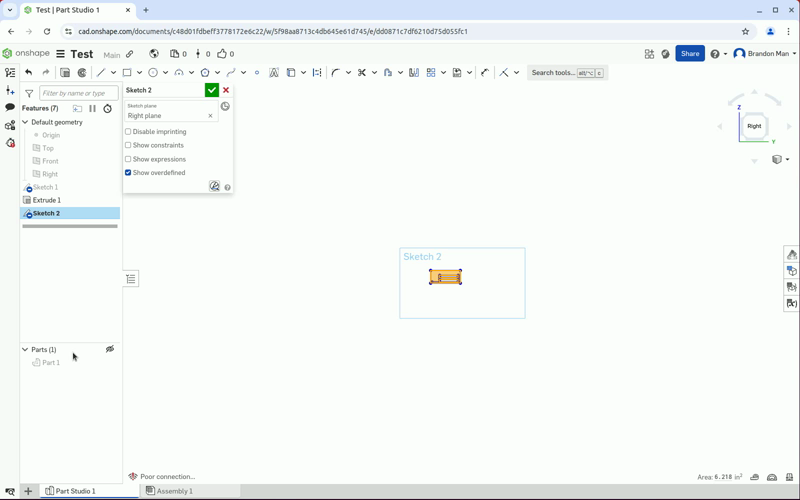
key(shift+e)
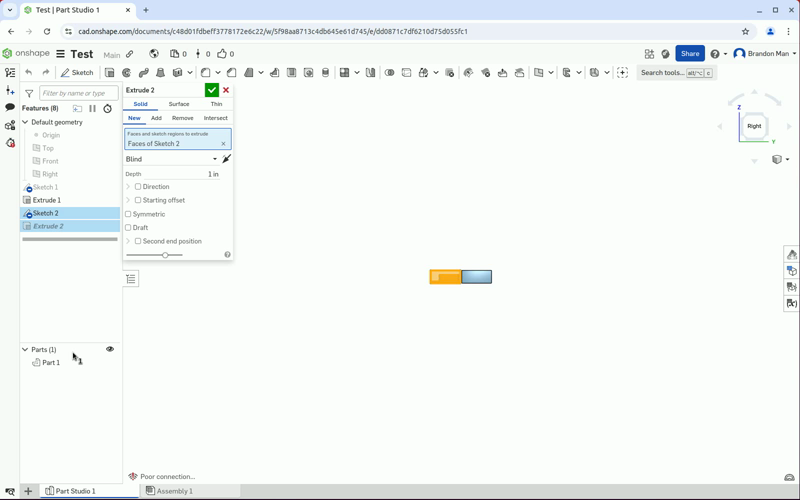
mouse_move(143, 106)
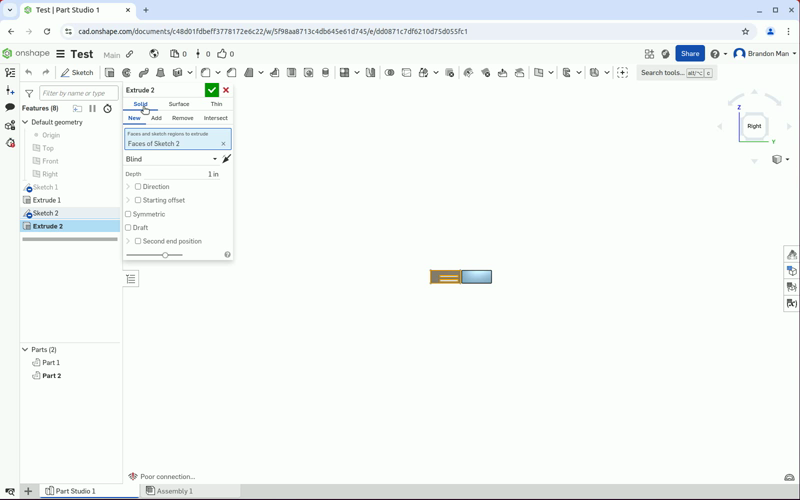
click(143, 106)
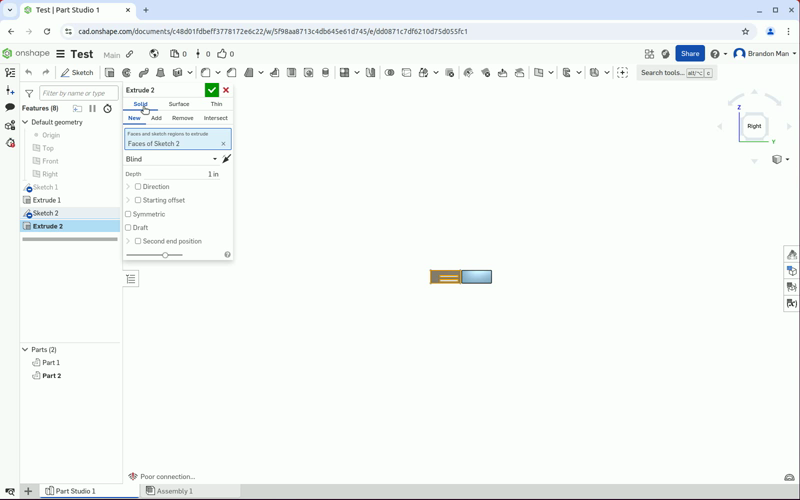
mouse_move(137, 120)
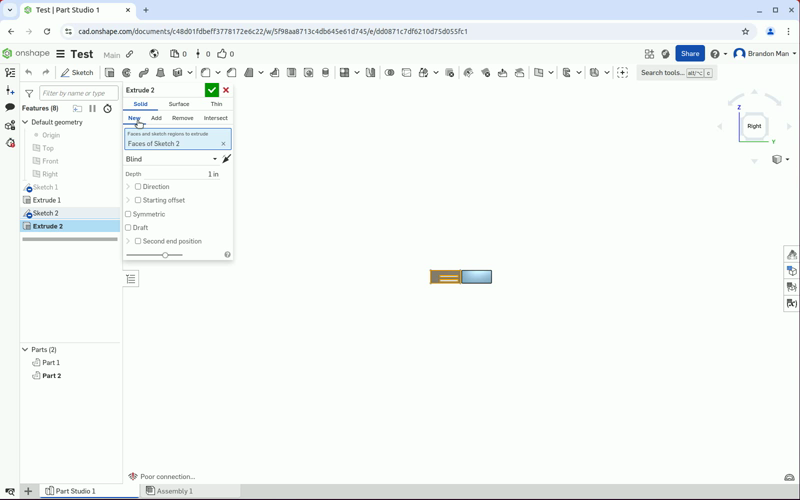
click(137, 120)
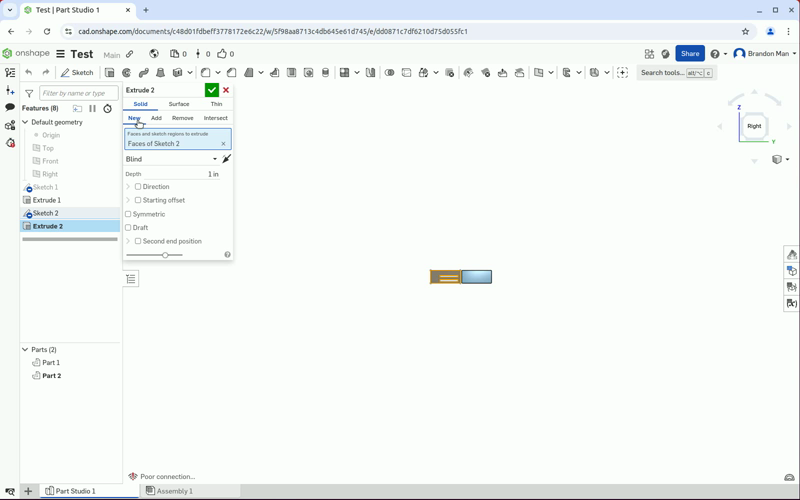
key(tab, 4)
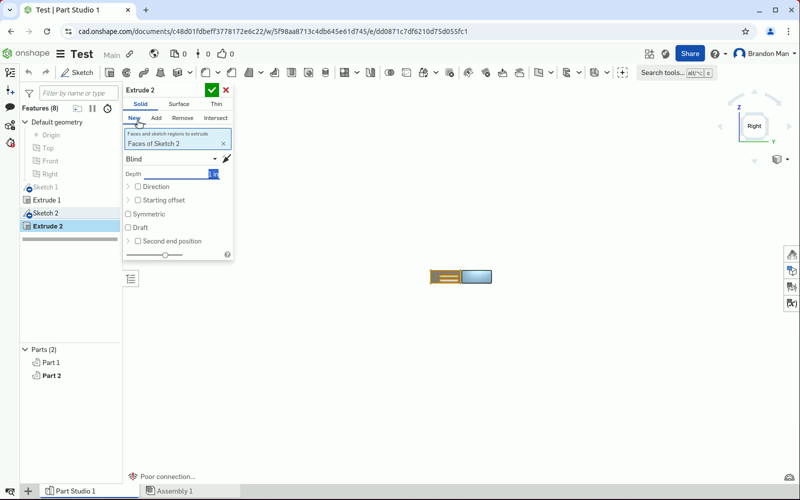
text(33.218)
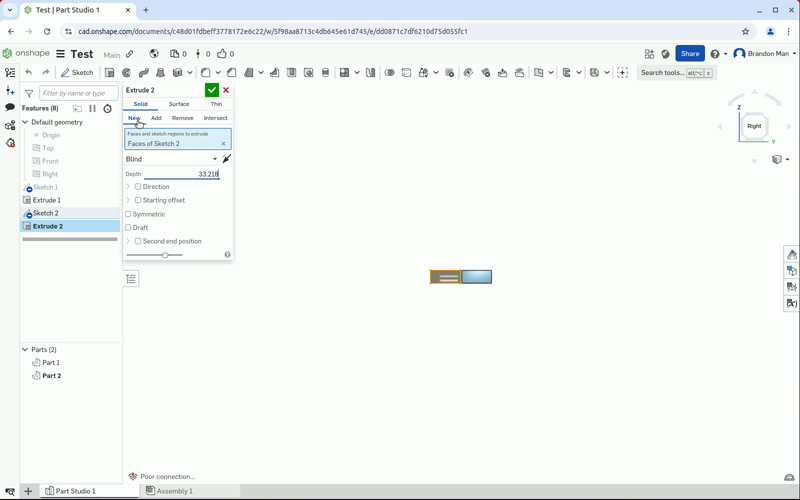
key(tab, 3)
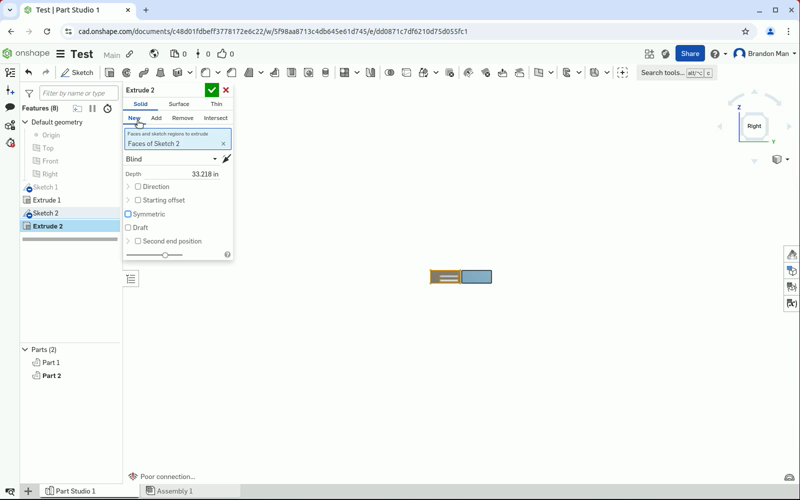
key(space)
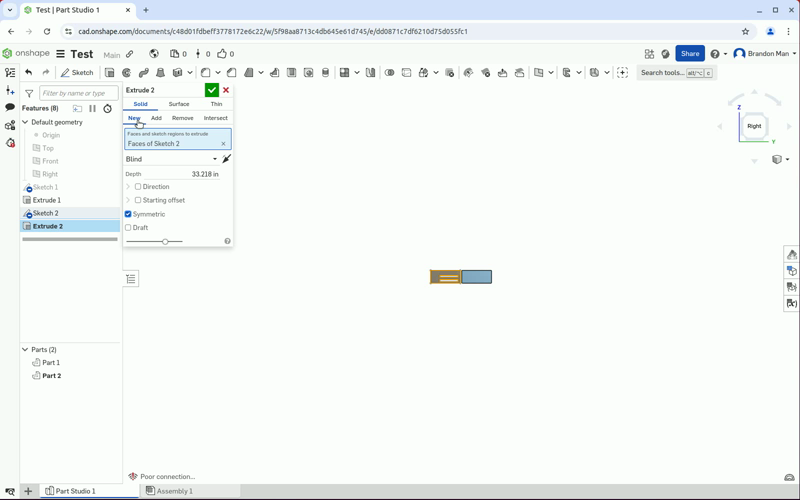
key(enter)
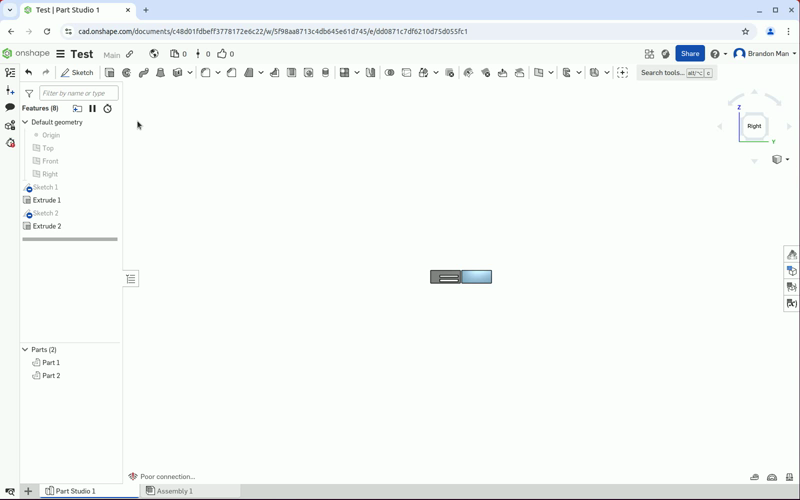
key(shift+h)
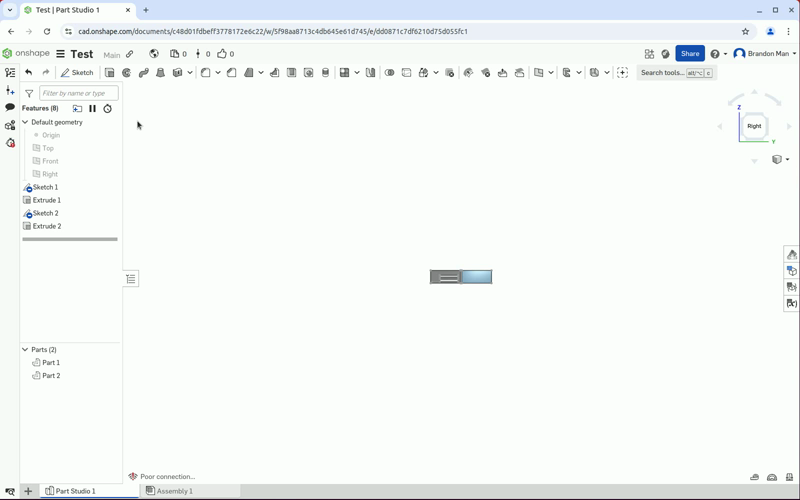
key(shift+h)
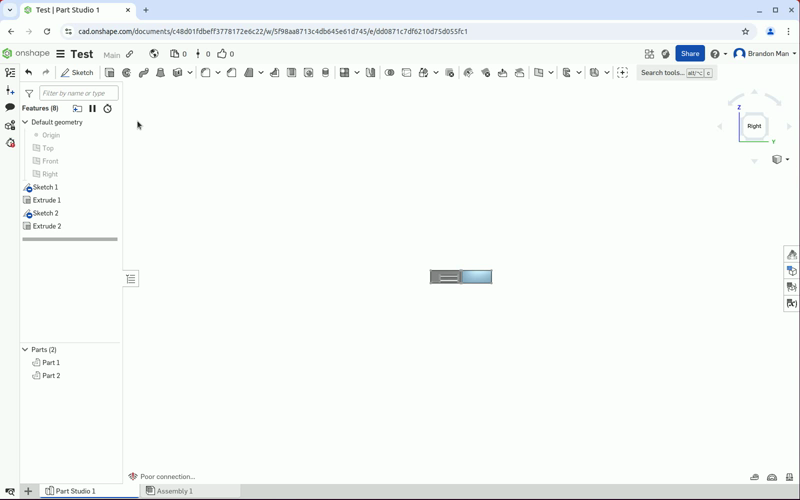
key(shift+7)
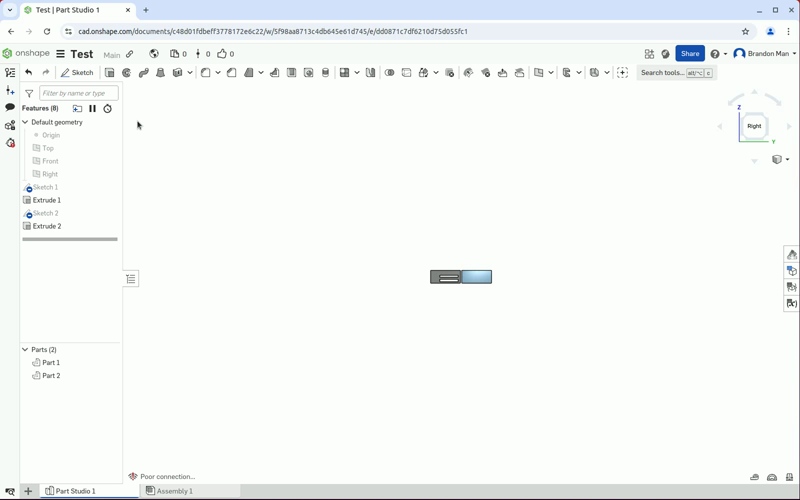
key(right, 2)
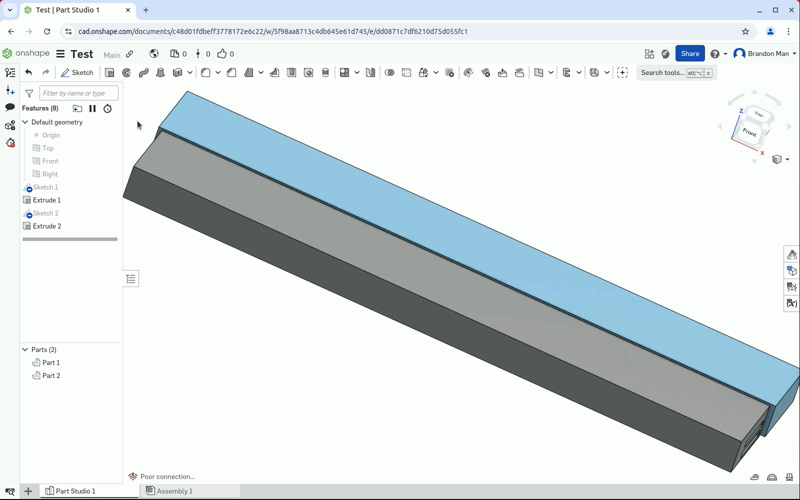
key(down, 2)
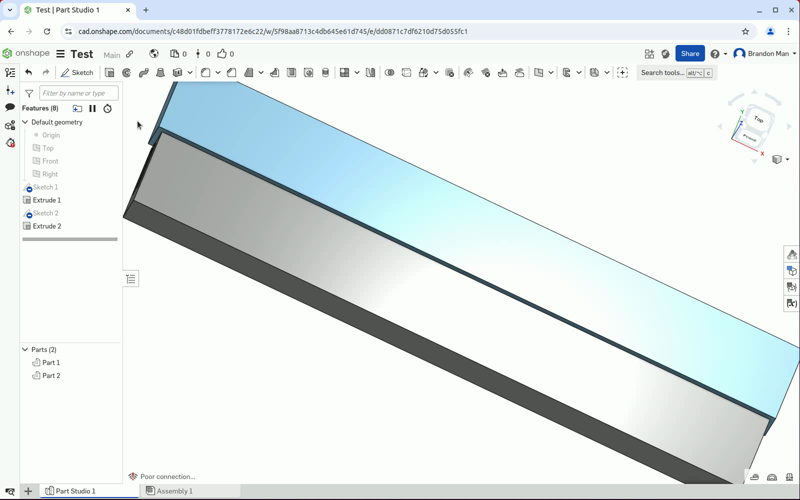
key(up, 2)
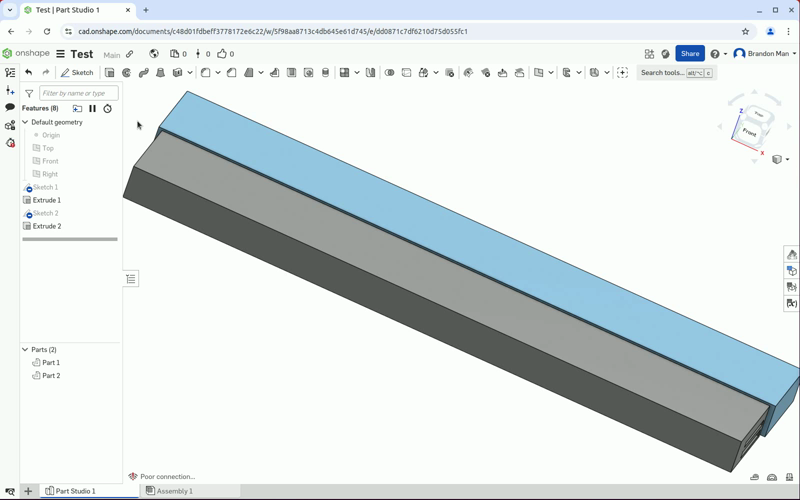
key(left, 2)
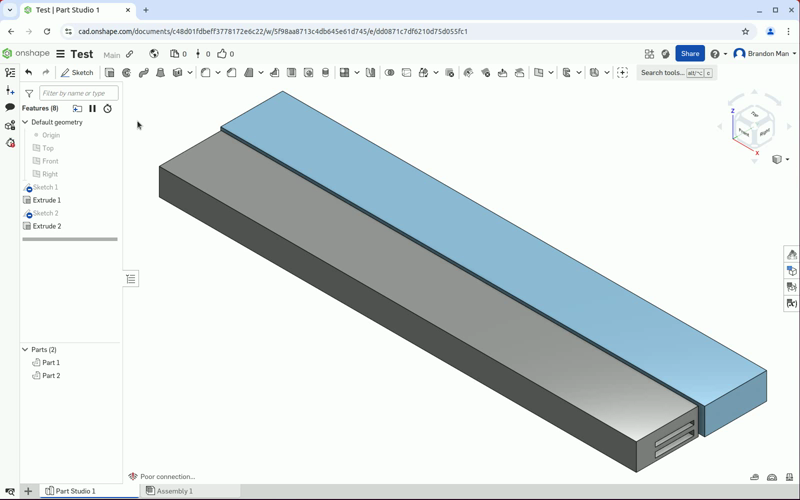
mouse_move(73, 189)
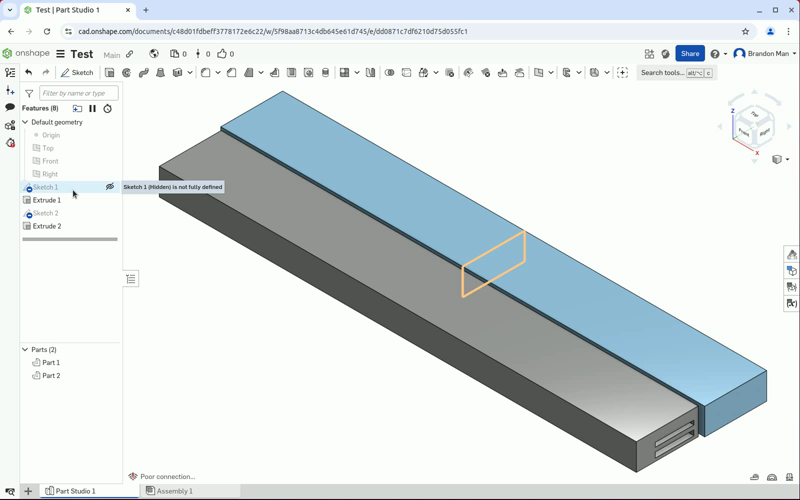
click(73, 189)